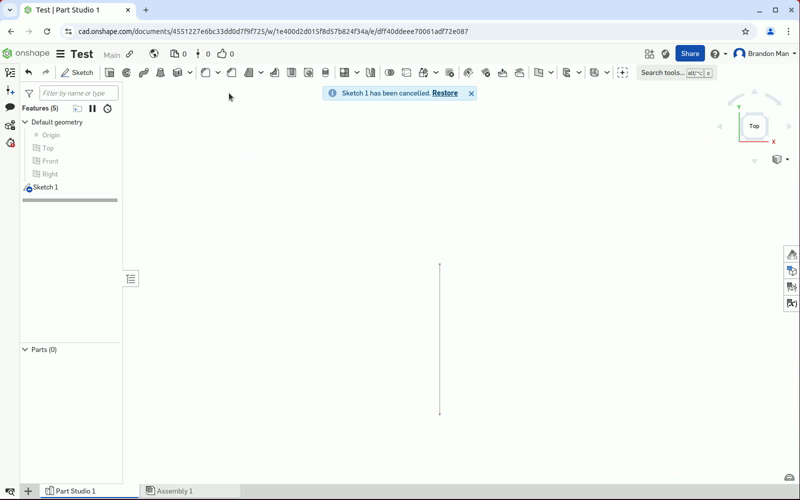
key(shift+h)
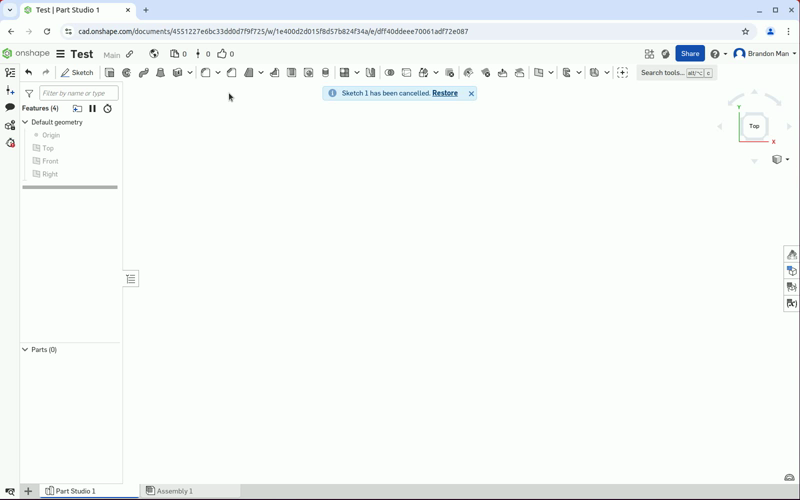
mouse_move(73, 352)
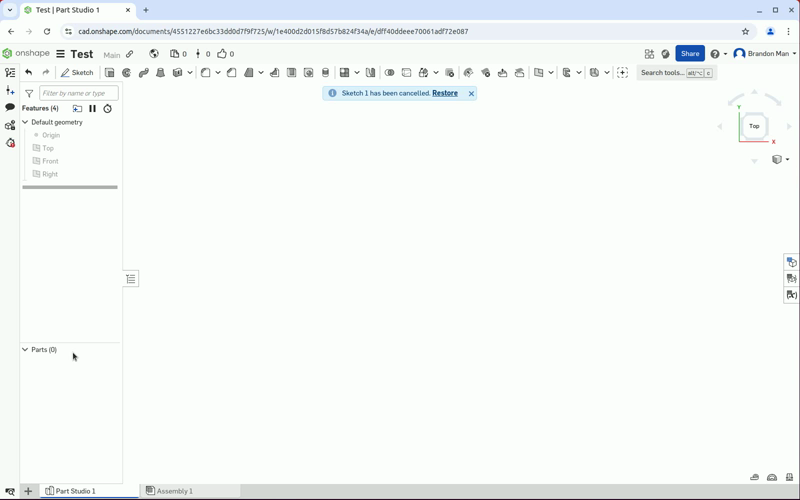
key(y)
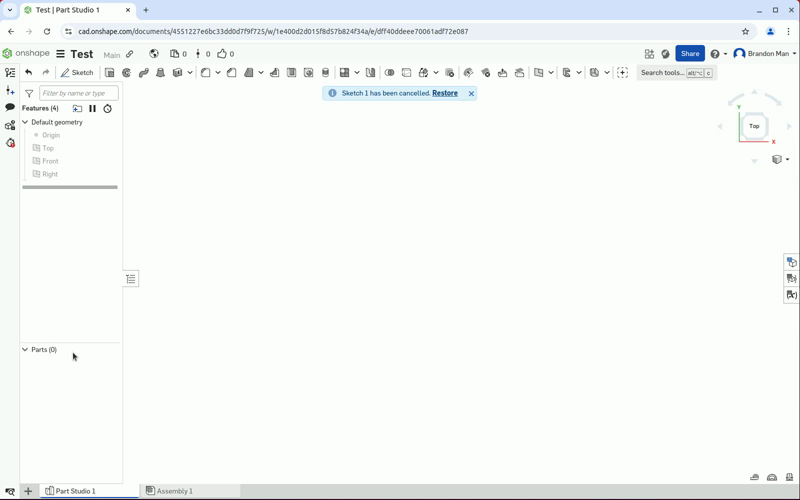
key(shift+p)
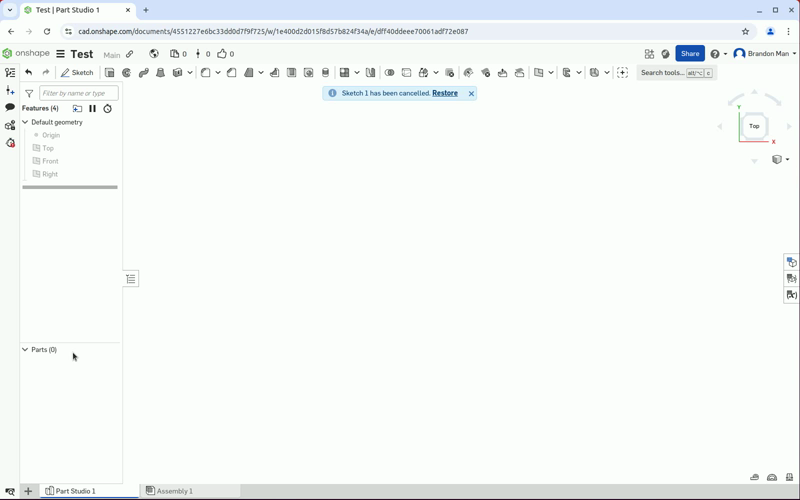
key(space)
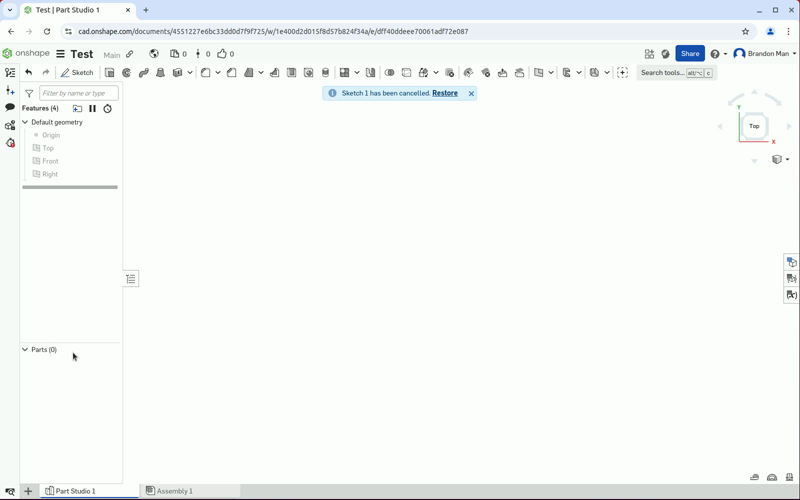
key_down(shift)
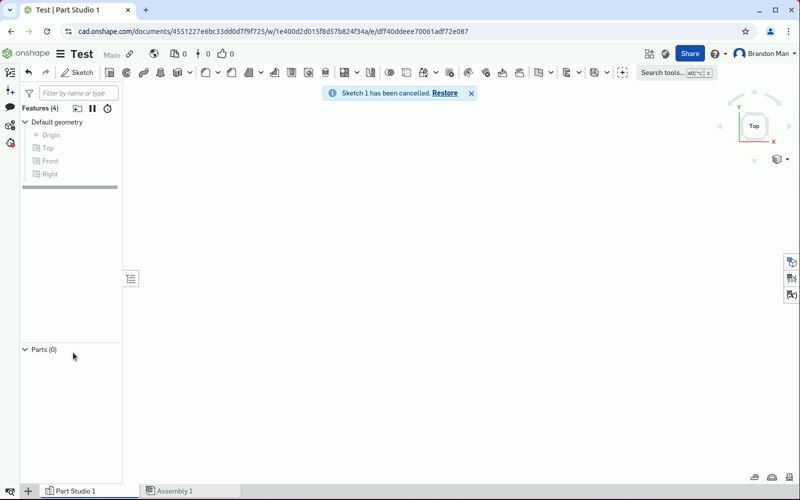
key(up)
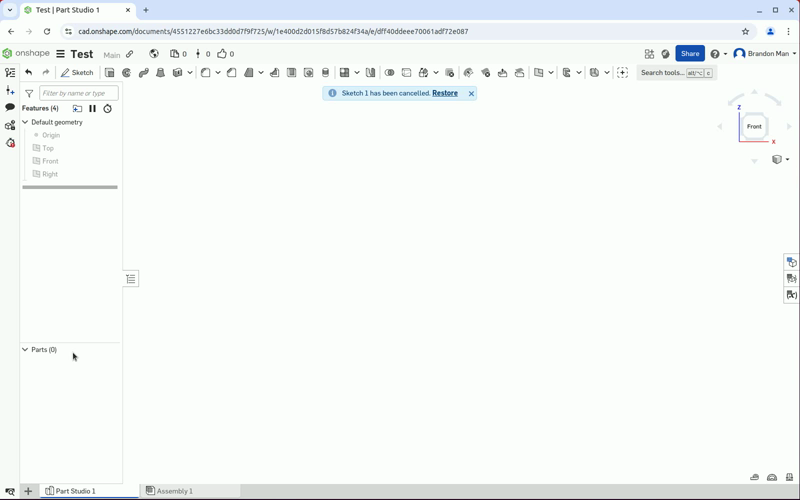
key_up(shift)
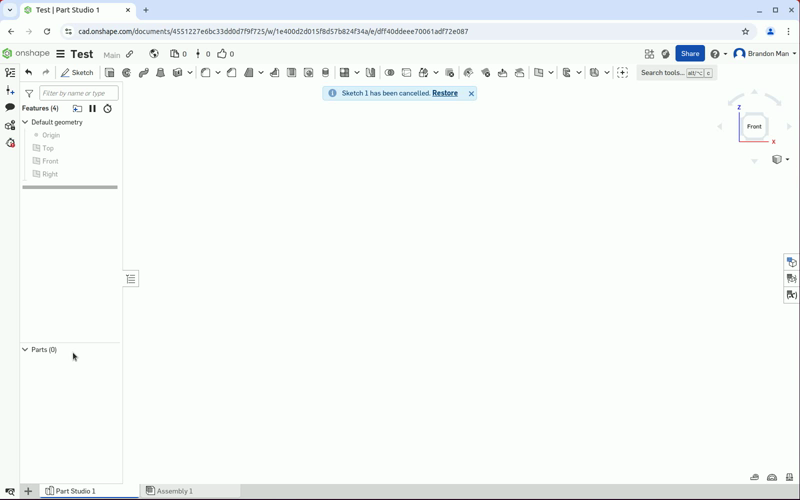
mouse_move(73, 352)
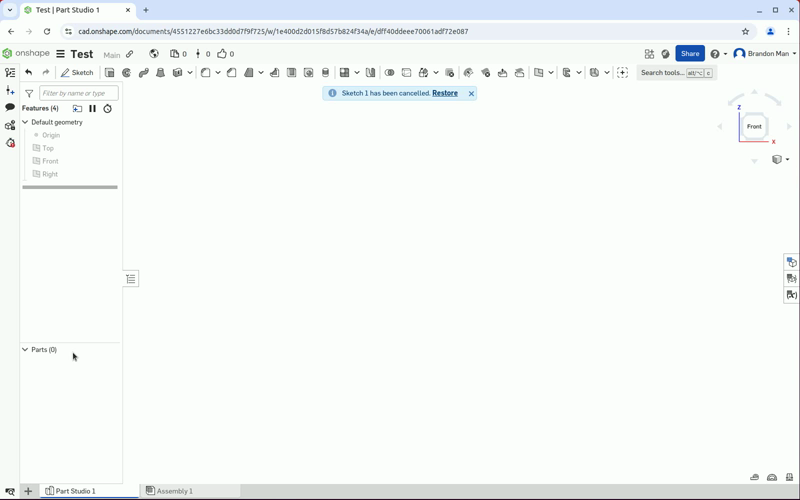
key(shift+y)
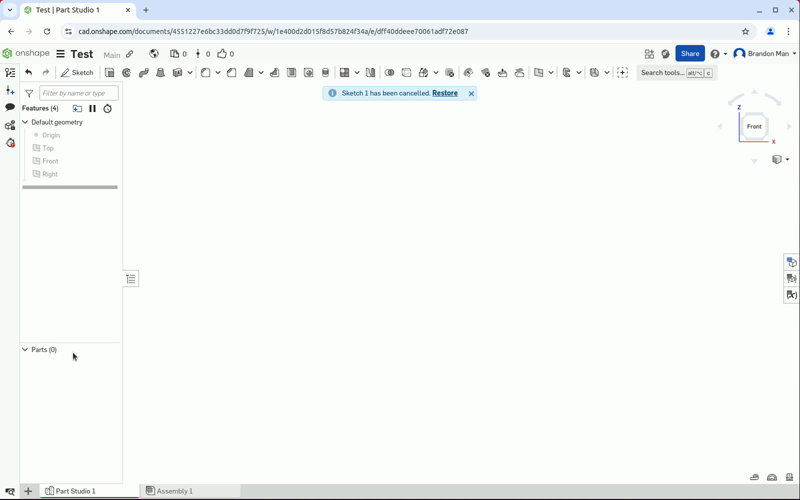
key(shift+s)
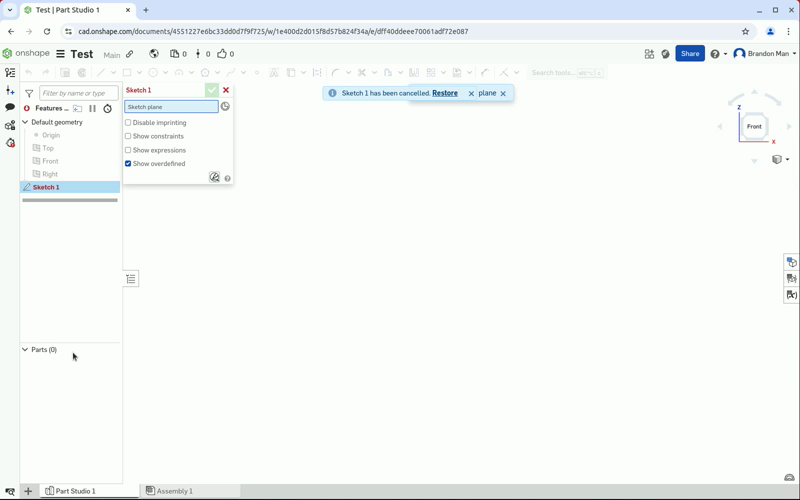
mouse_move(73, 163)
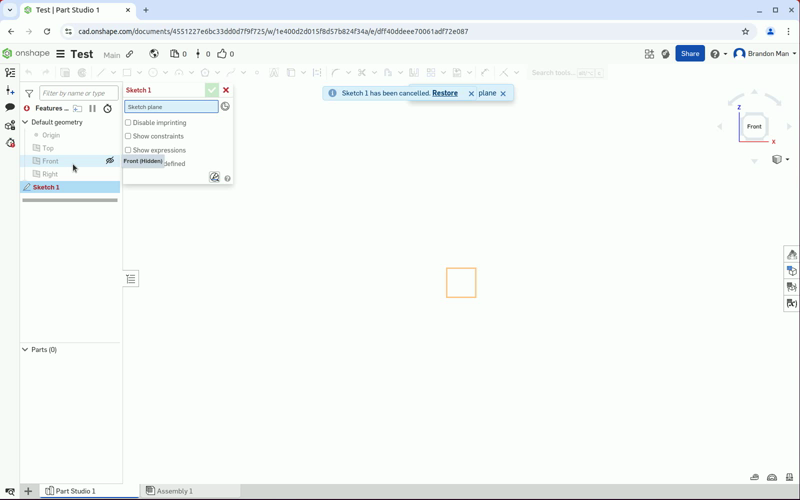
click(73, 163)
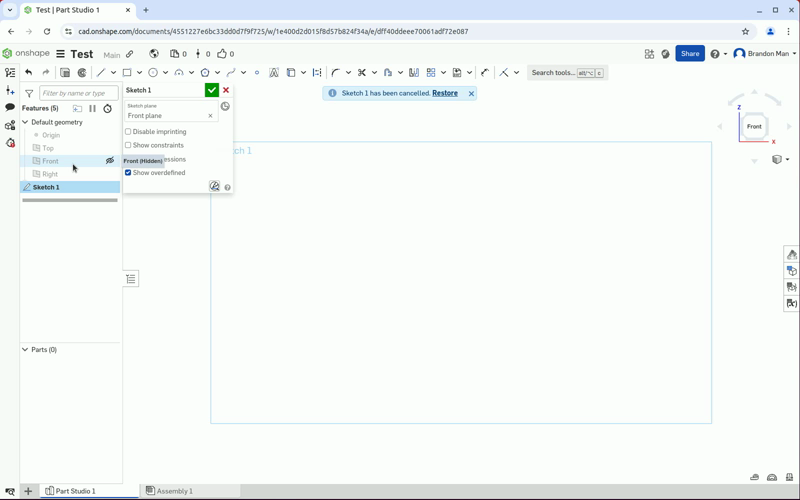
mouse_move(73, 352)
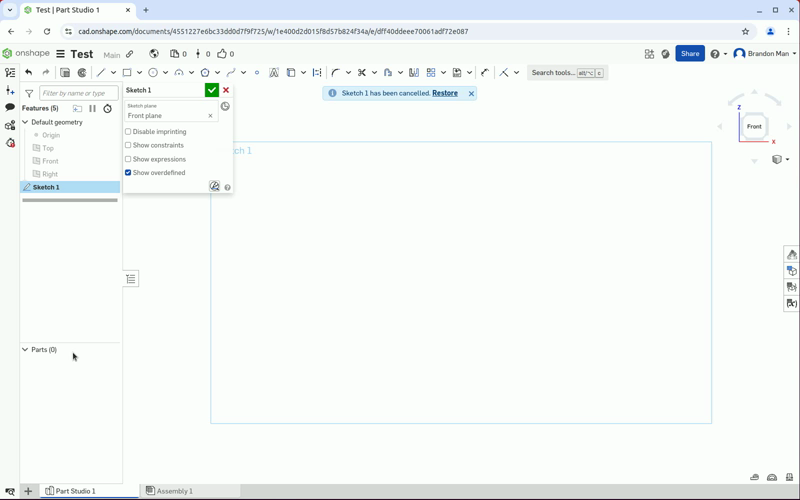
key(y)
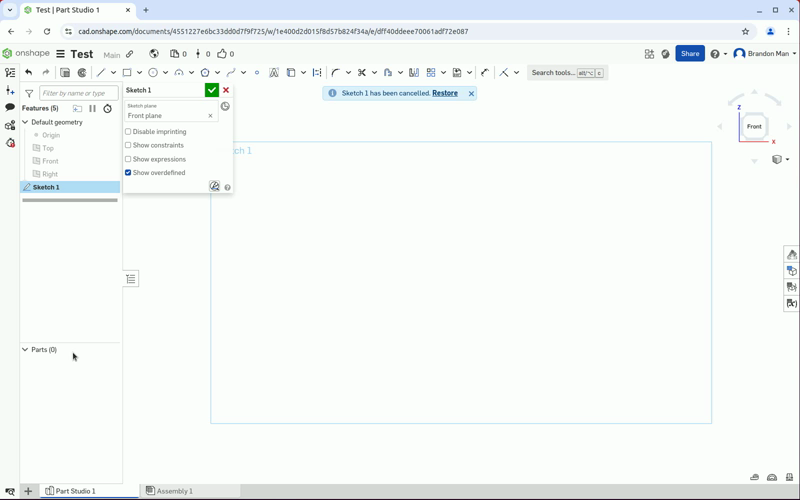
key(l)
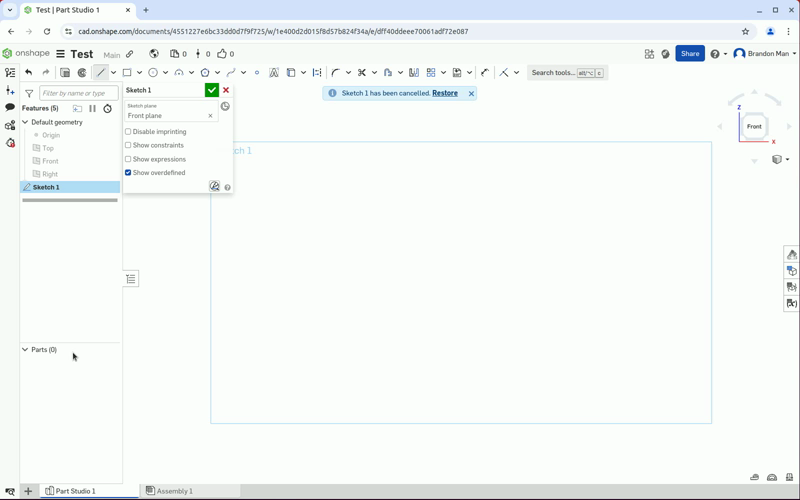
key_down(shift)
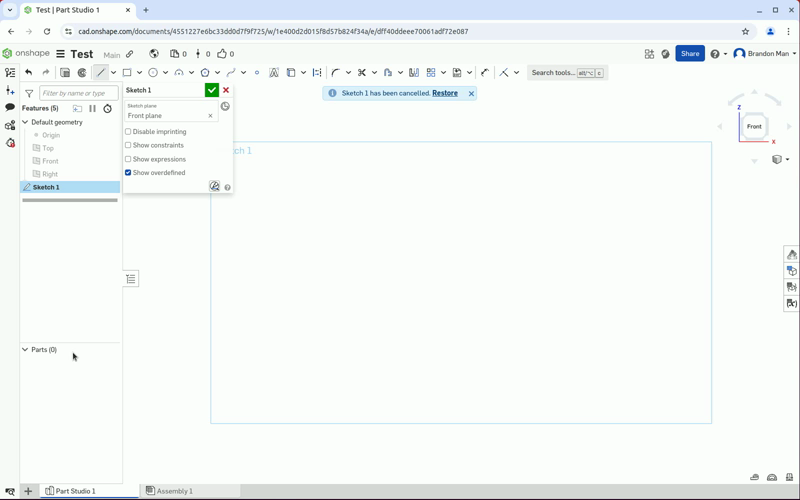
mouse_move(370, 282)
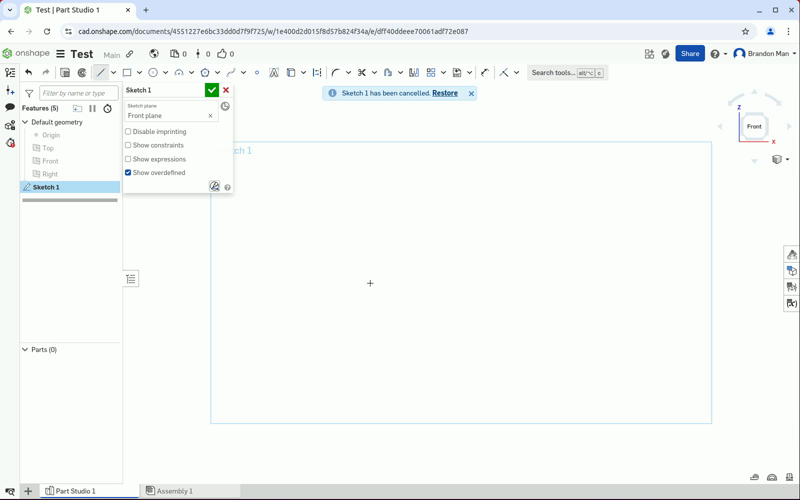
click(370, 282)
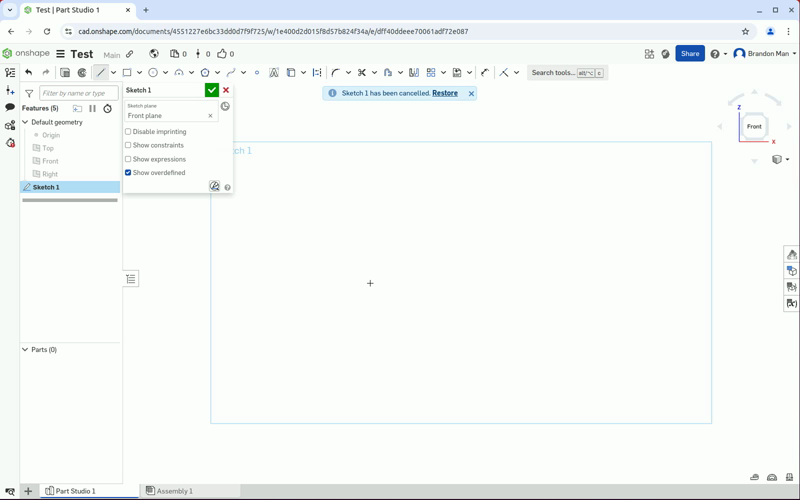
key_up(shift)
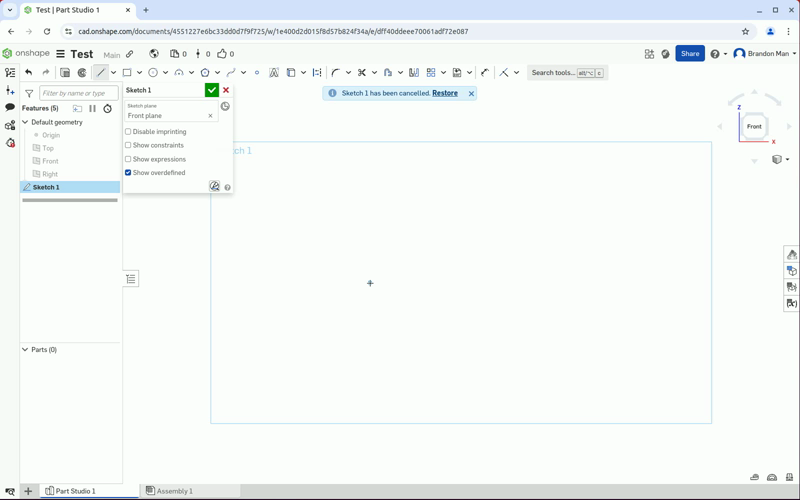
key_down(shift)
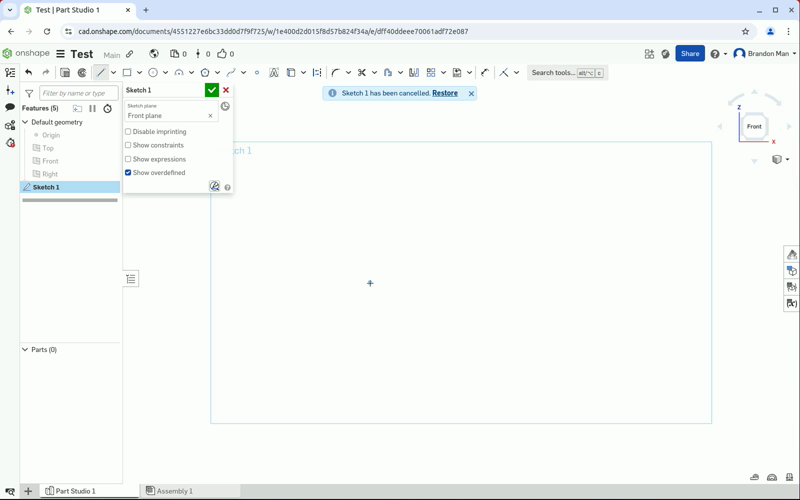
mouse_move(461, 282)
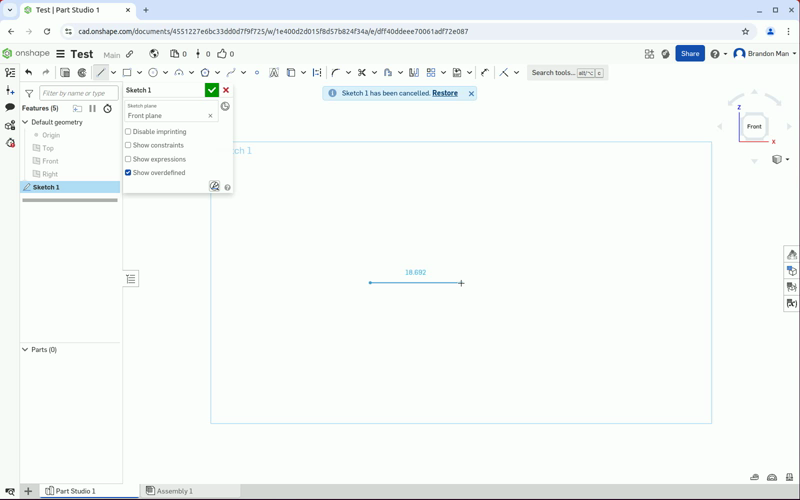
click(461, 282)
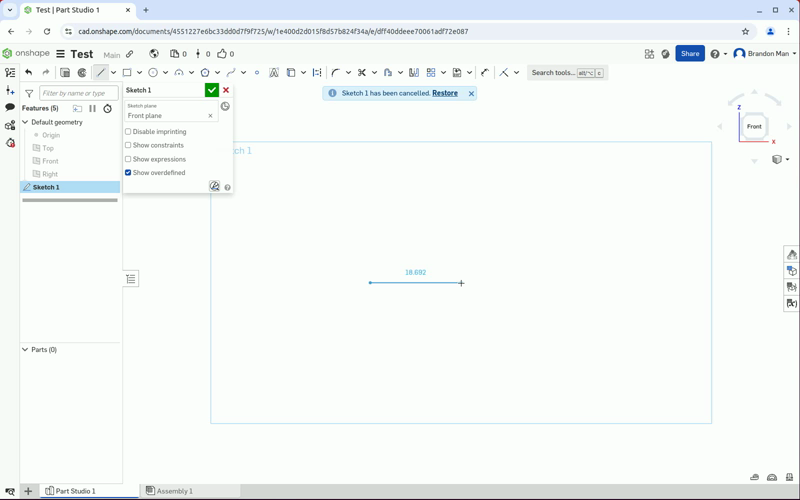
key_up(shift)
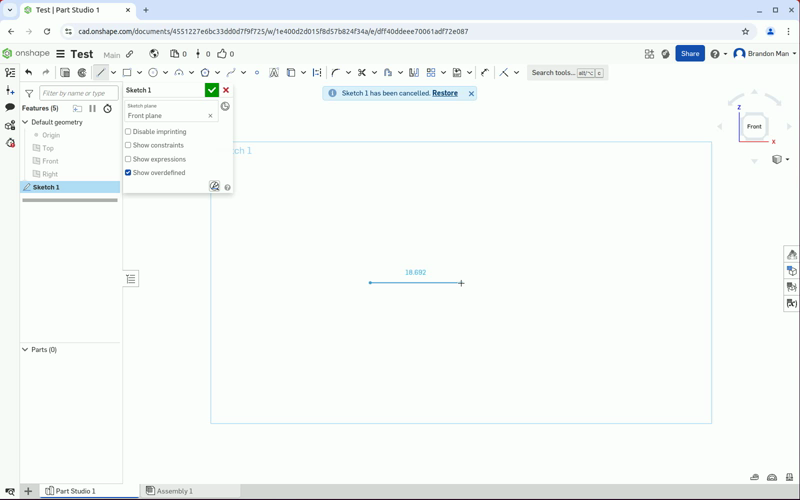
key_down(shift)
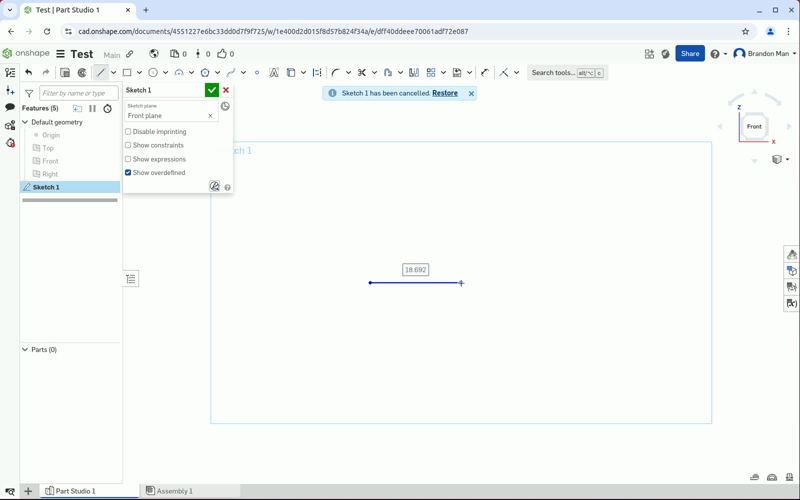
mouse_move(461, 192)
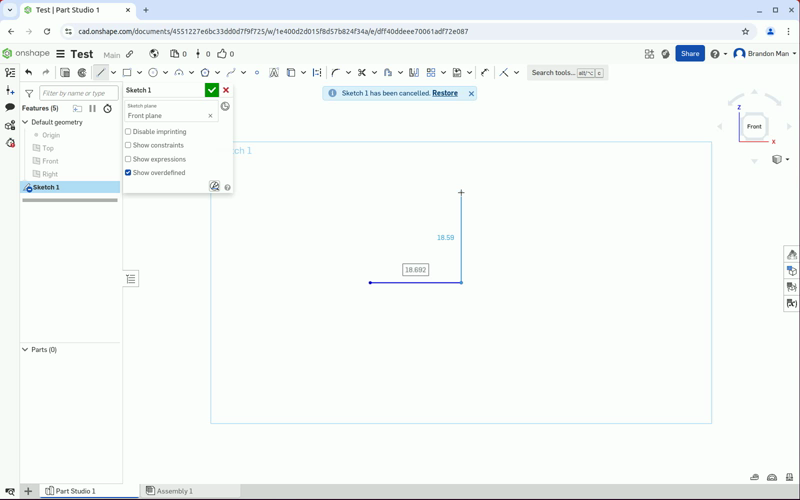
click(461, 192)
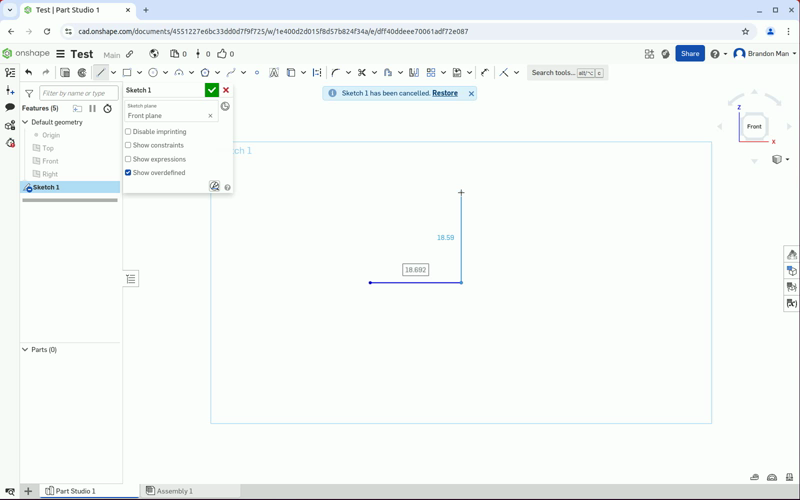
key_up(shift)
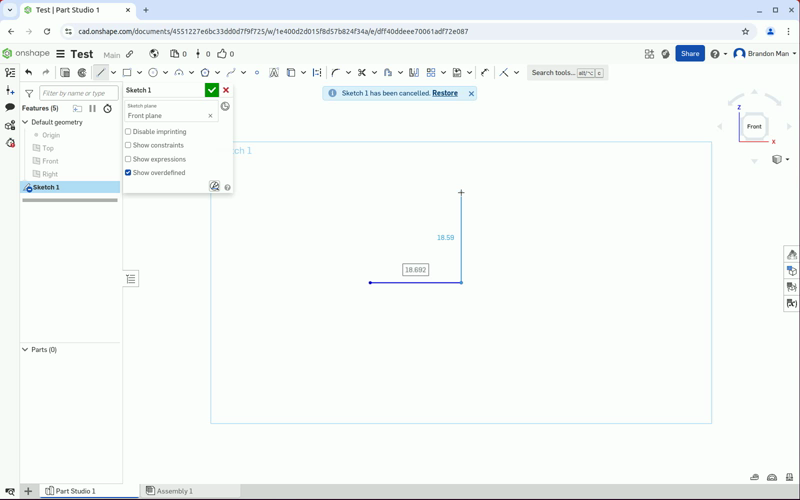
key_down(shift)
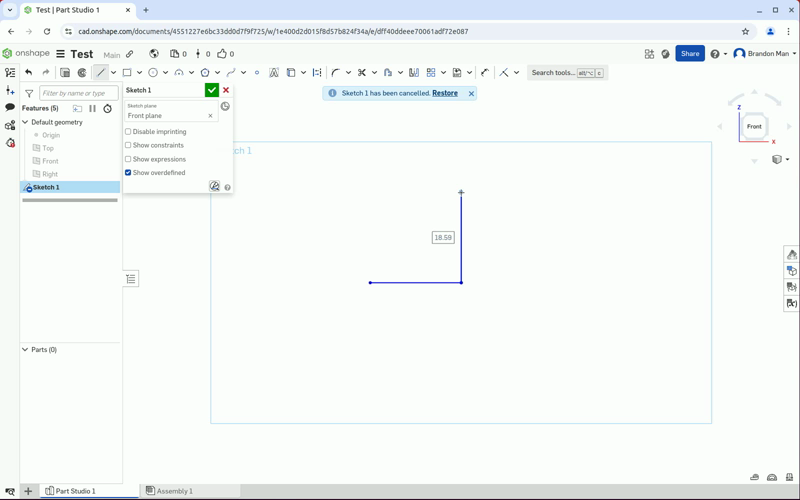
mouse_move(370, 192)
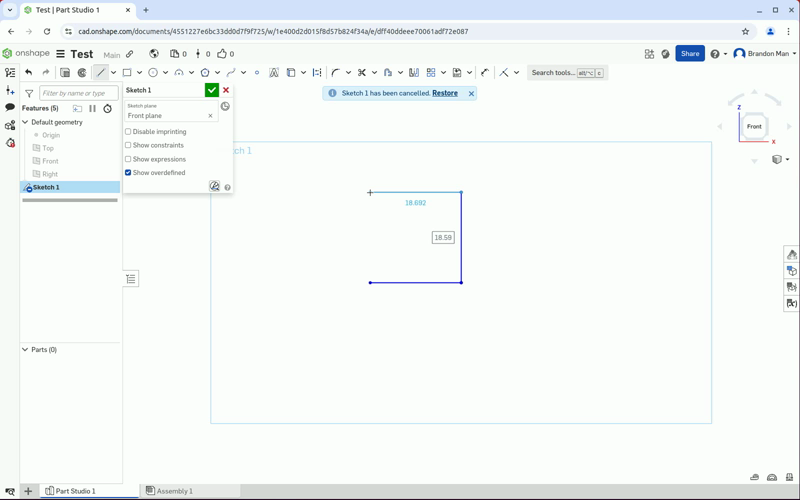
click(370, 192)
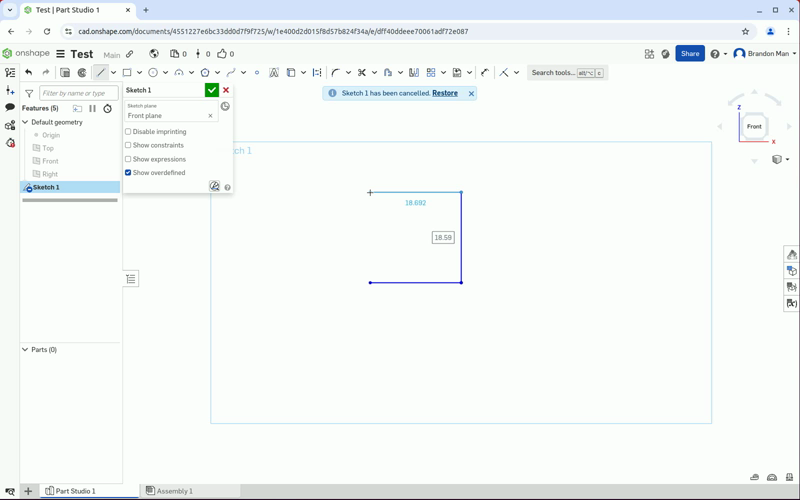
key_up(shift)
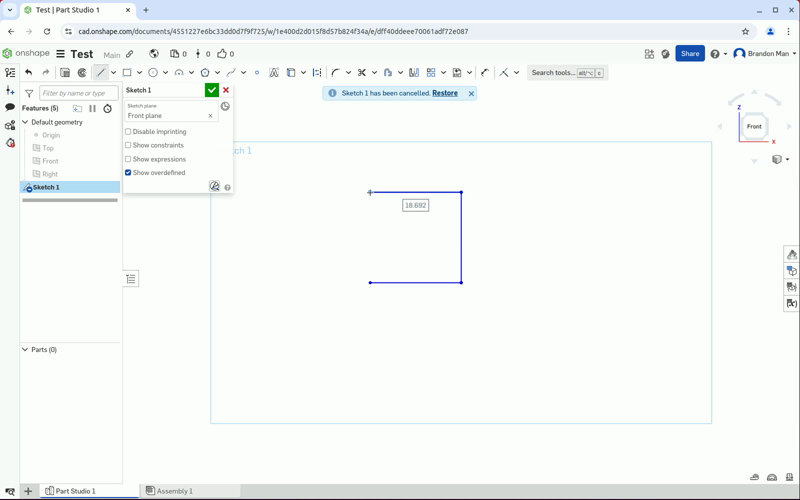
key_down(shift)
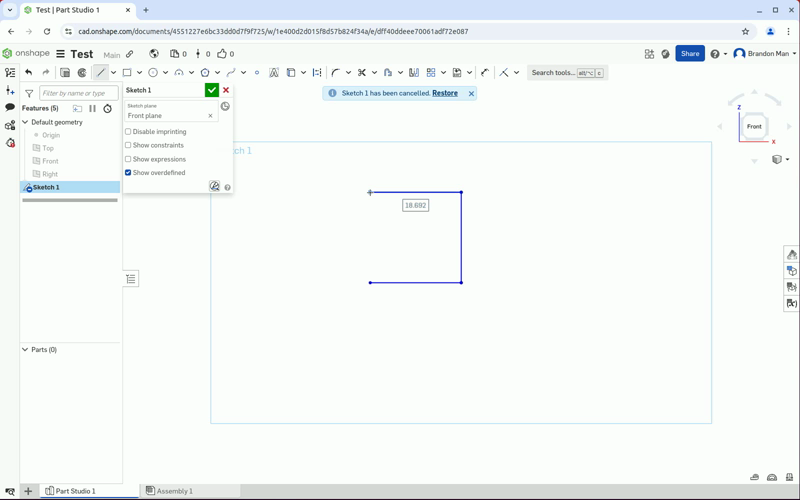
mouse_move(370, 282)
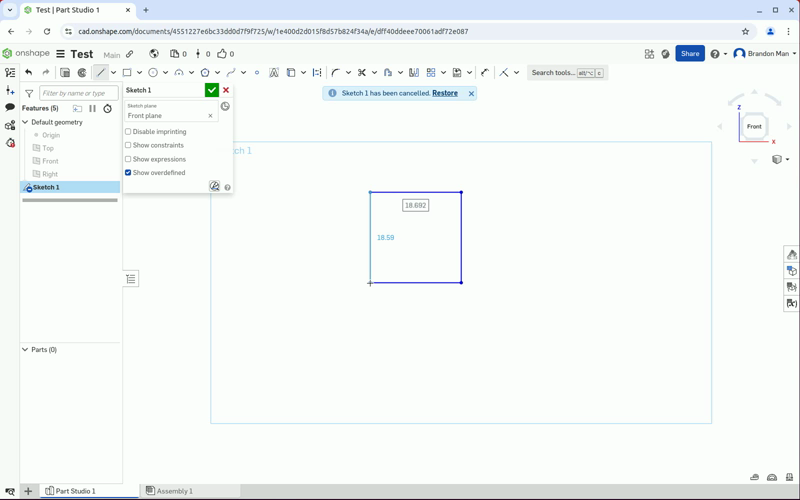
key_up(shift)
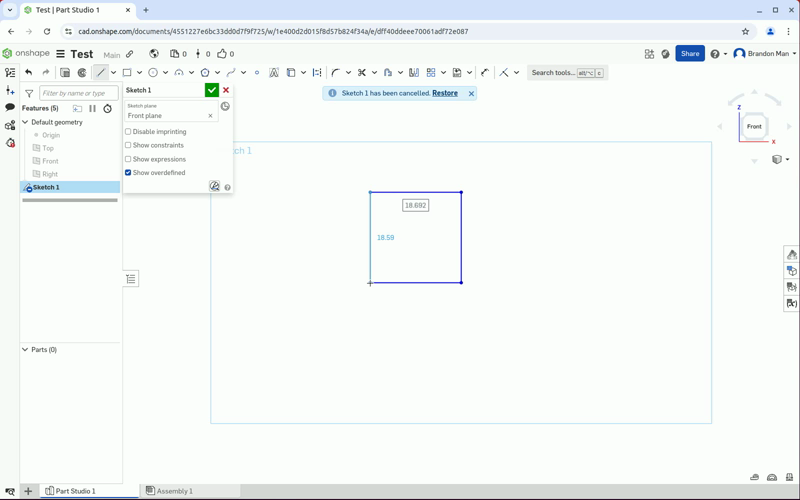
click(370, 282)
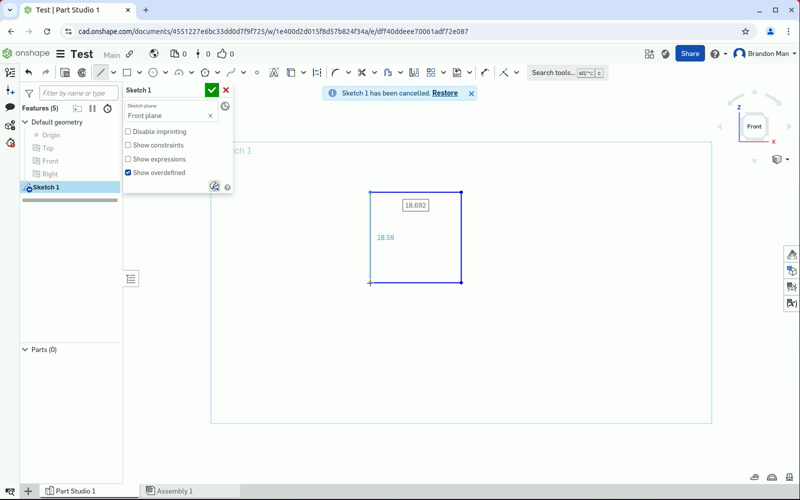
key(esc)
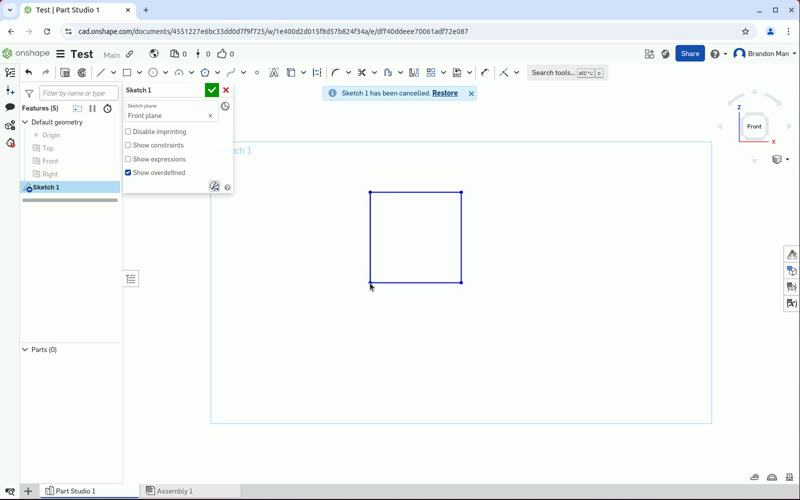
mouse_move(448, 265)
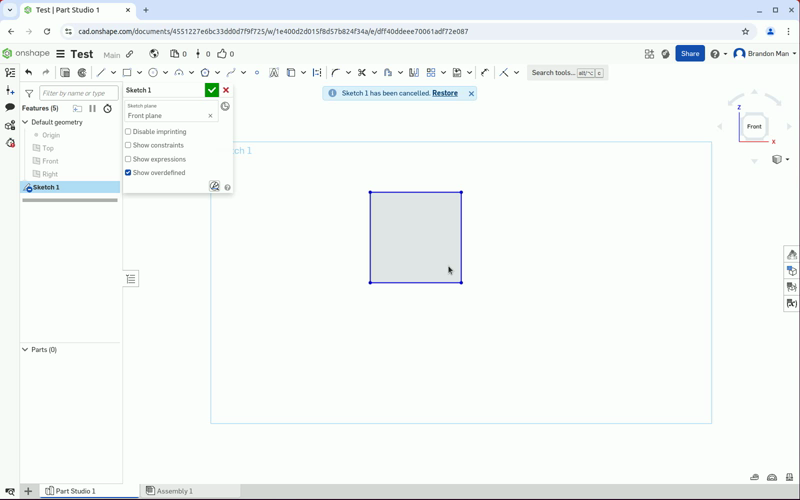
click(448, 265)
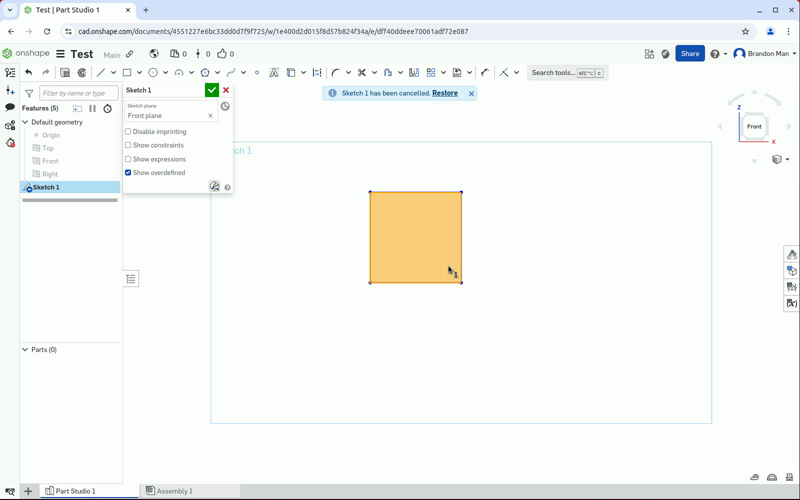
mouse_move(73, 352)
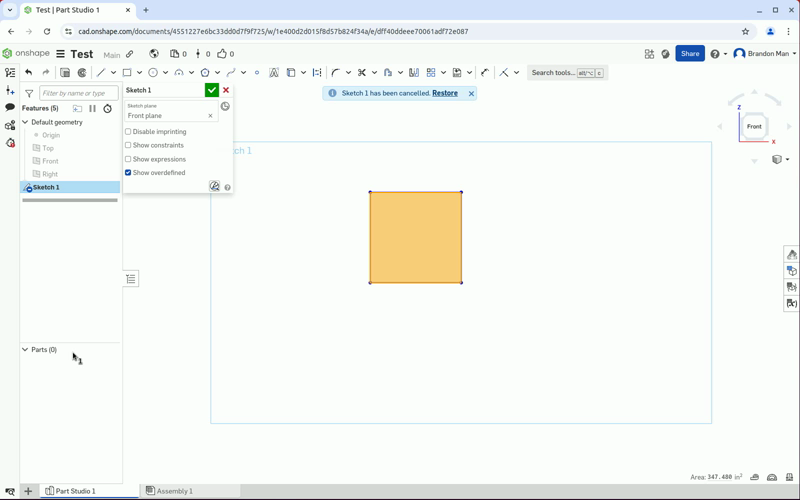
key(shift+y)
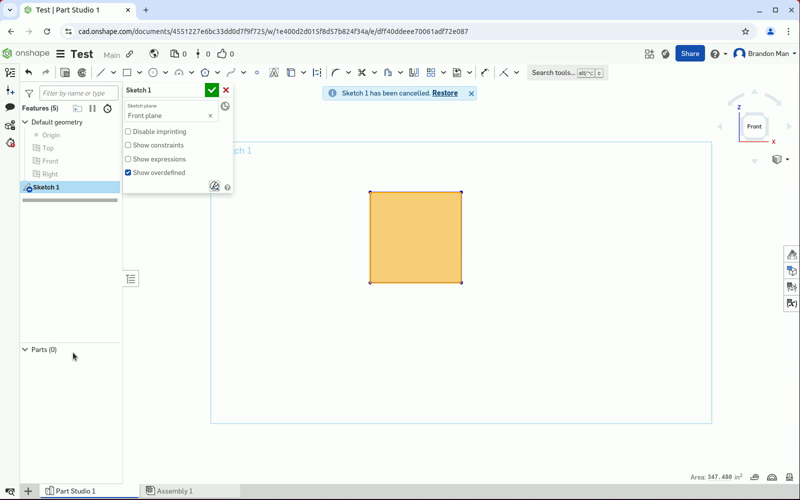
key(shift+e)
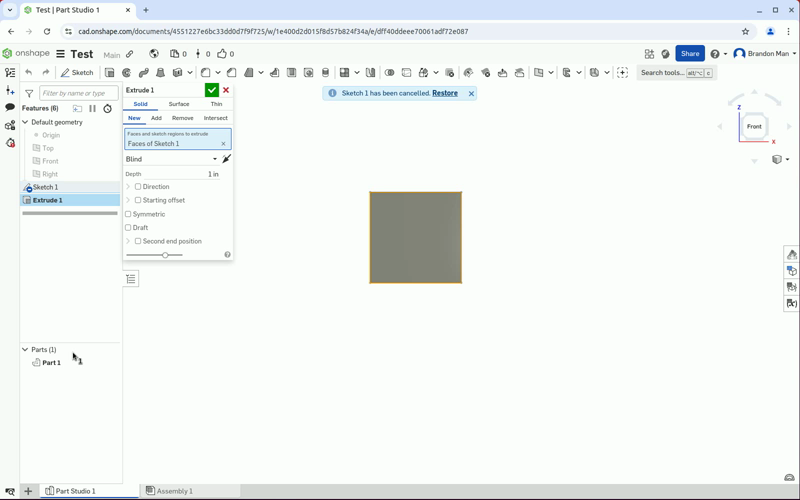
mouse_move(143, 106)
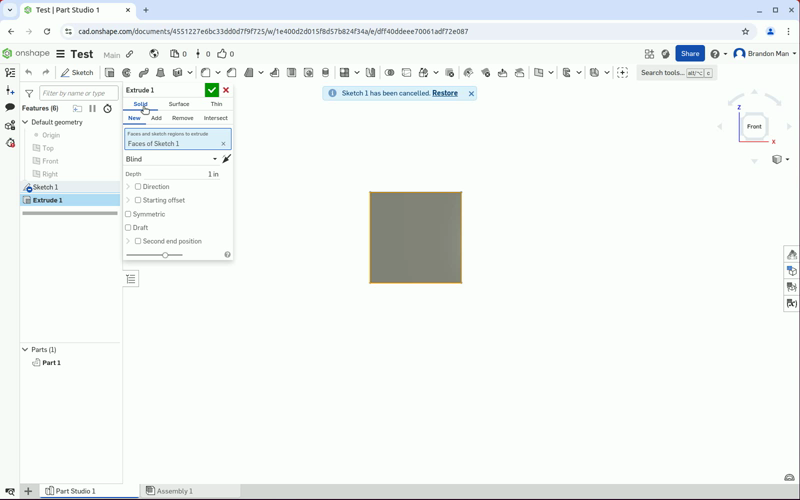
click(143, 106)
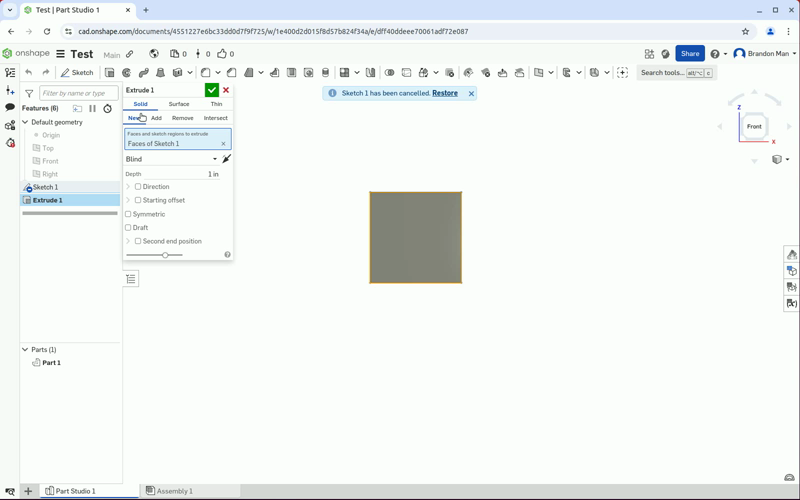
mouse_move(137, 120)
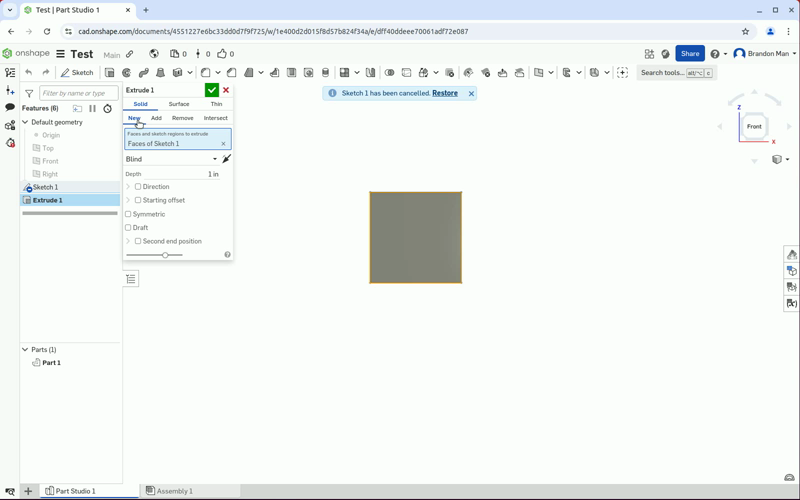
click(137, 120)
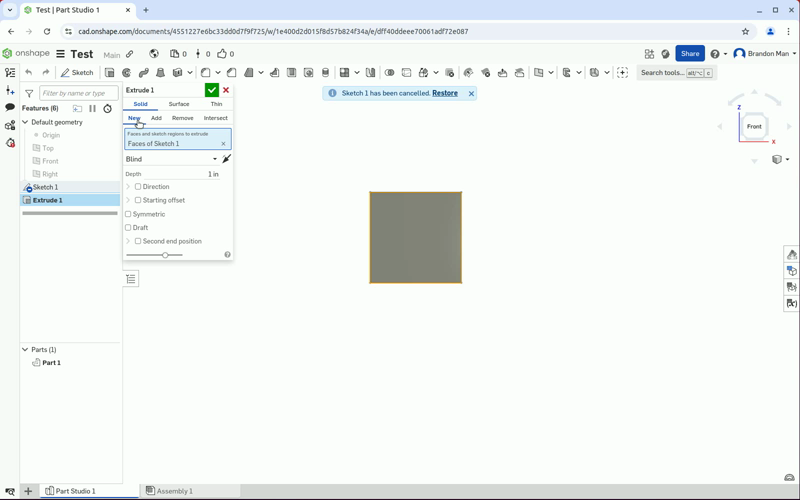
key(tab, 4)
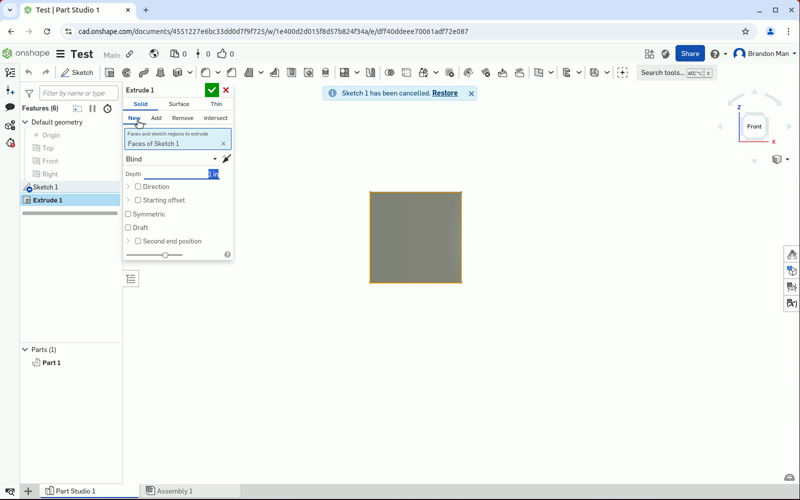
text(18.535)
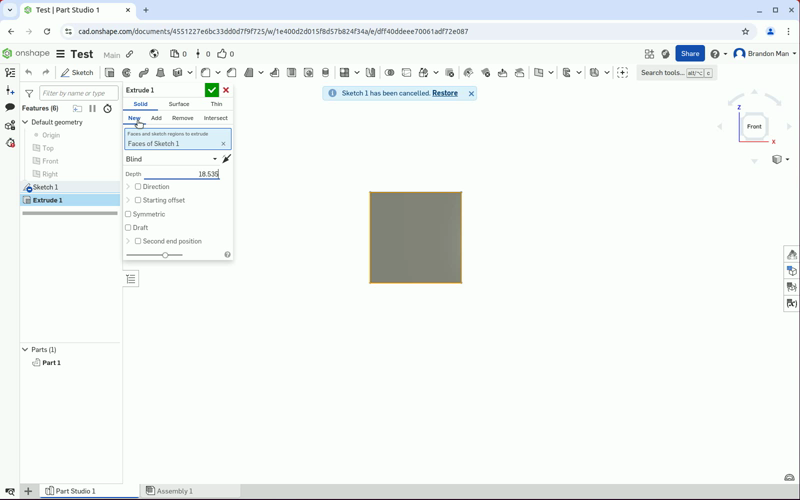
key(enter)
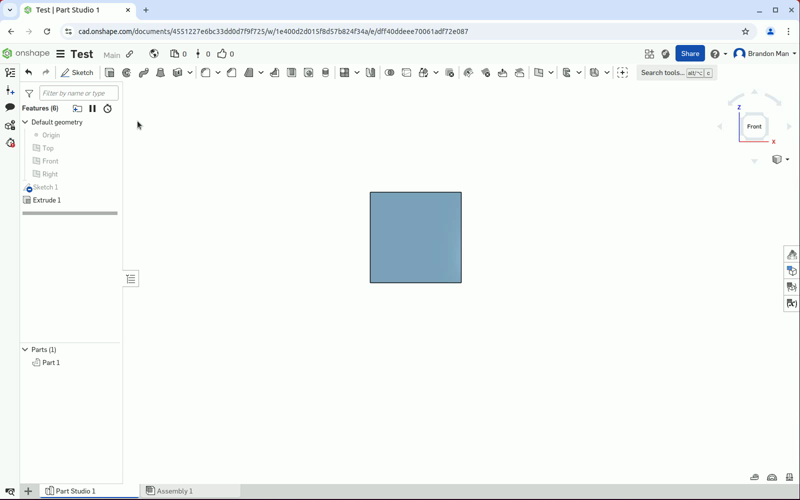
key(shift+h)
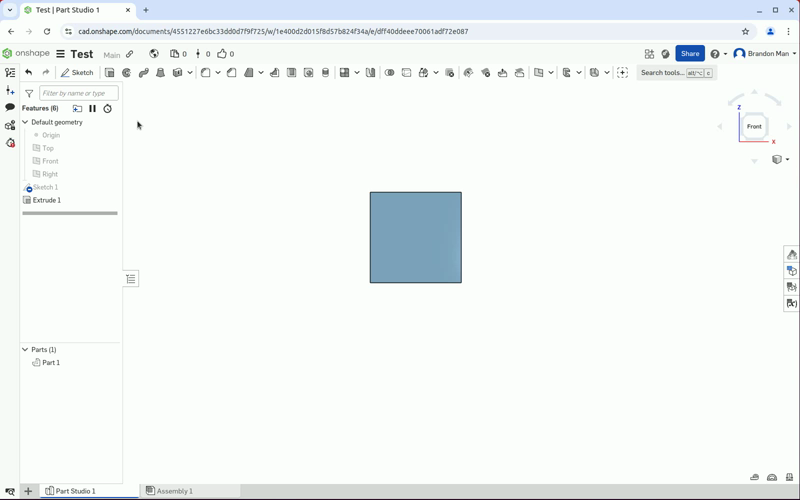
key(shift+h)
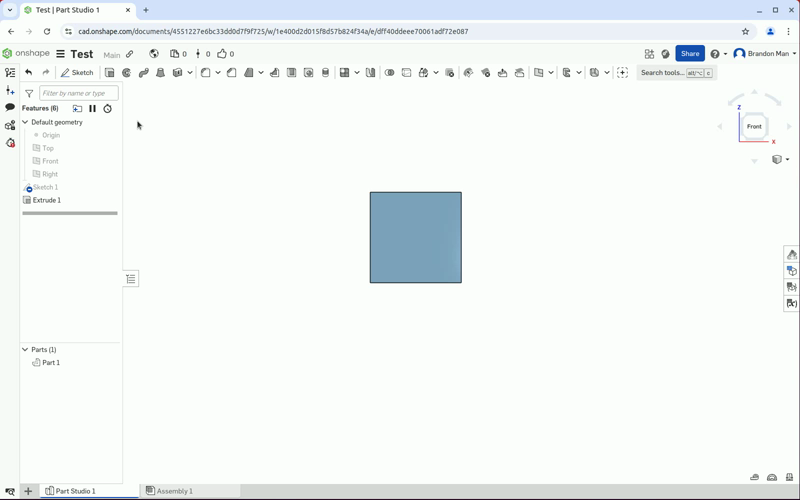
mouse_move(73, 189)
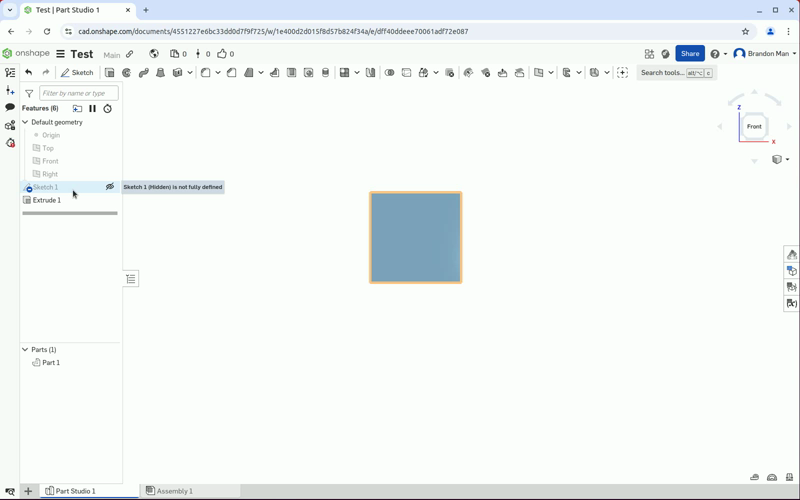
click(73, 189)
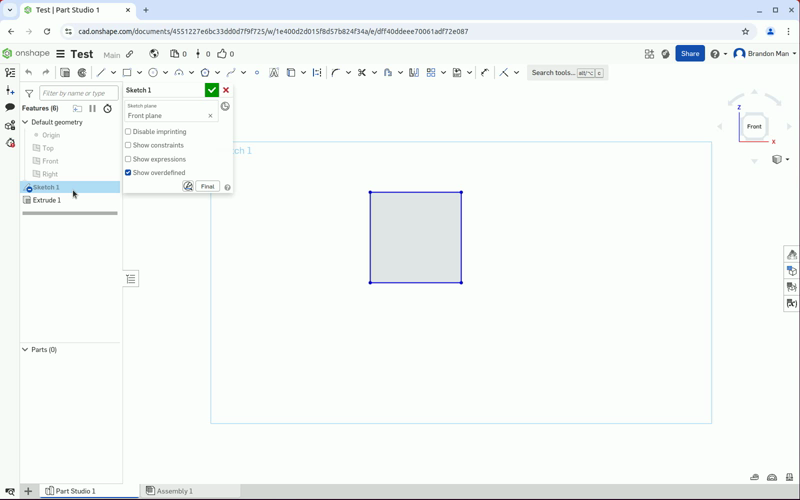
mouse_move(229, 92)
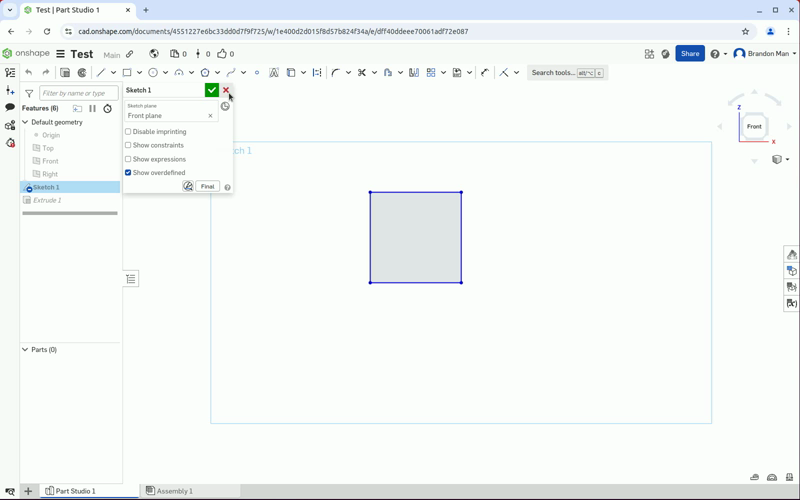
click(229, 92)
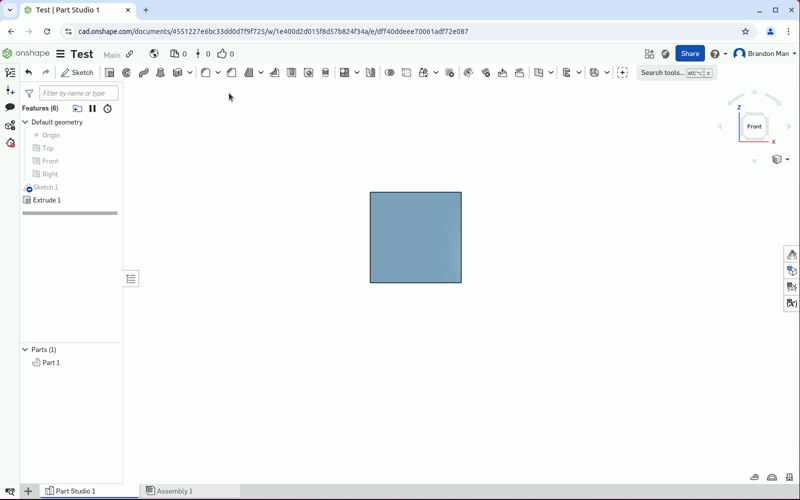
mouse_move(73, 352)
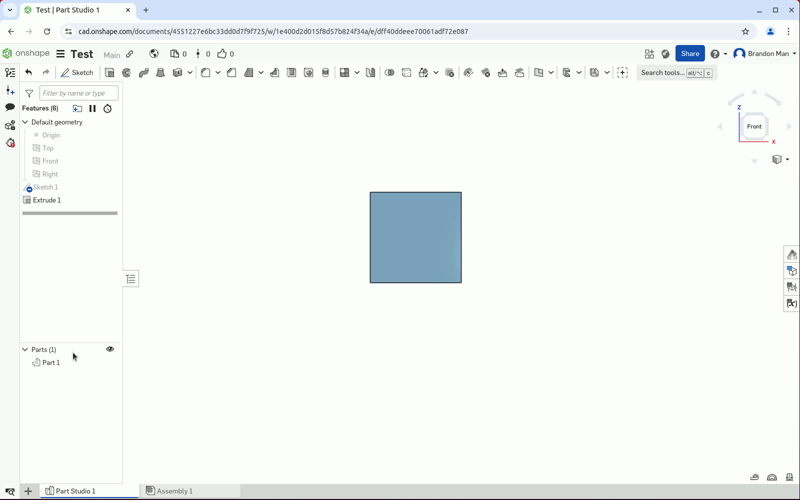
key(y)
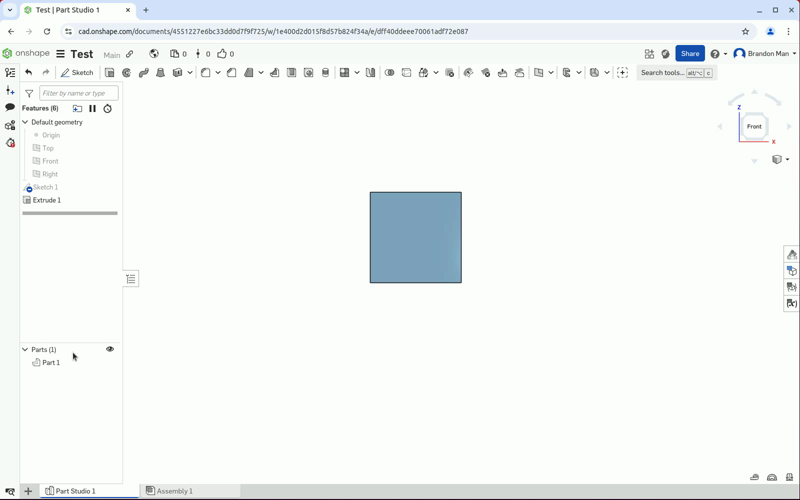
key(shift+p)
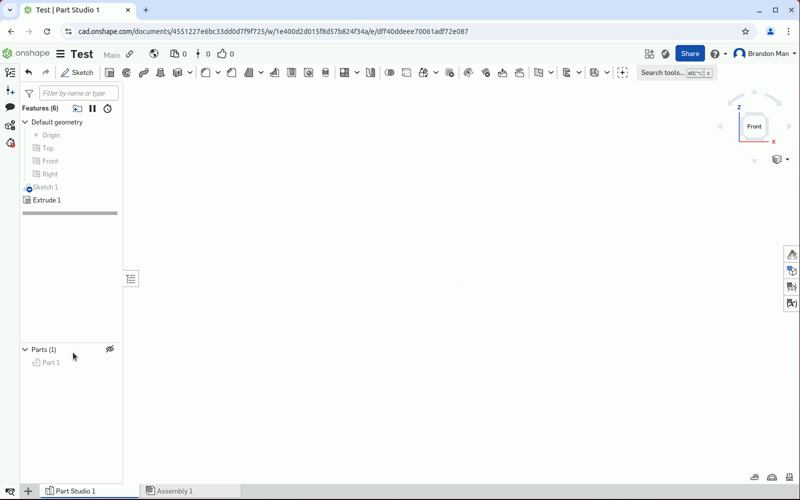
key(space)
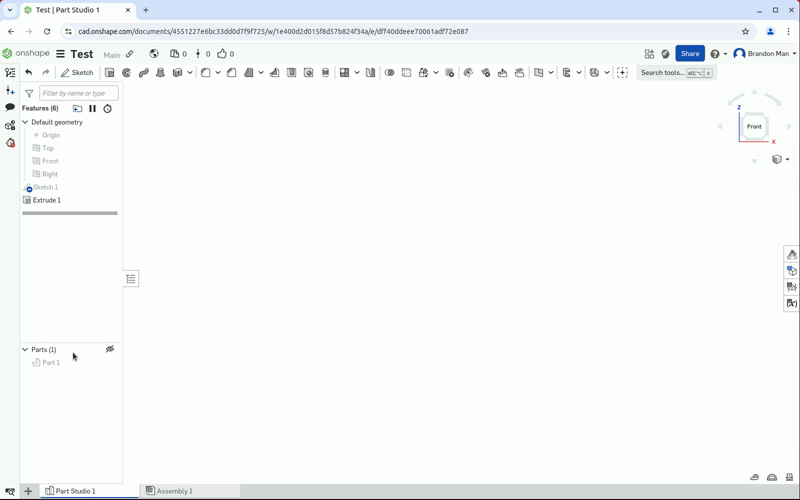
key_down(shift)
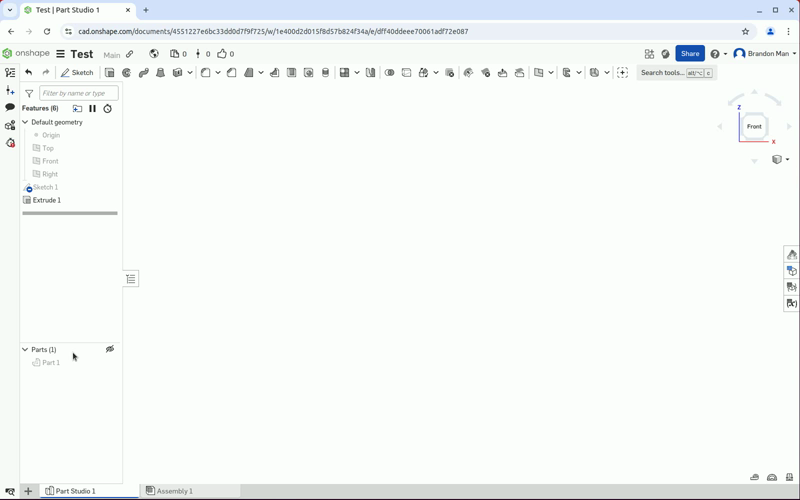
key(down)
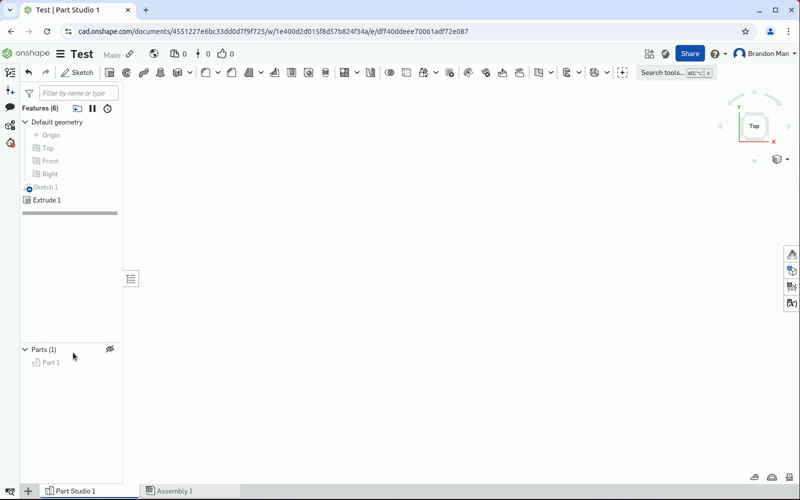
key_up(shift)
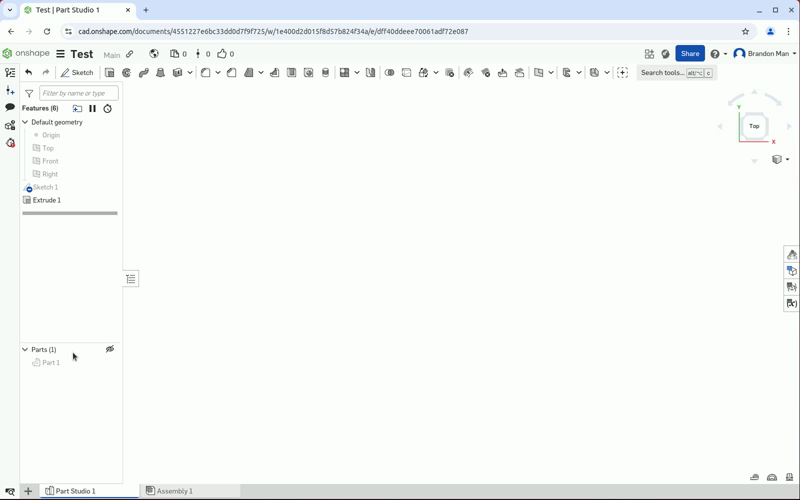
mouse_move(73, 352)
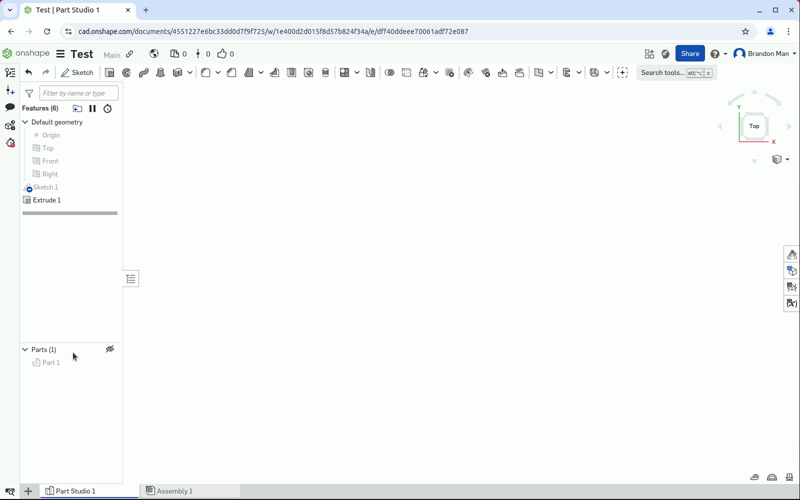
key(shift+y)
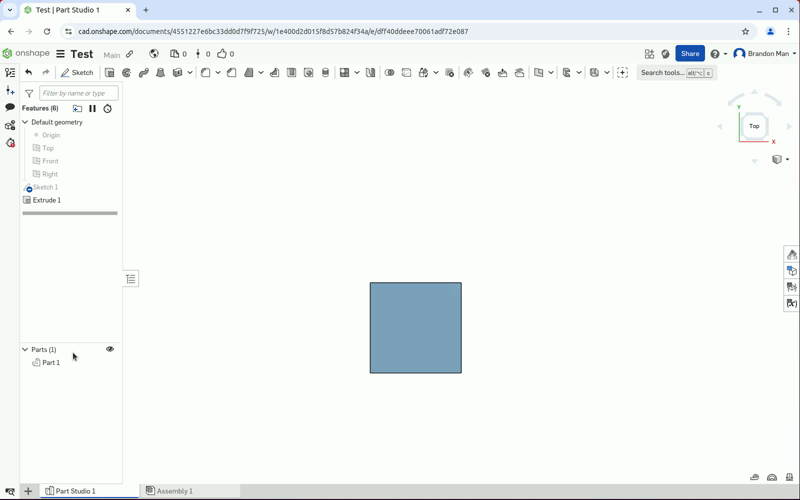
mouse_move(541, 75)
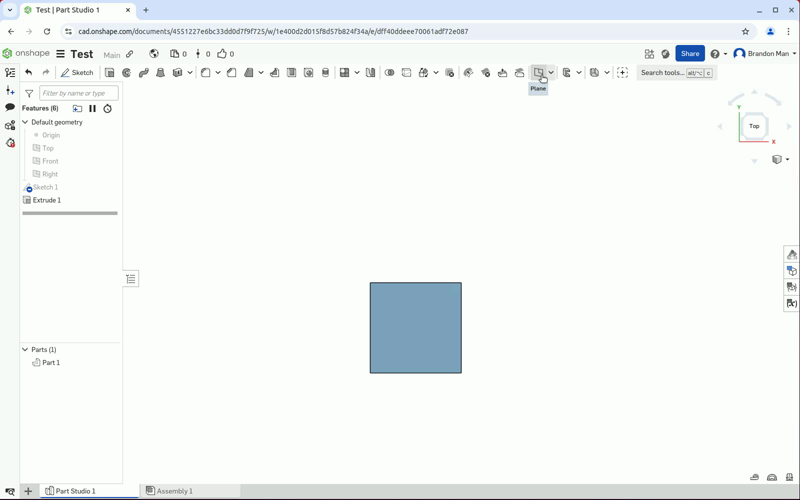
click(541, 75)
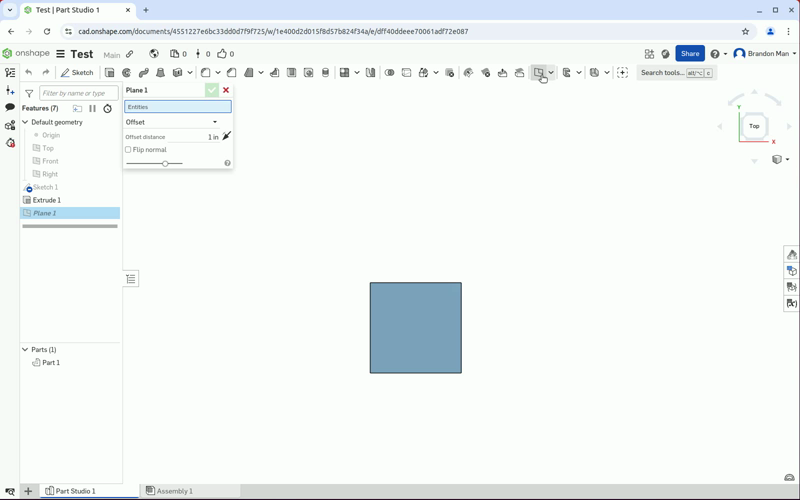
mouse_move(73, 150)
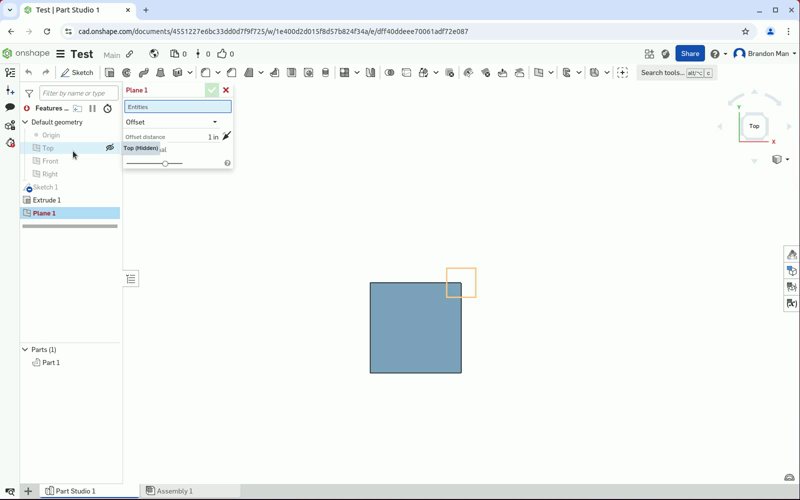
click(73, 150)
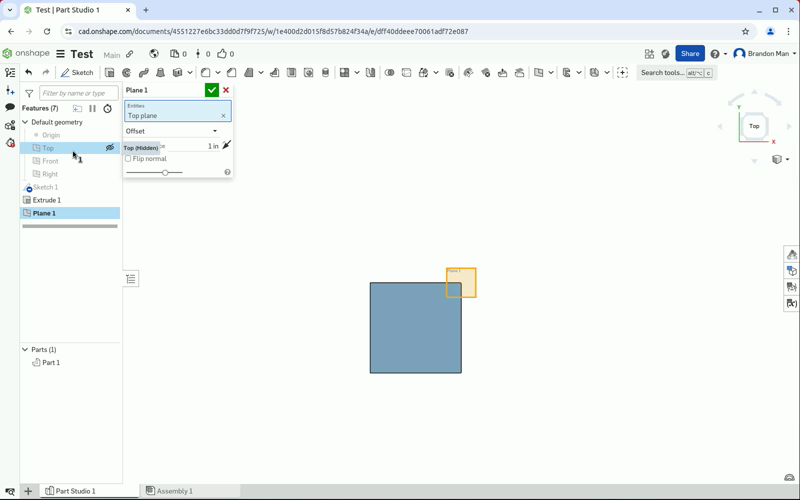
key(tab, 2)
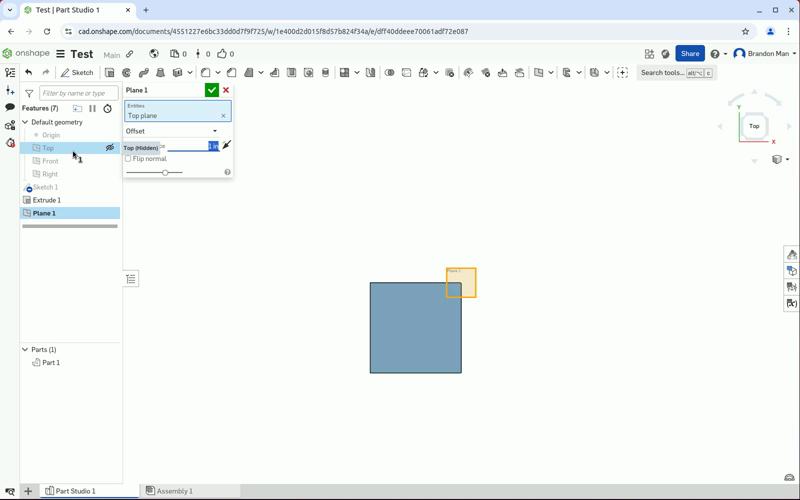
text(18.548)
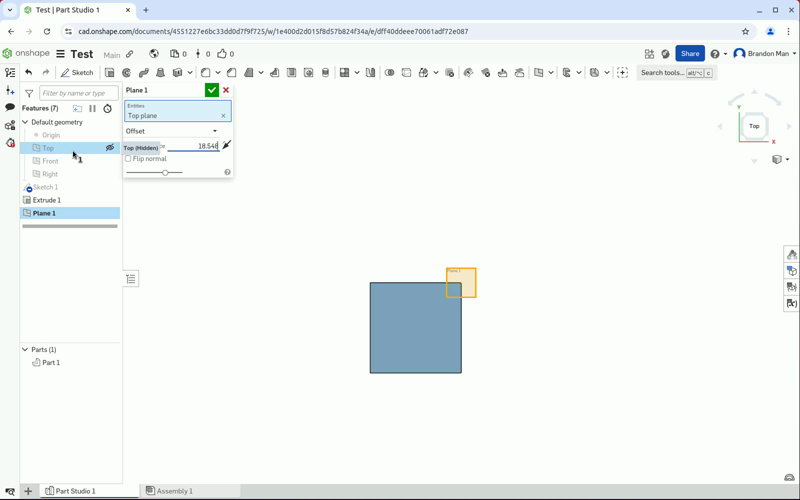
key(enter, 2)
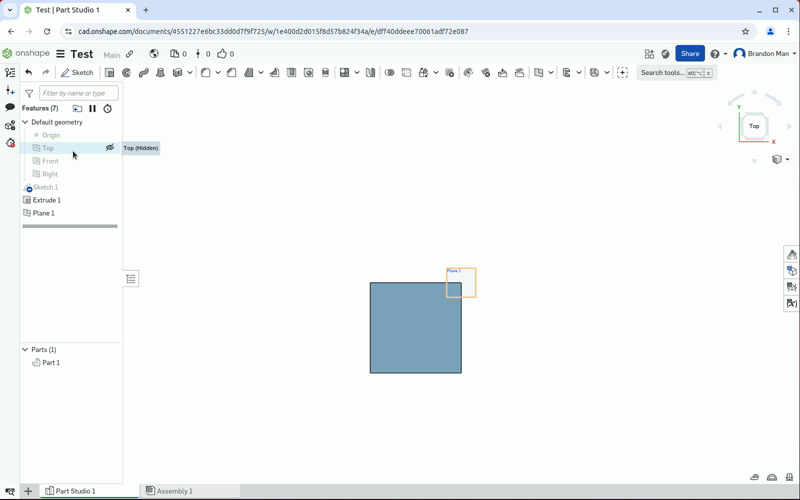
key(shift+s)
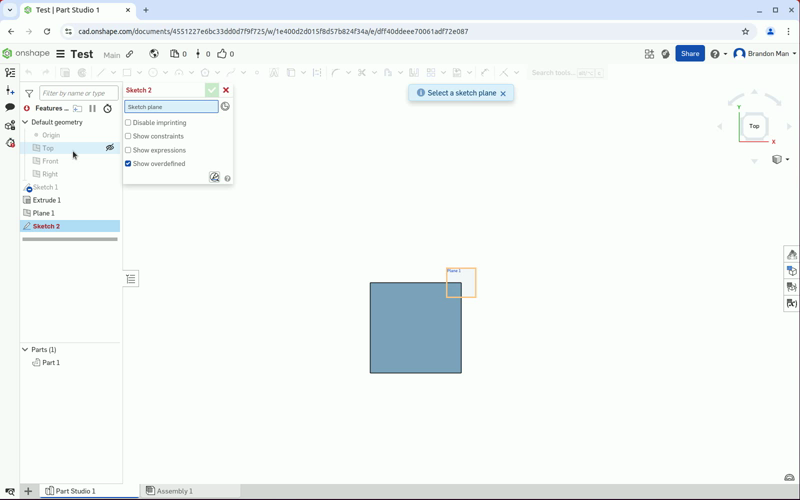
mouse_move(73, 215)
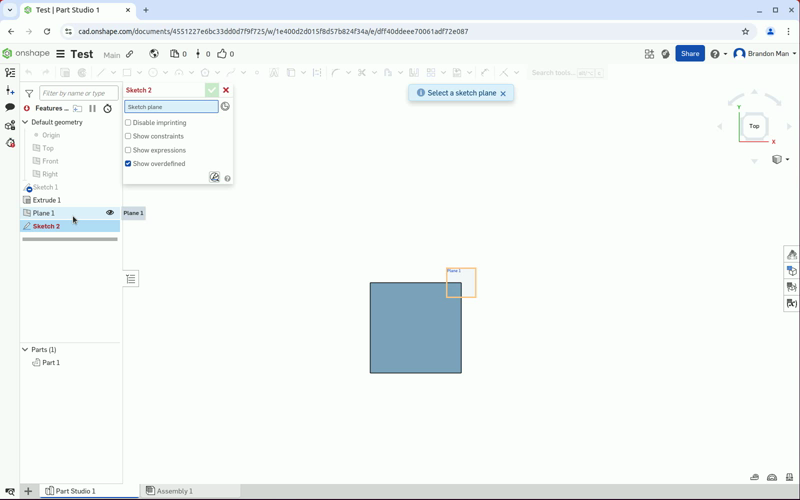
click(73, 215)
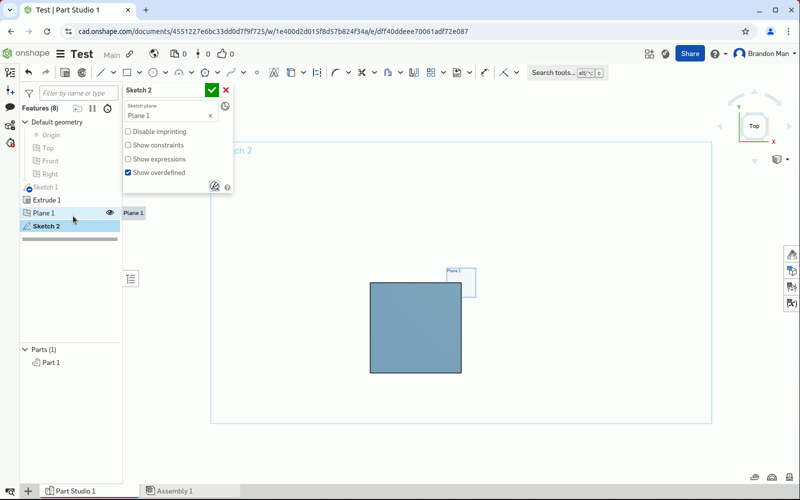
mouse_move(73, 352)
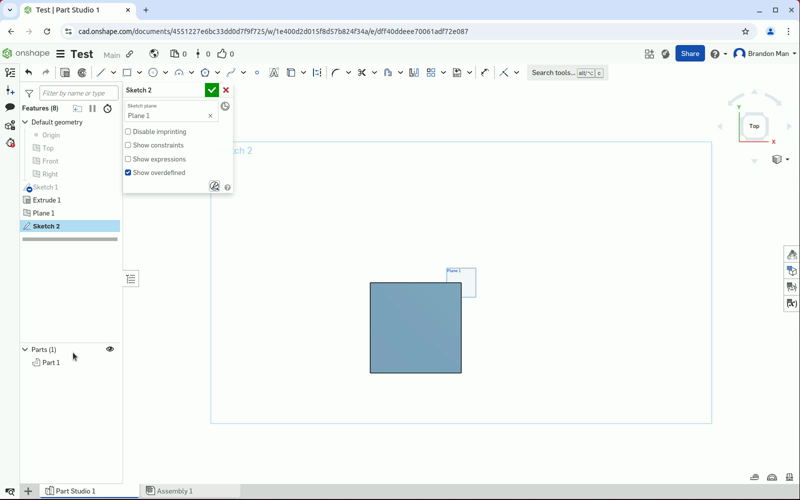
key(y)
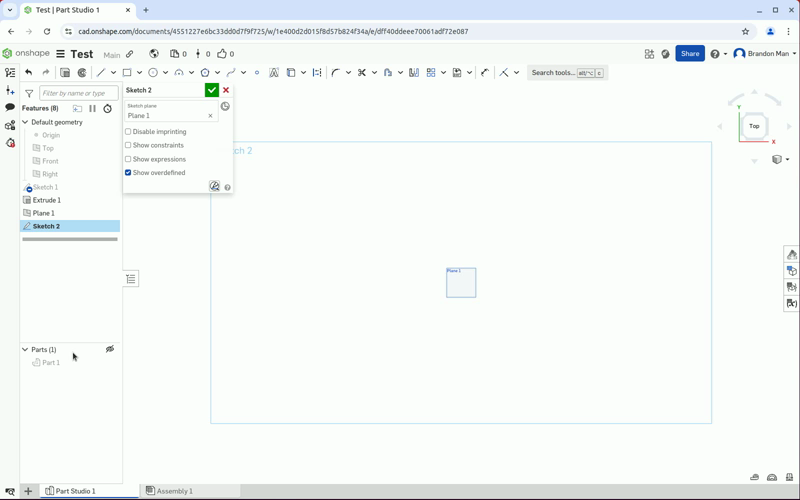
key(c)
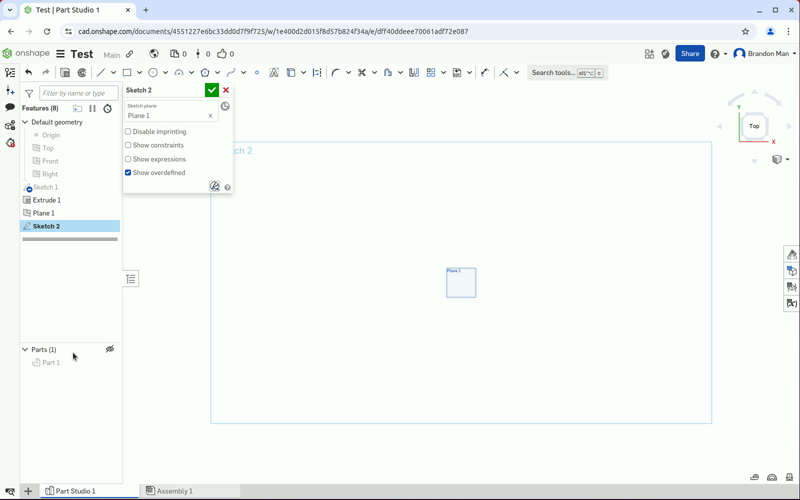
key_down(shift)
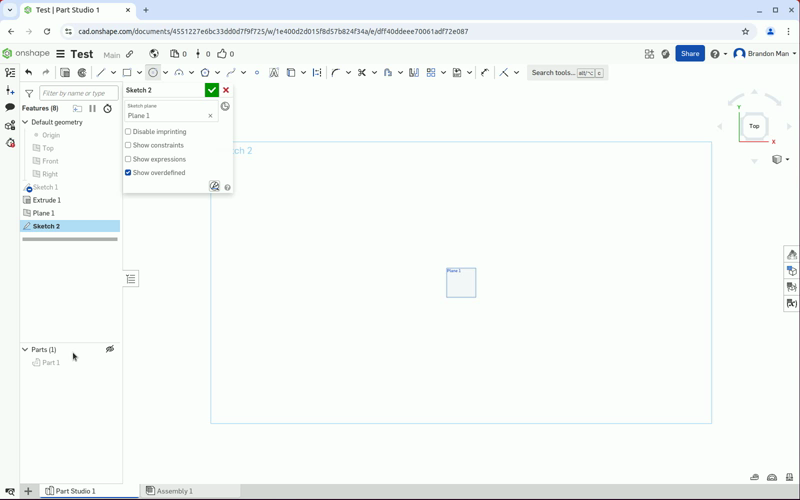
mouse_move(415, 326)
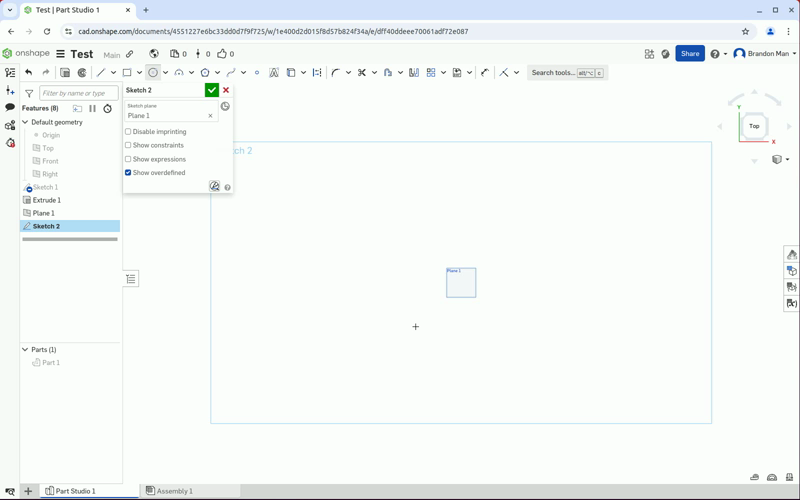
click(415, 326)
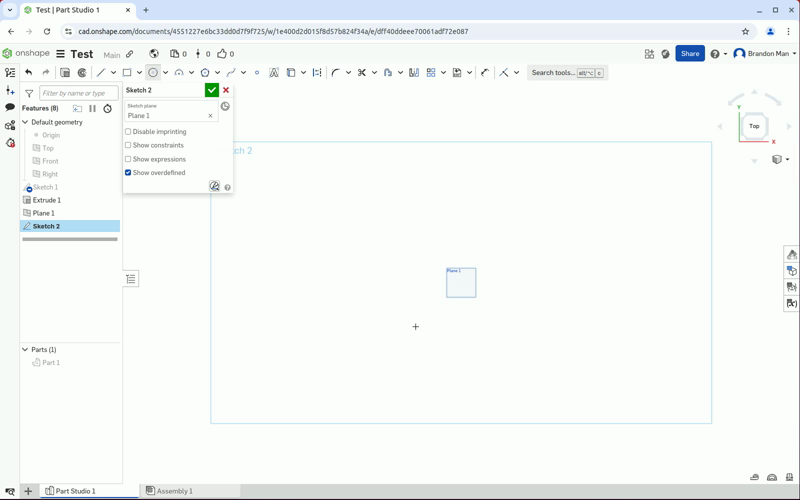
key_up(shift)
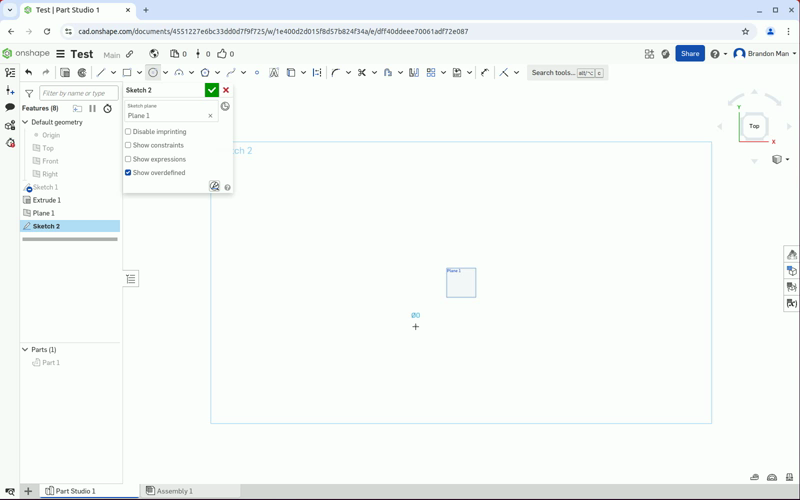
mouse_move(438, 326)
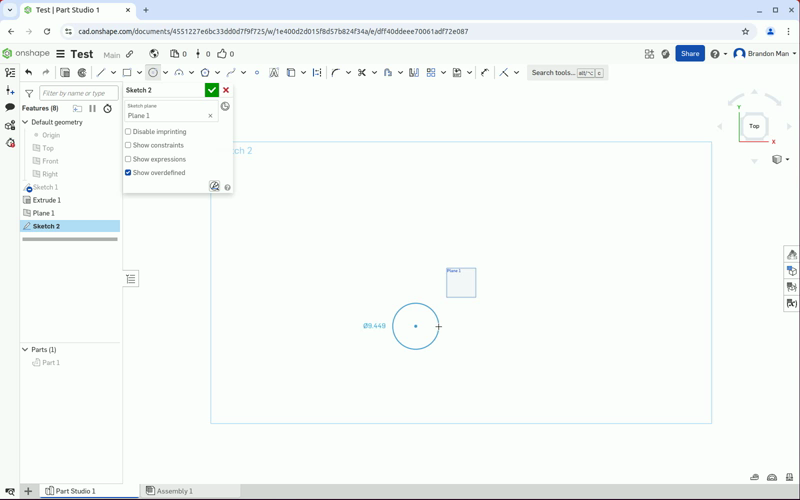
click(438, 326)
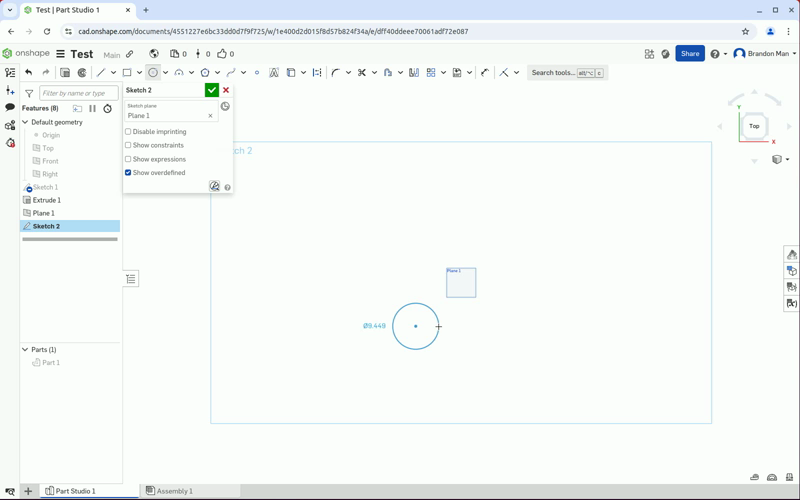
key(esc)
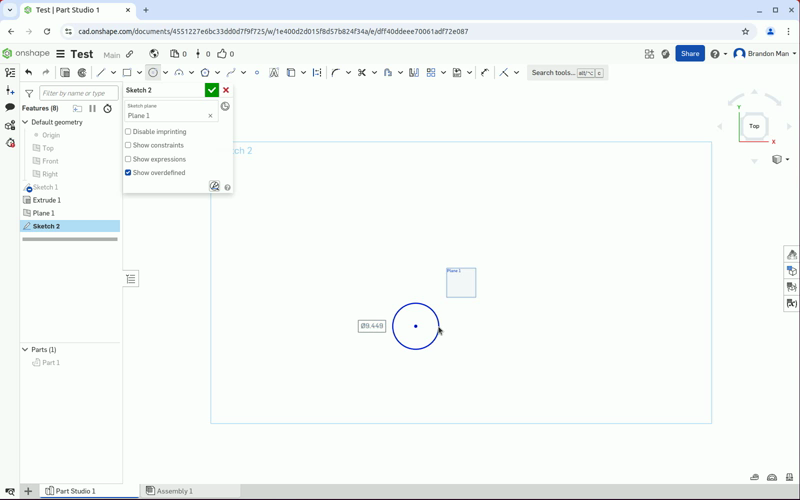
mouse_move(400, 333)
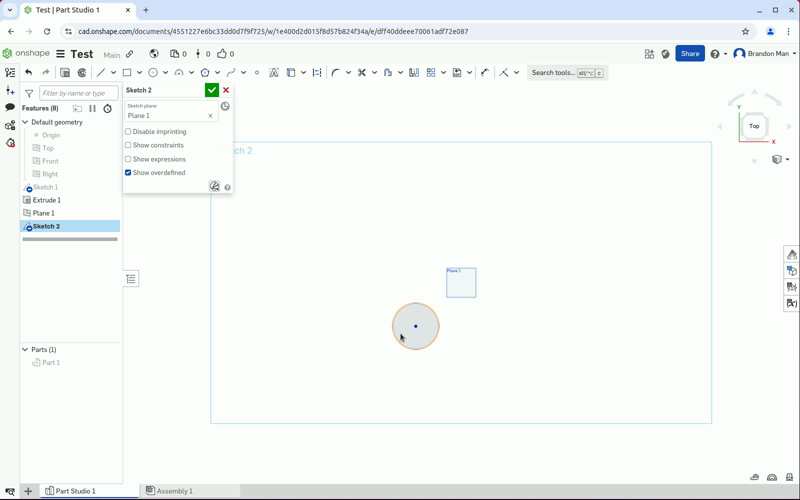
scroll(6)
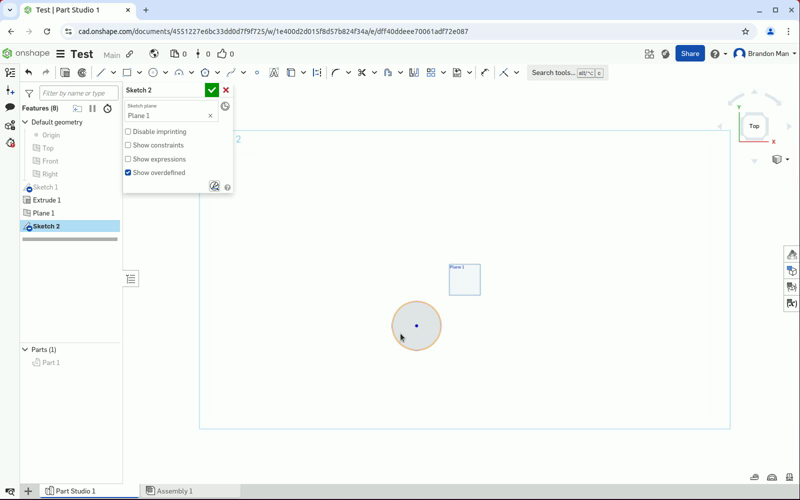
scroll(6)
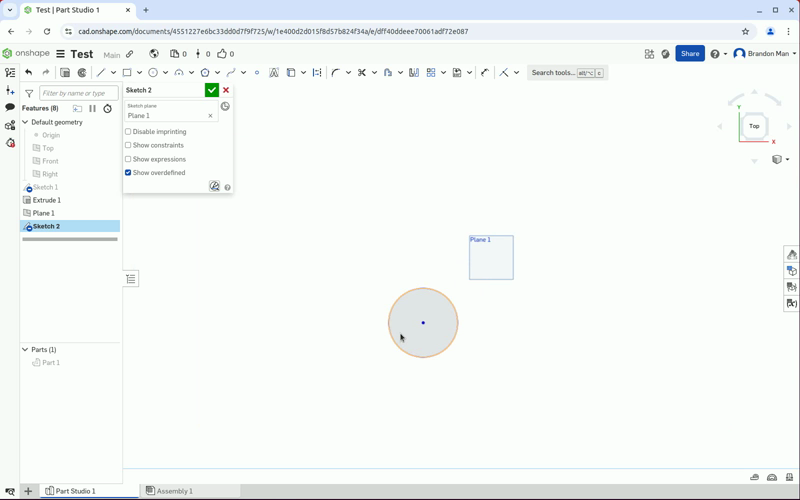
scroll(6)
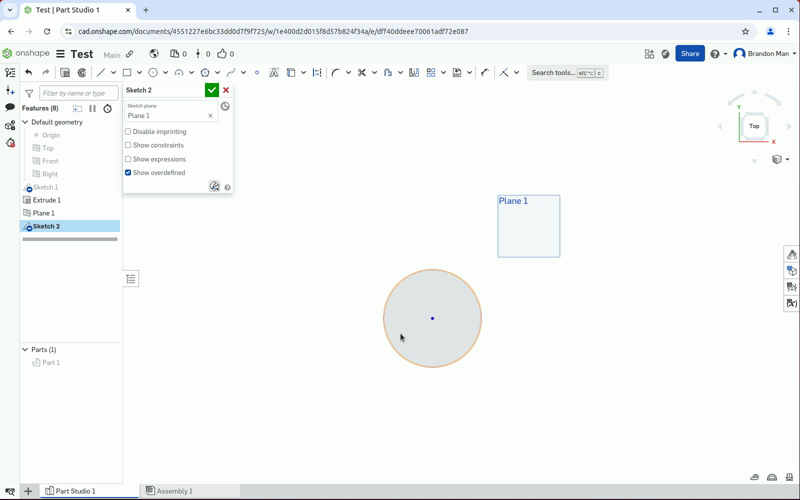
scroll(6)
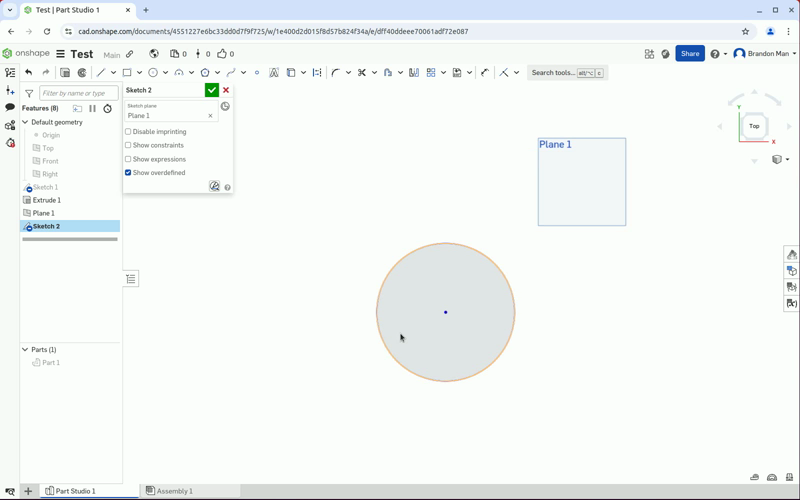
scroll(6)
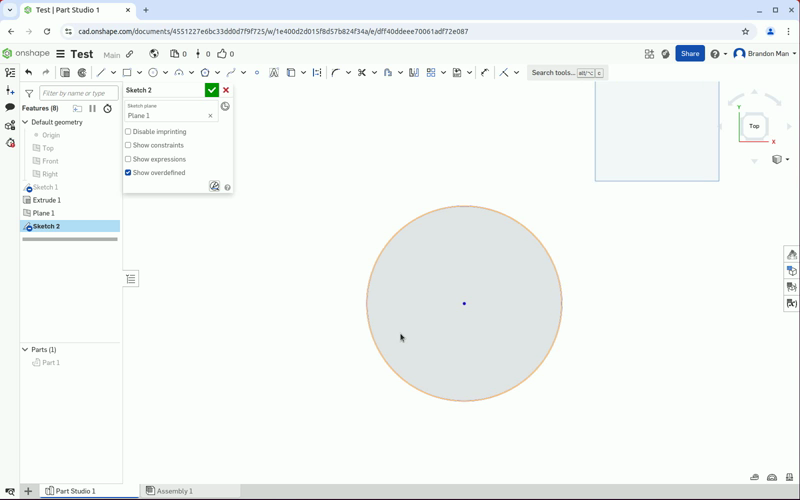
scroll(6)
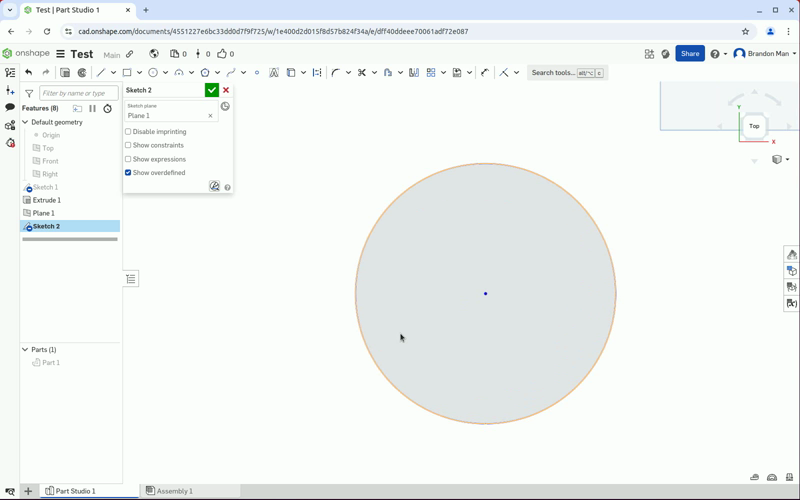
scroll(6)
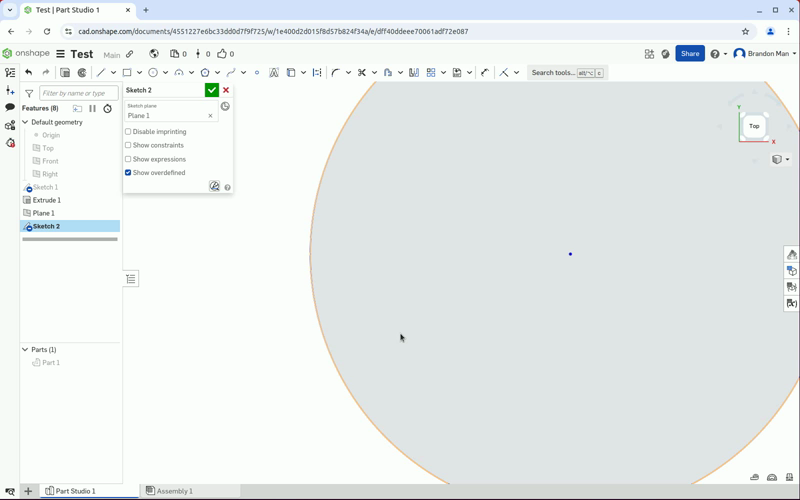
click(400, 333)
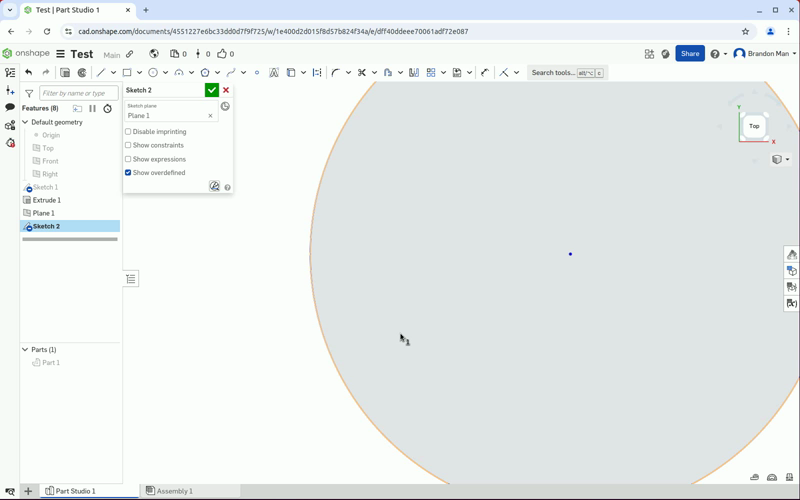
scroll(-6)
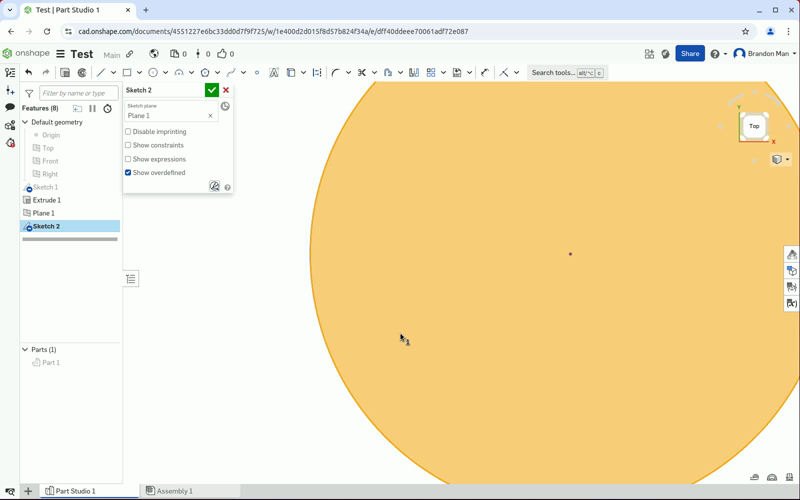
scroll(-6)
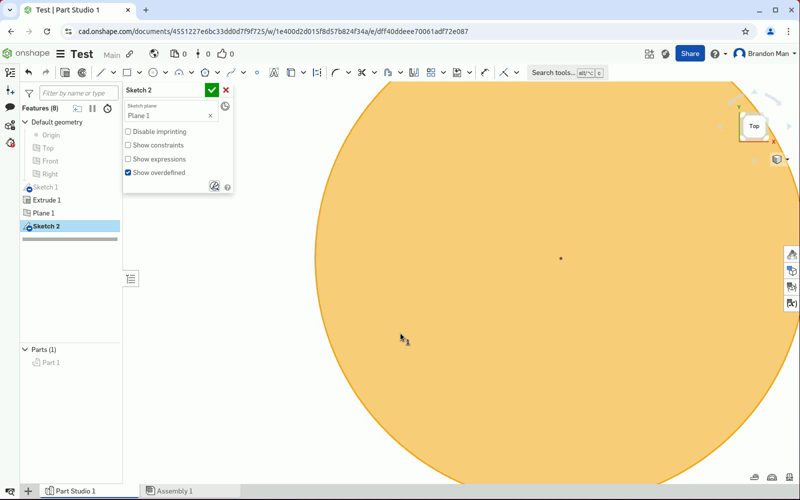
scroll(-6)
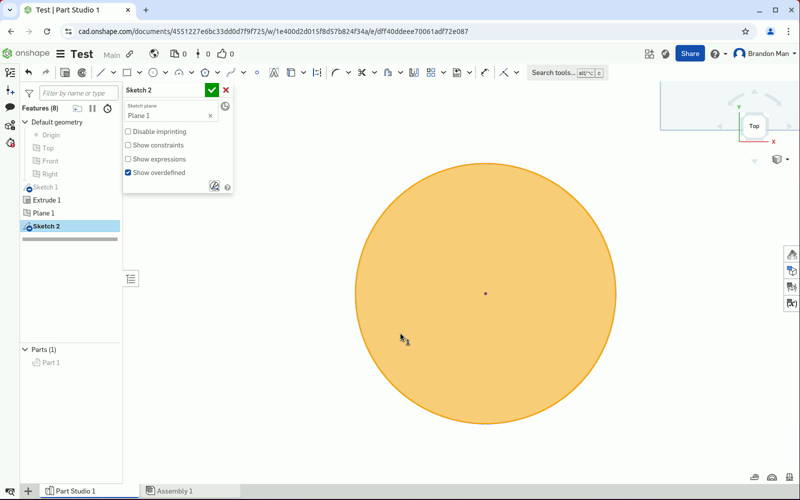
scroll(-6)
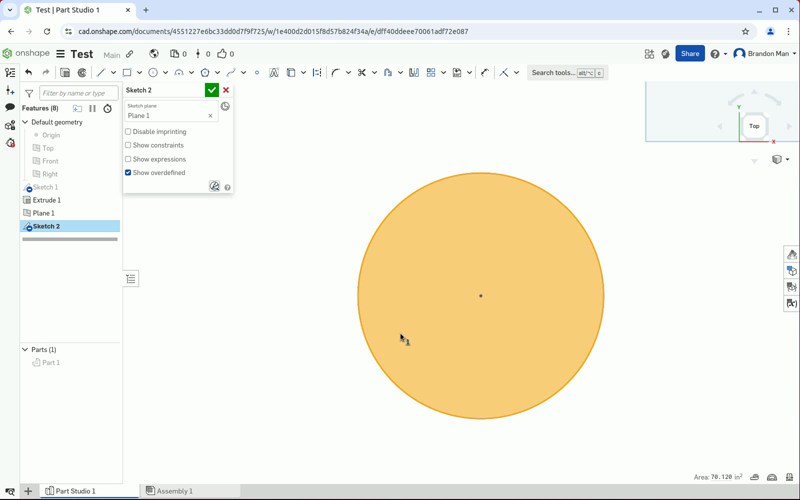
scroll(-6)
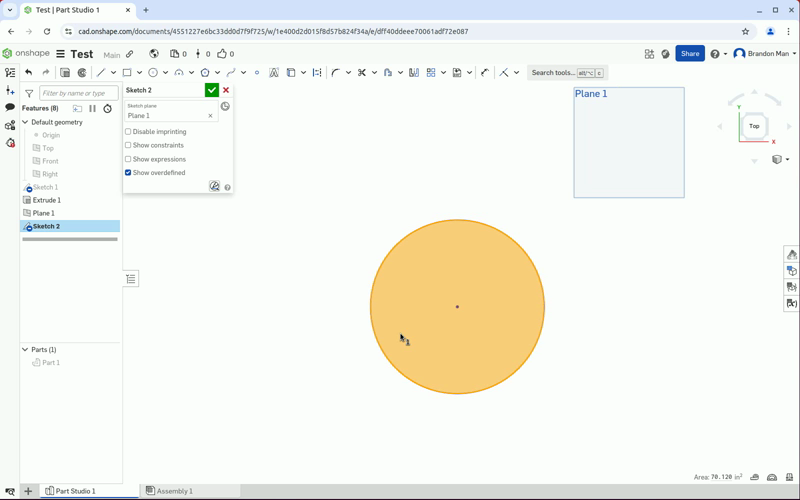
scroll(-6)
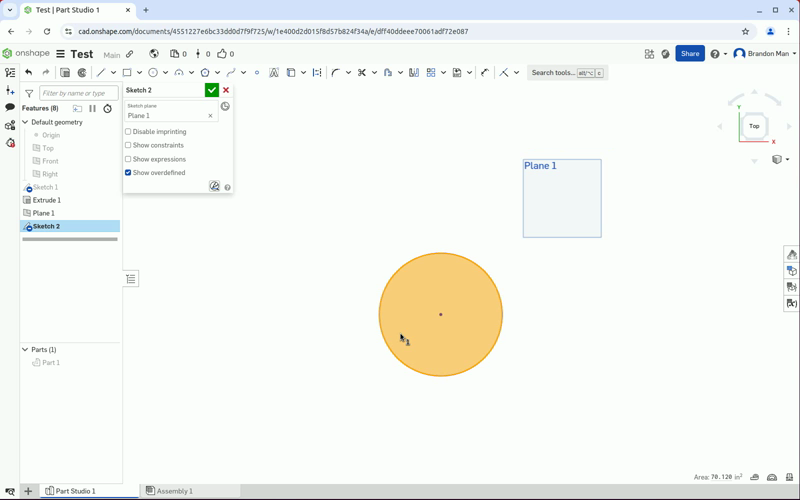
scroll(-6)
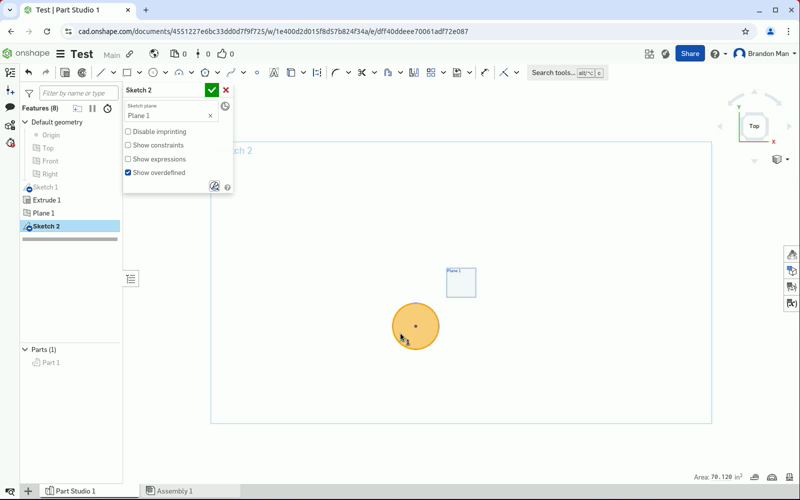
mouse_move(73, 352)
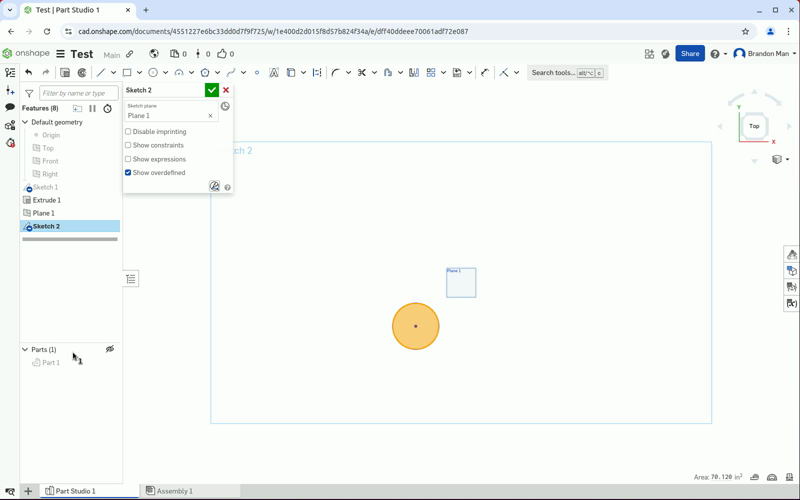
key(shift+y)
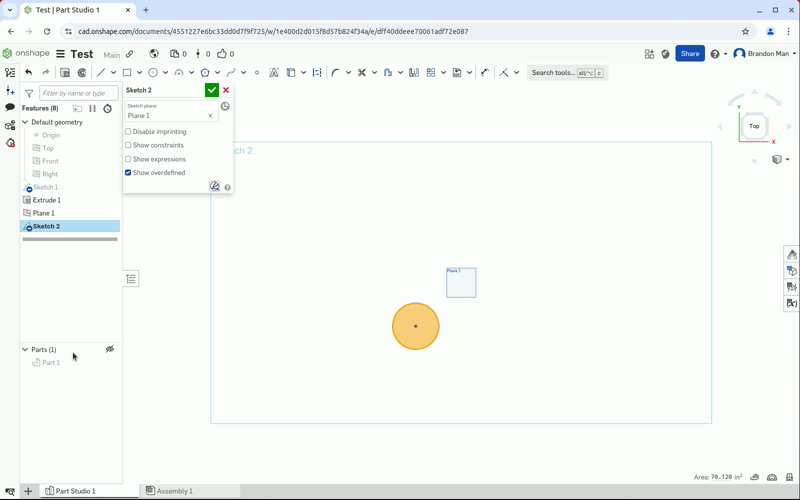
key(shift+e)
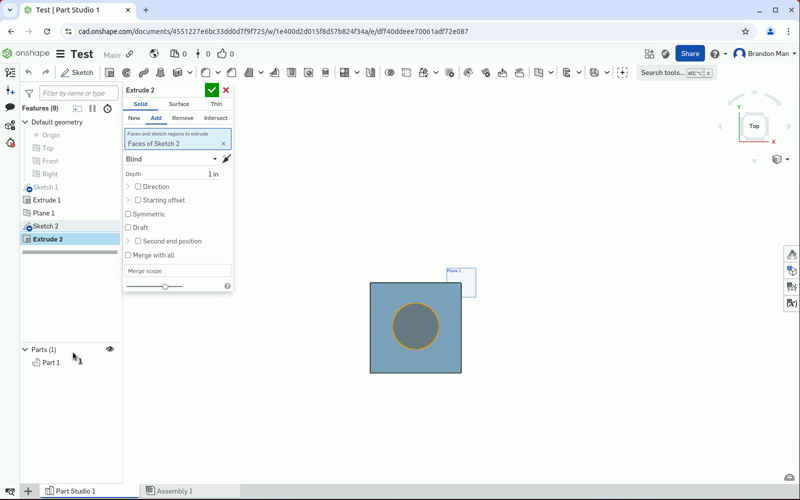
mouse_move(143, 106)
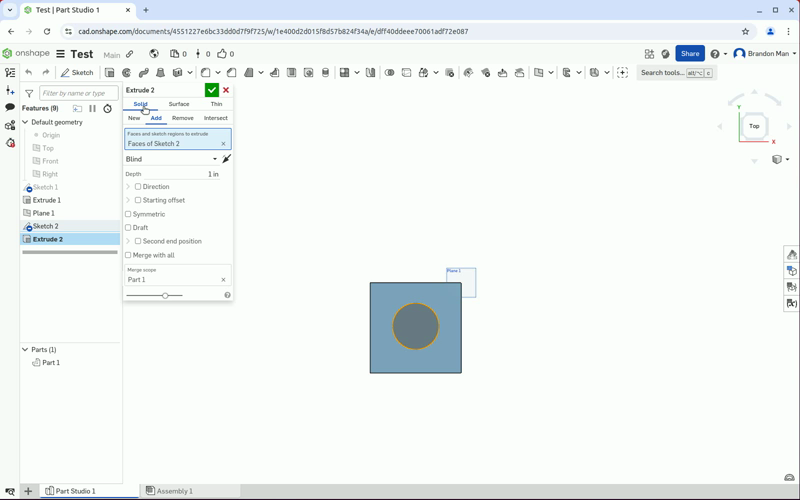
click(143, 106)
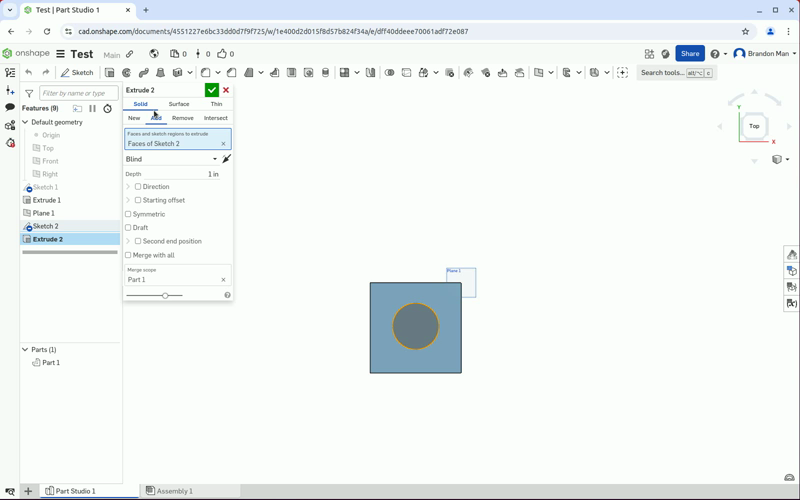
mouse_move(186, 120)
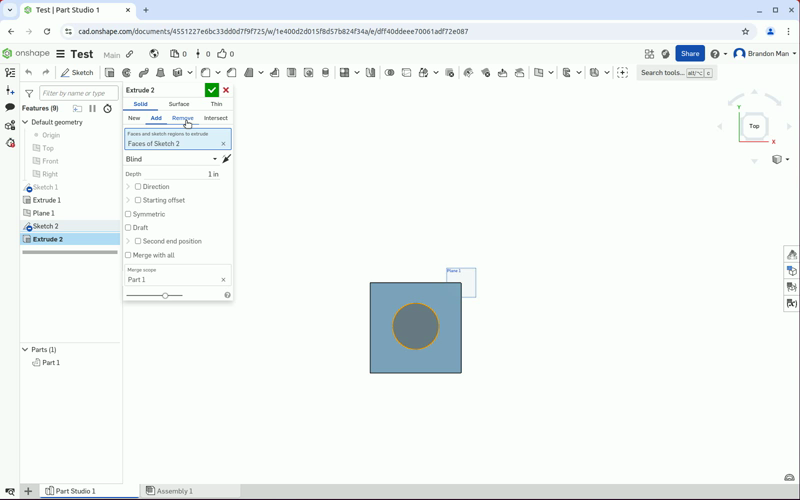
click(186, 120)
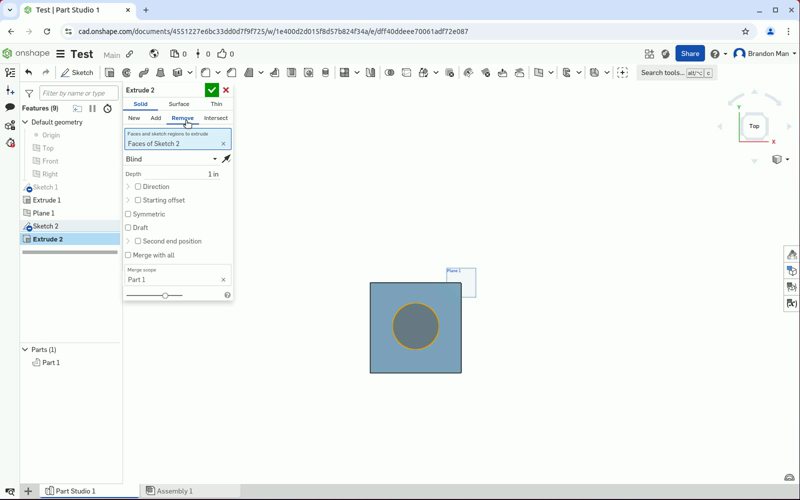
key(tab, 4)
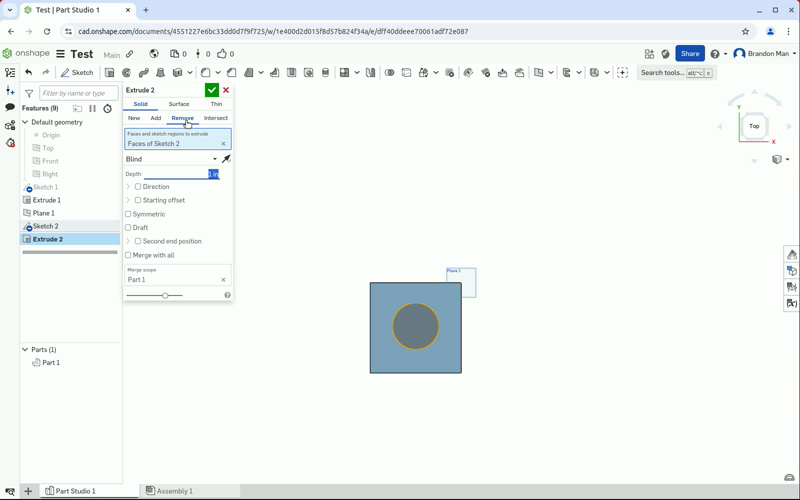
text(4.574)
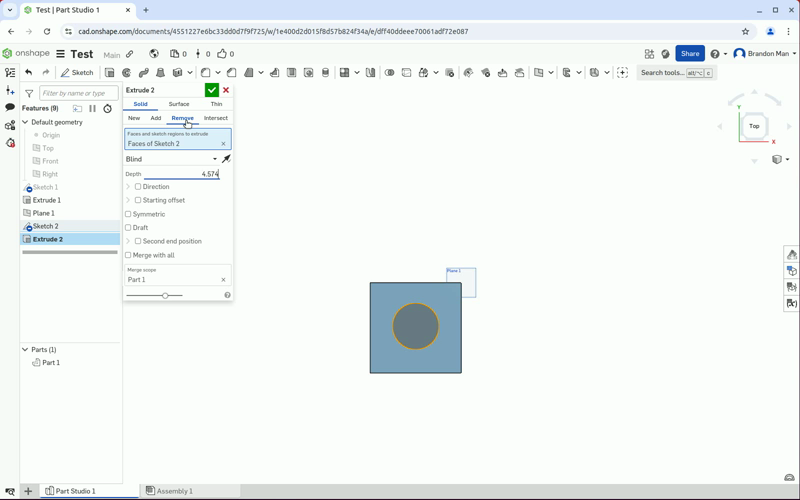
key(tab, 6)
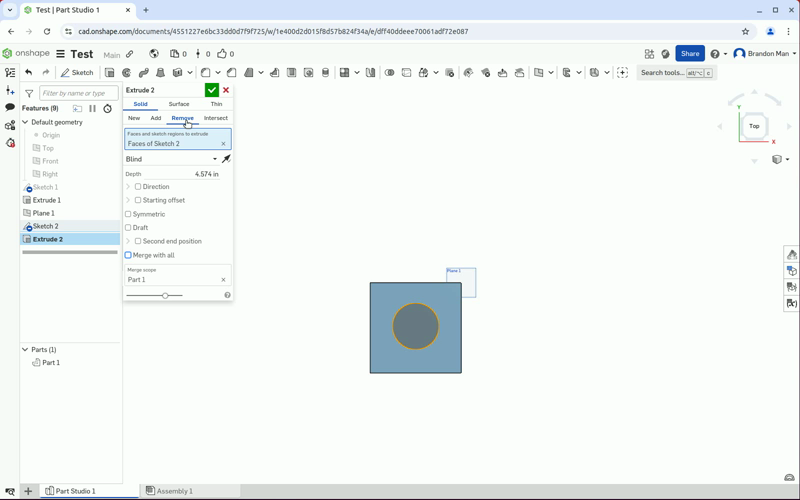
key(space)
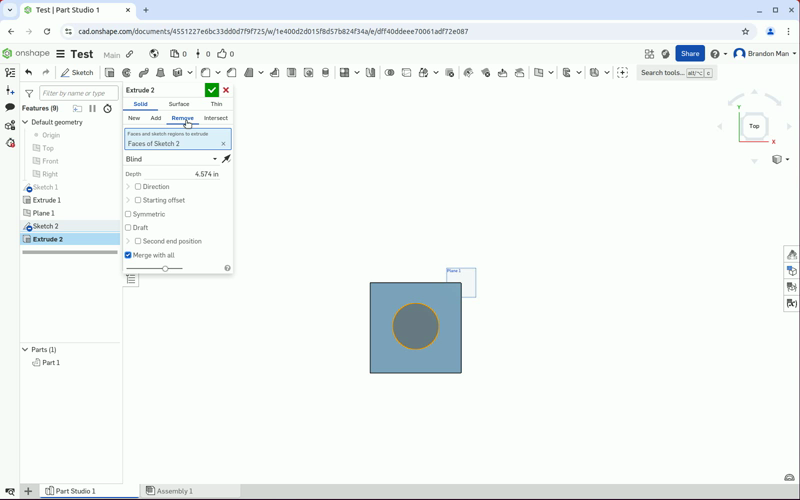
key(enter)
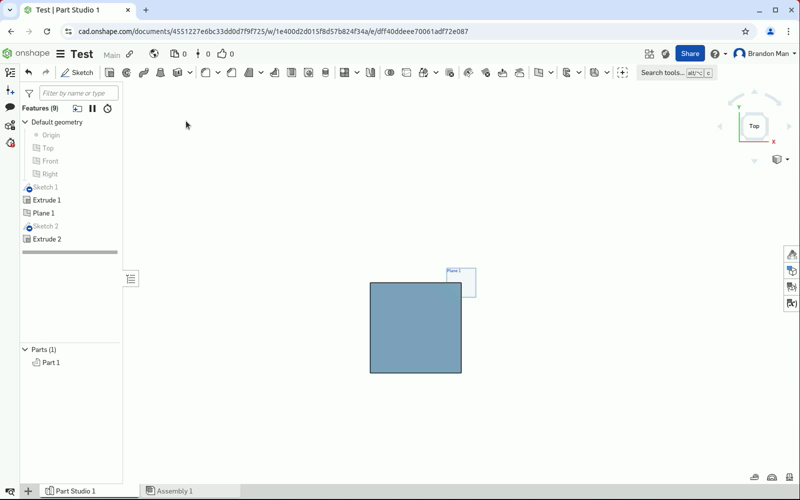
key(shift+h)
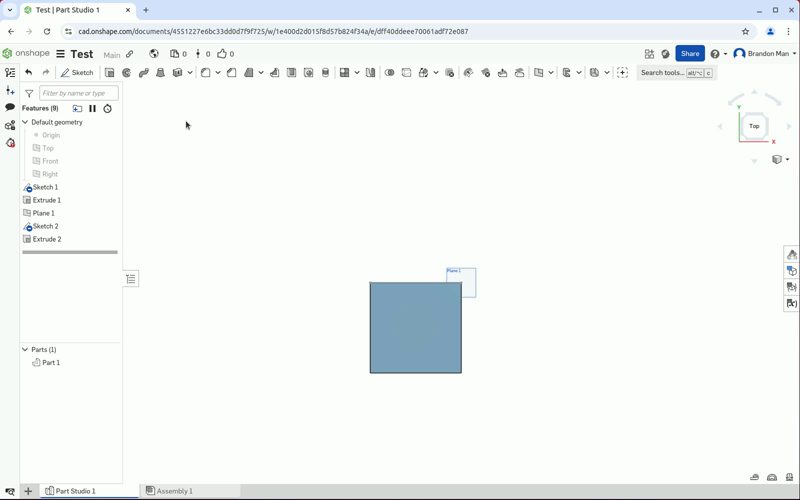
key(shift+h)
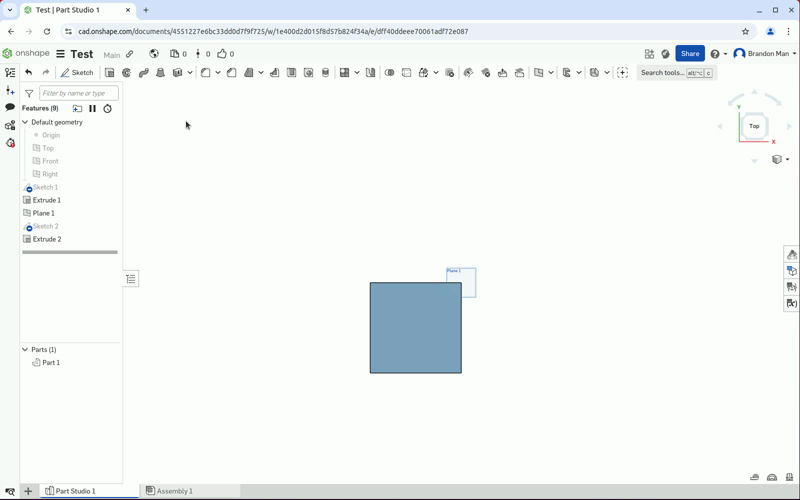
mouse_move(73, 189)
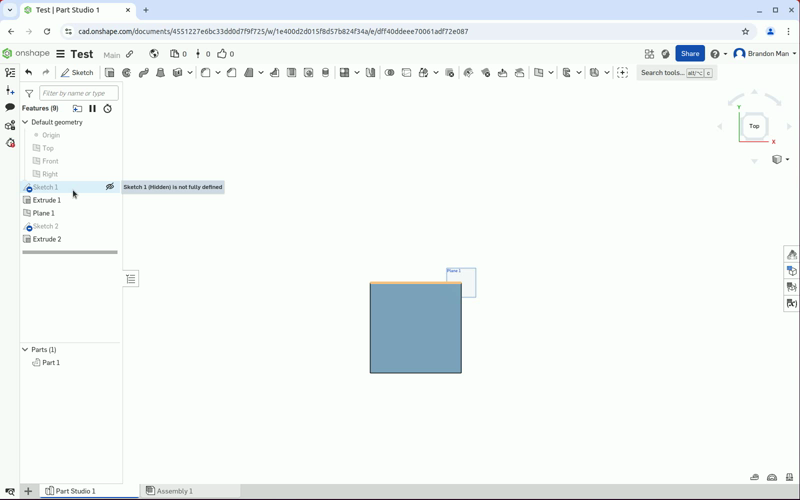
click(73, 189)
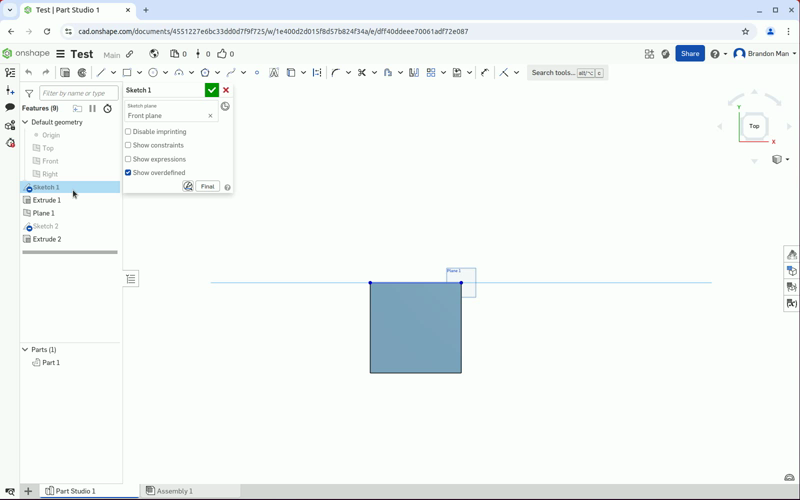
mouse_move(229, 92)
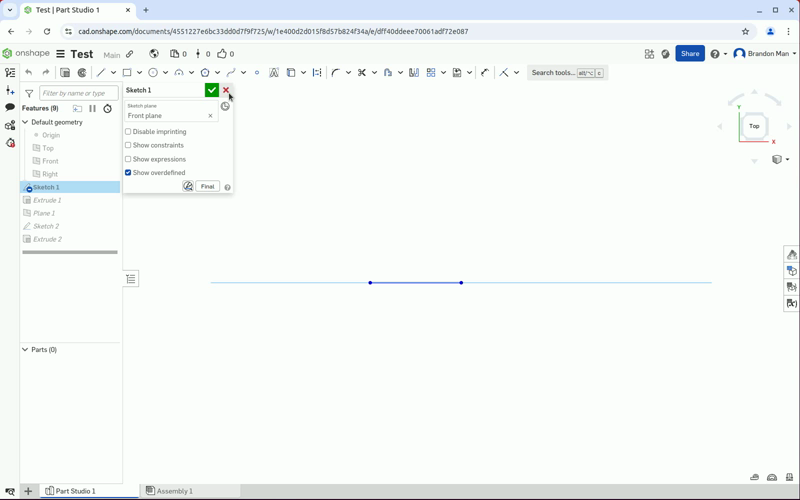
click(229, 92)
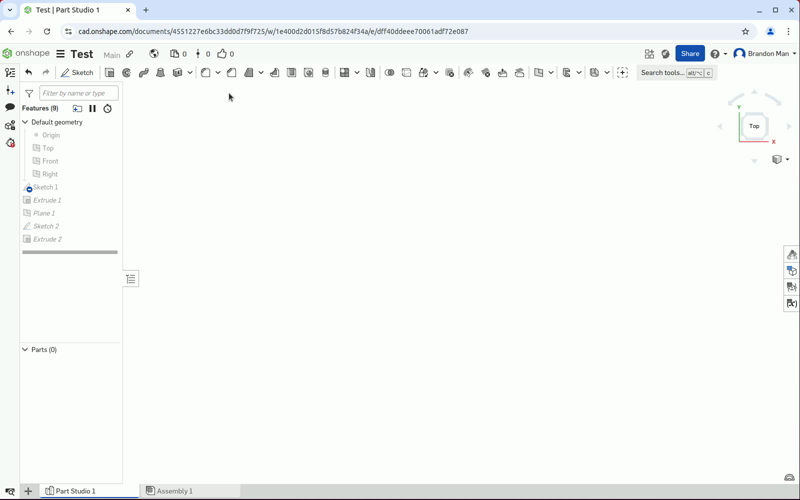
mouse_move(73, 352)
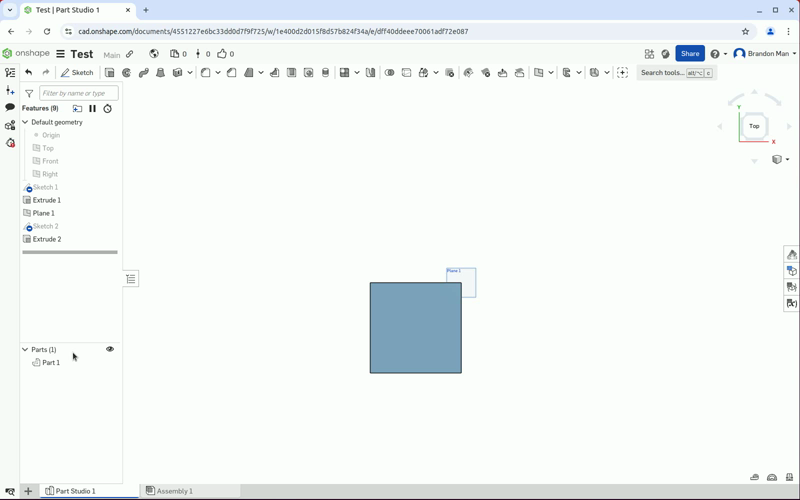
key(y)
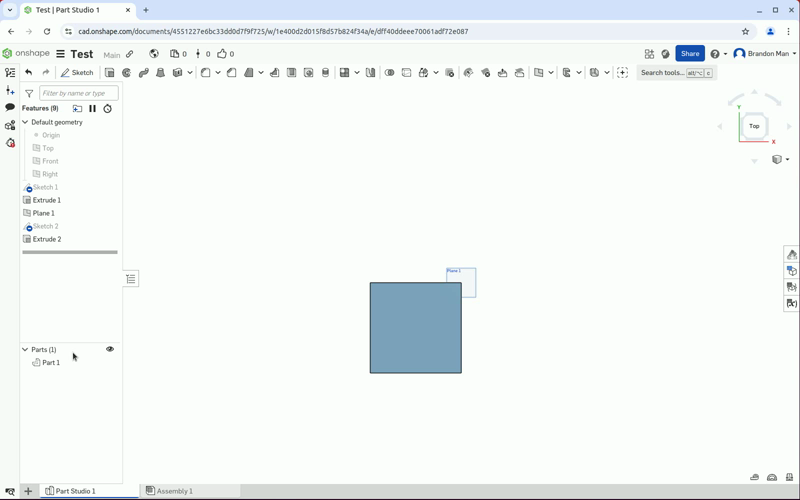
key(shift+p)
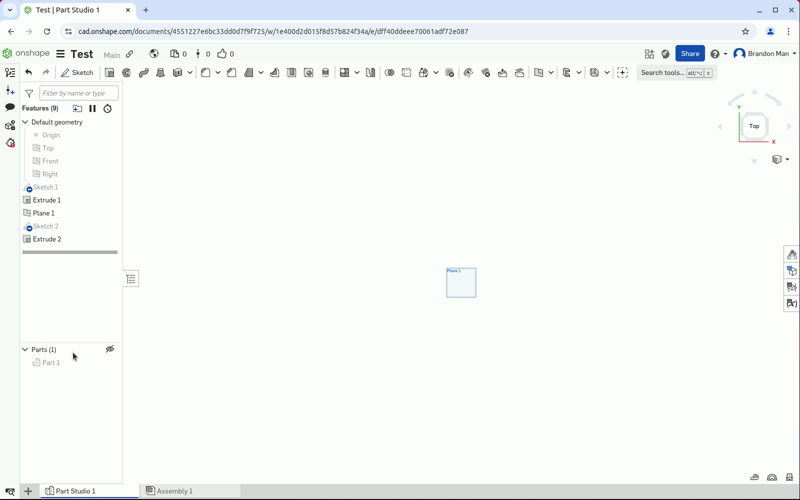
key(space)
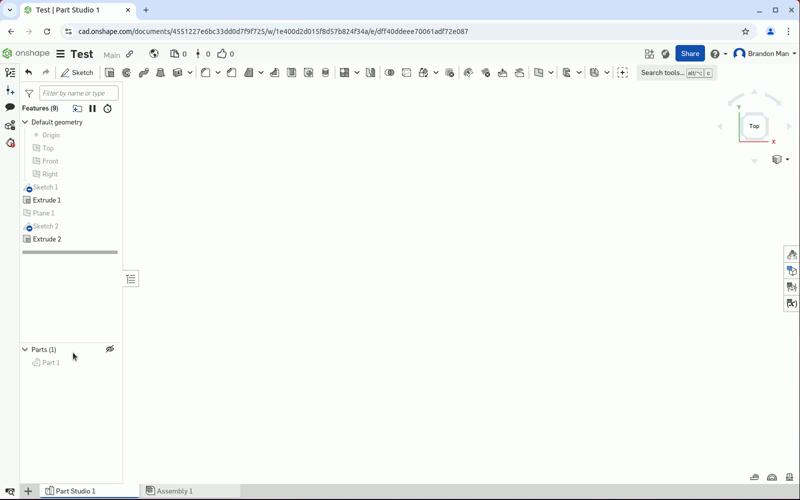
key_down(shift)
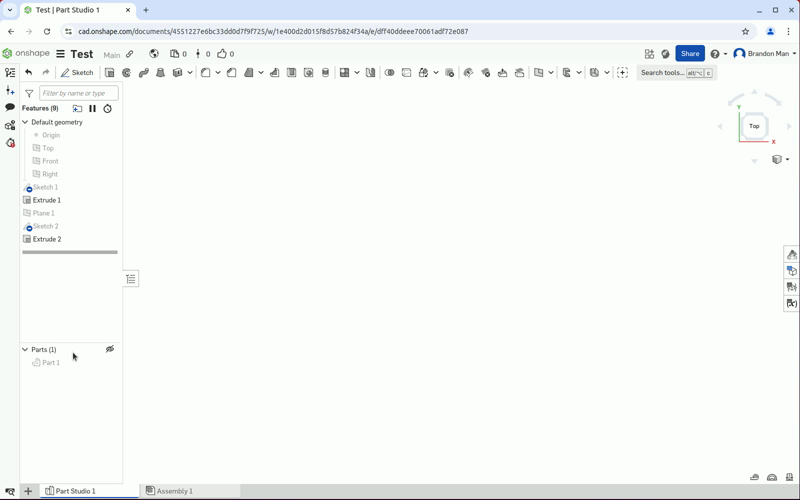
key(up)
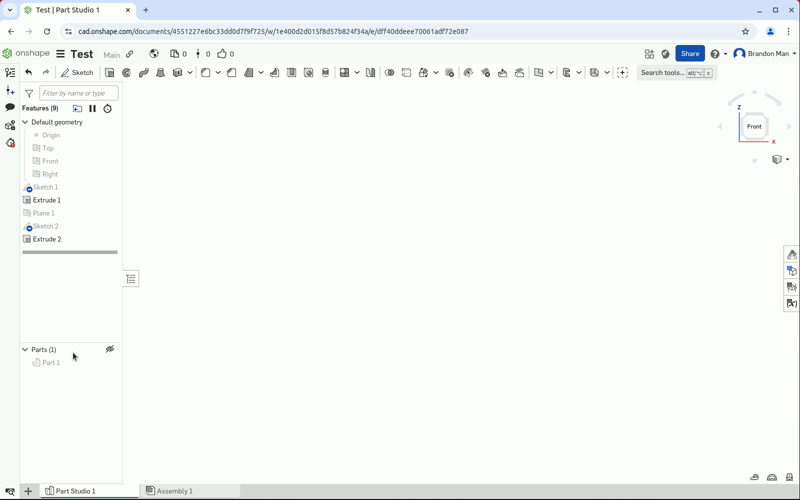
key_up(shift)
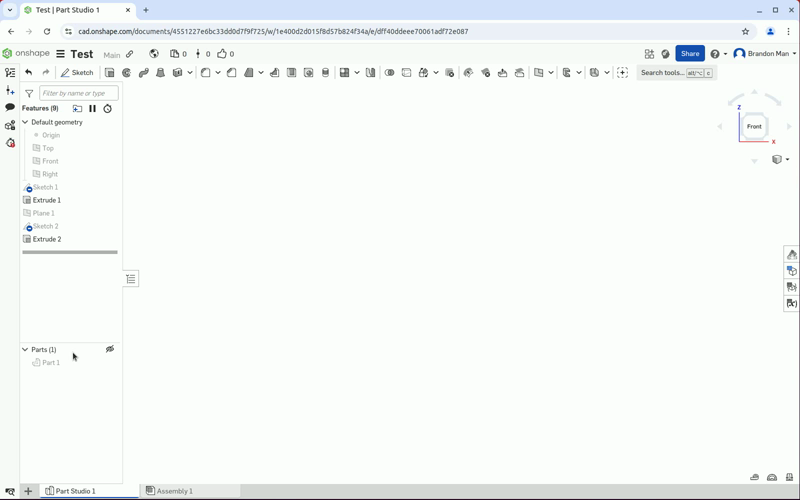
key(space)
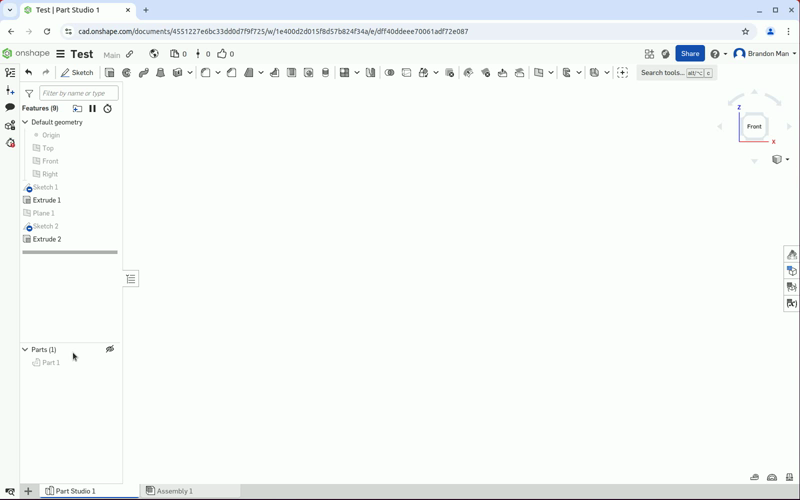
key_down(shift)
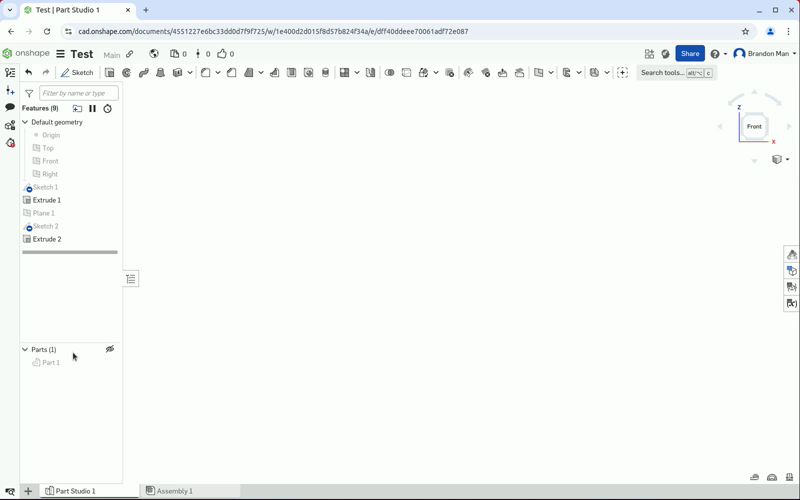
key(left)
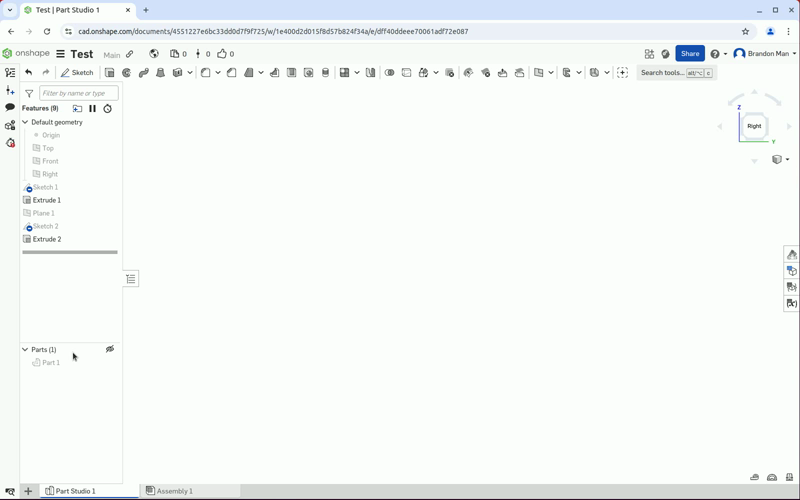
key_up(shift)
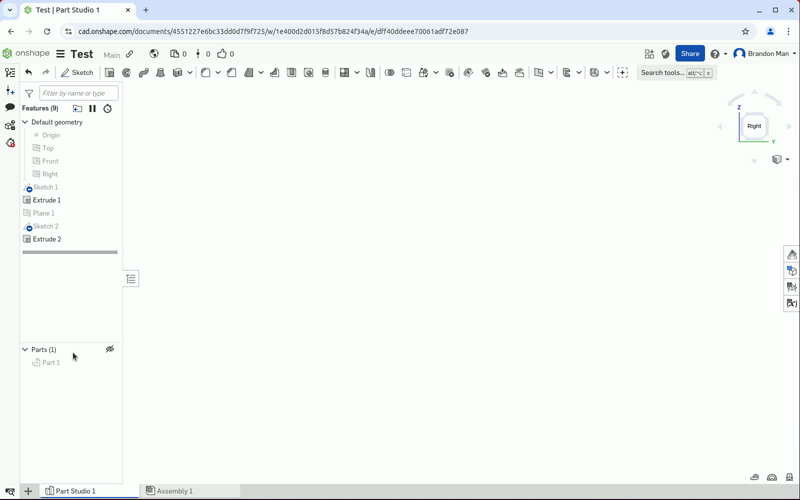
mouse_move(73, 352)
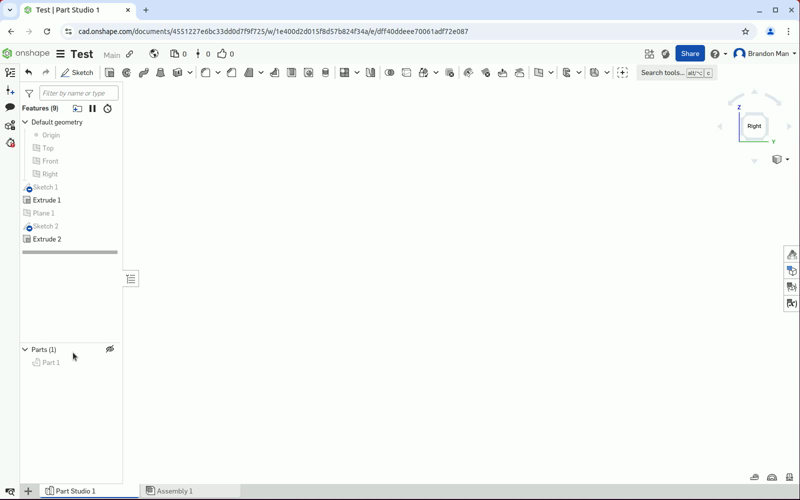
key(shift+y)
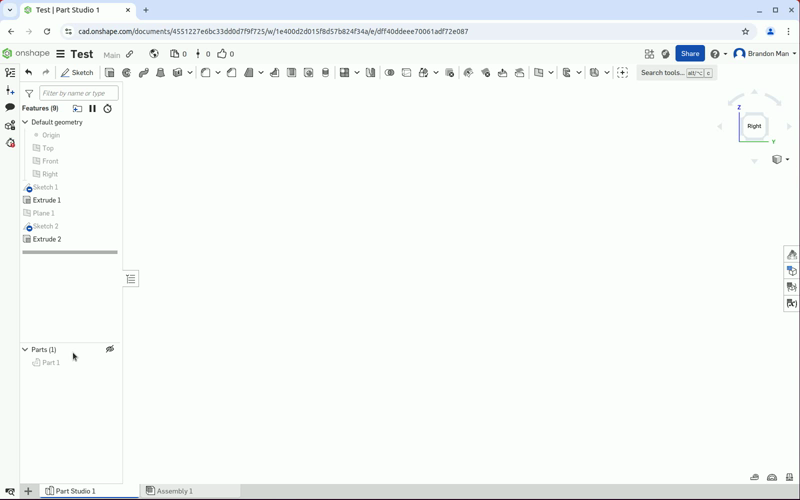
key(shift+s)
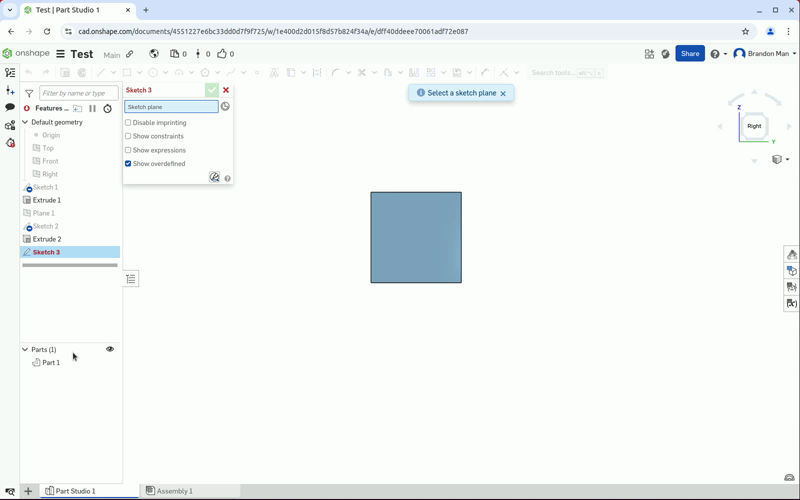
mouse_move(73, 176)
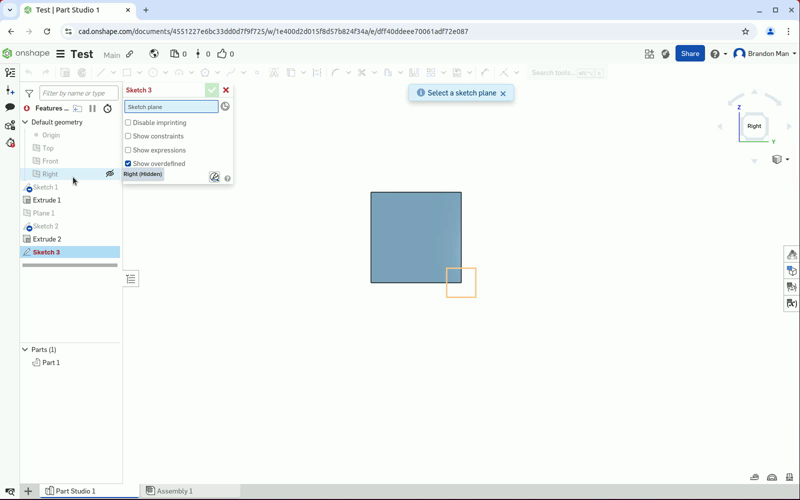
click(73, 176)
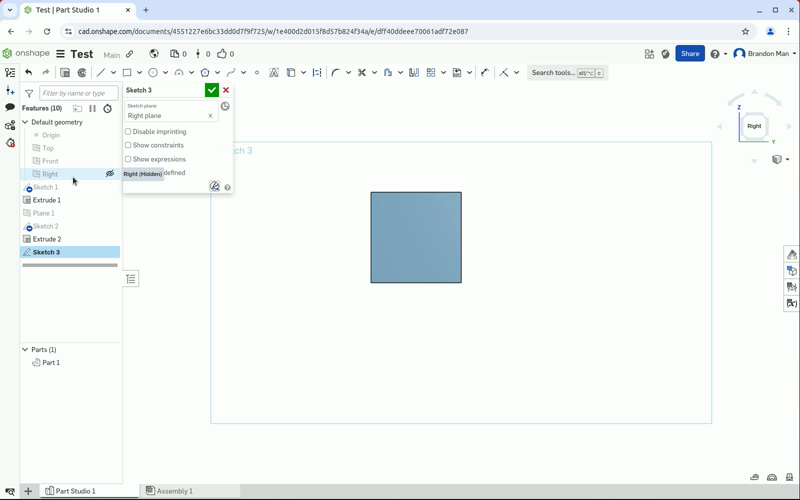
mouse_move(73, 352)
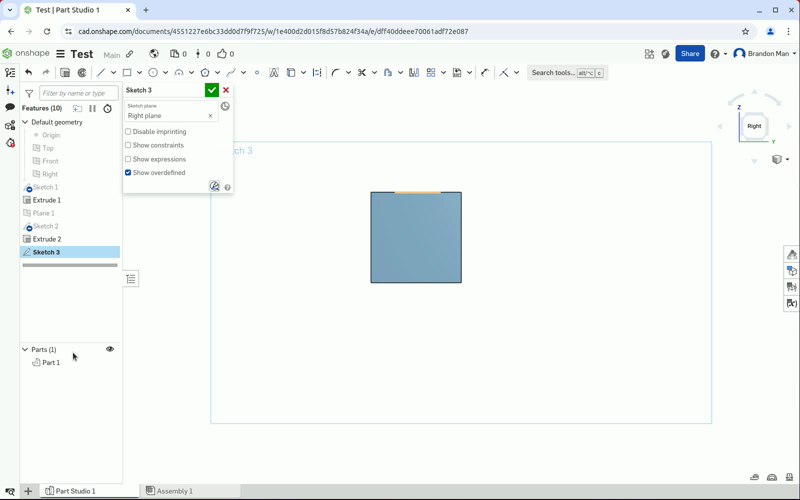
key(y)
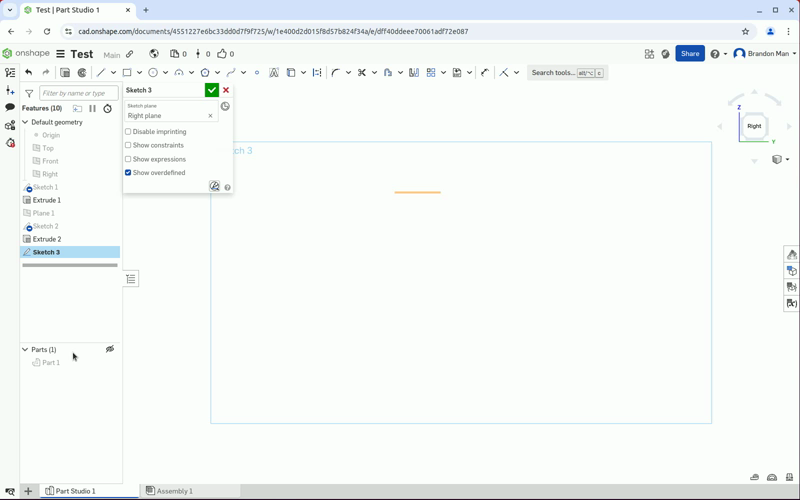
key(c)
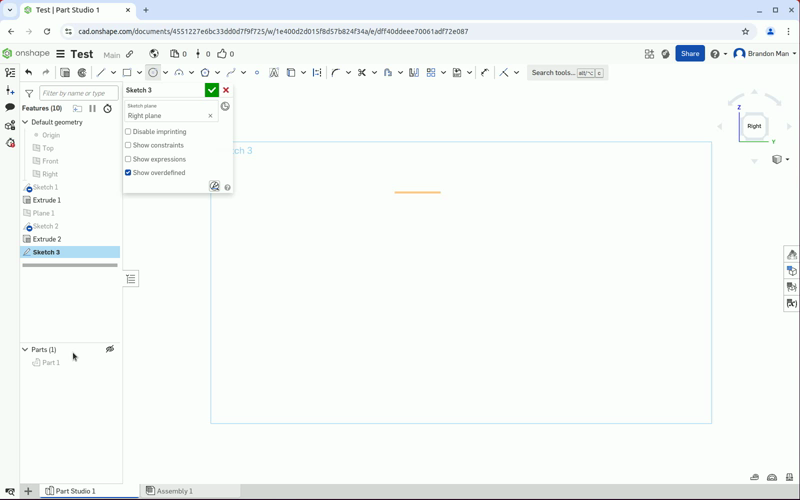
key_down(shift)
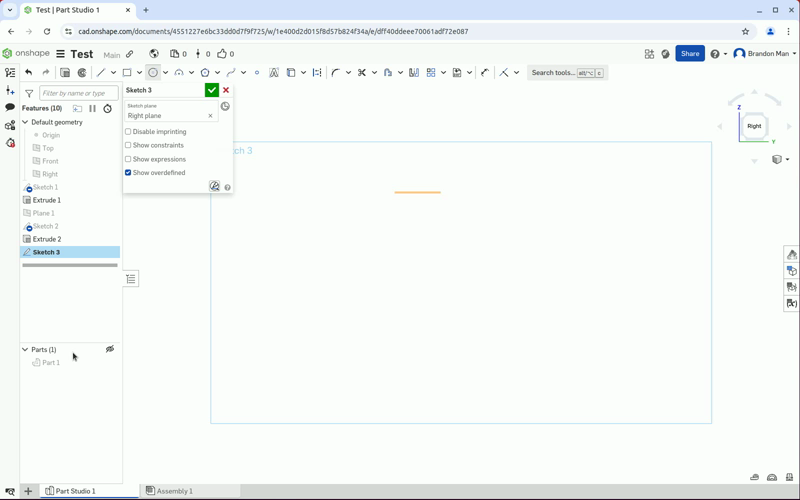
mouse_move(415, 238)
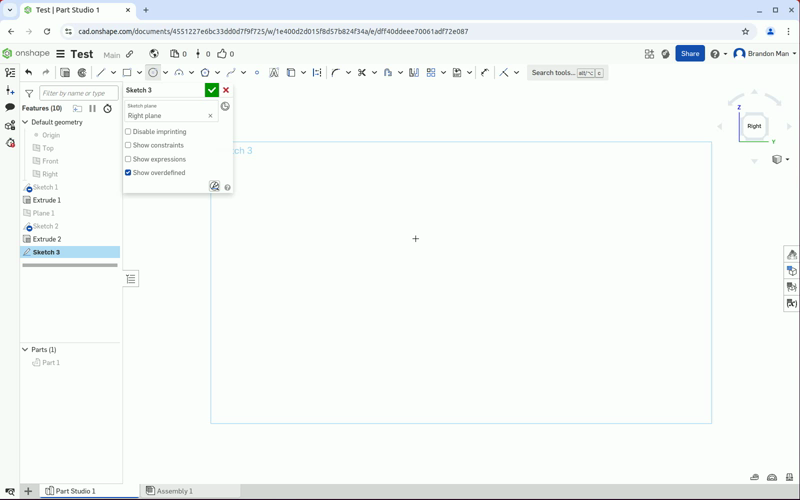
click(415, 238)
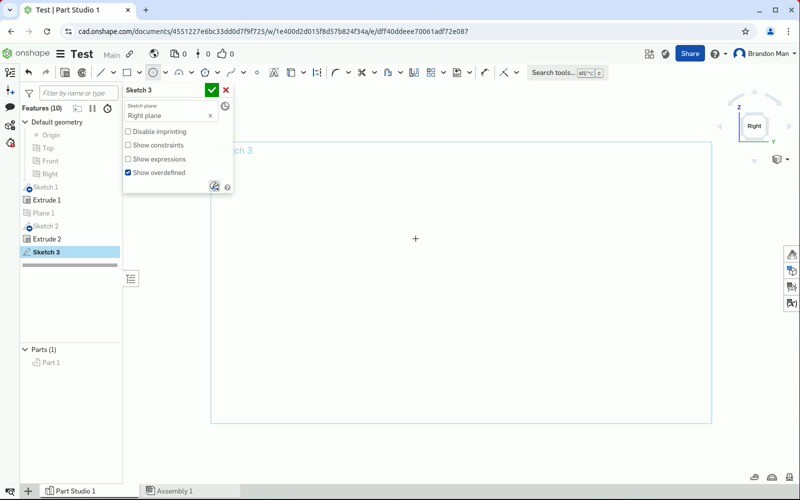
key_up(shift)
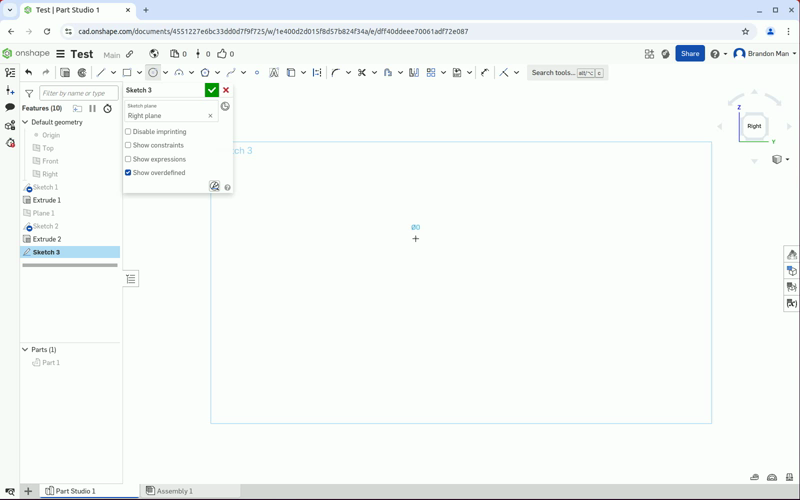
mouse_move(438, 238)
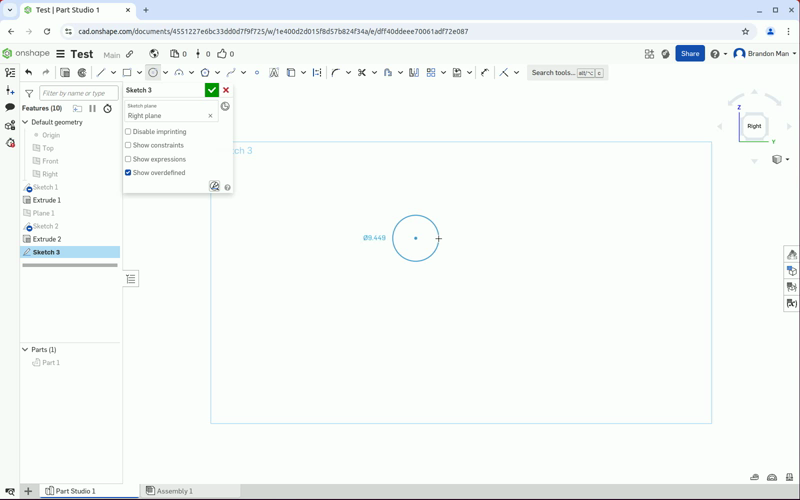
click(438, 238)
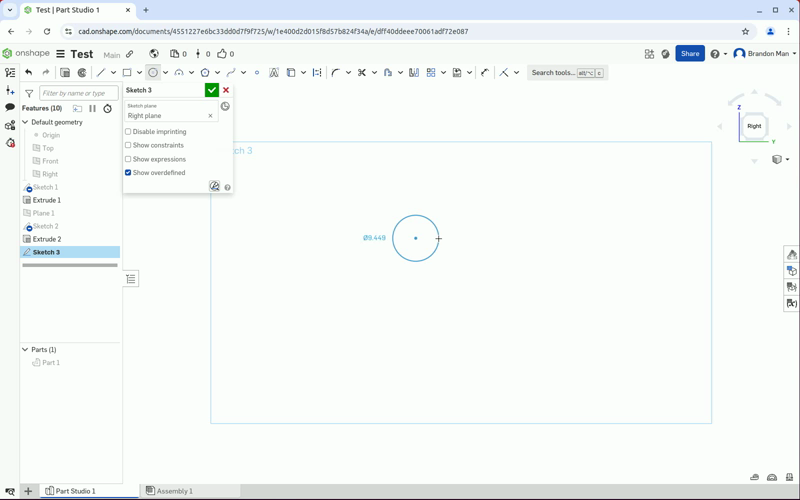
key(esc)
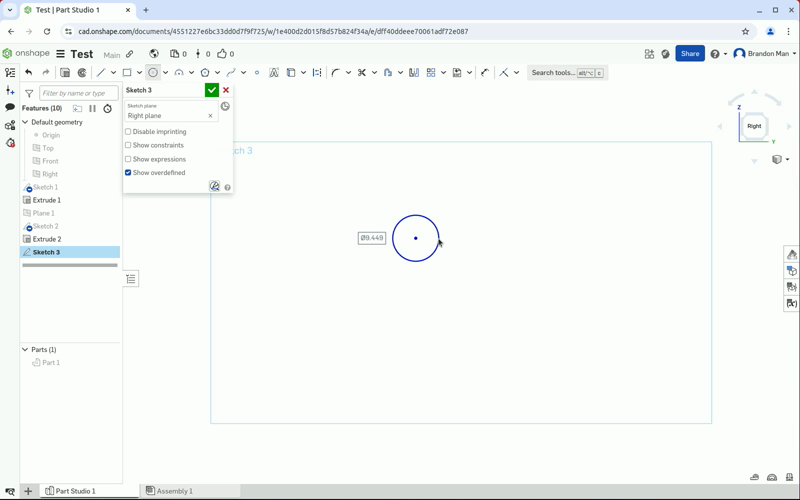
mouse_move(409, 236)
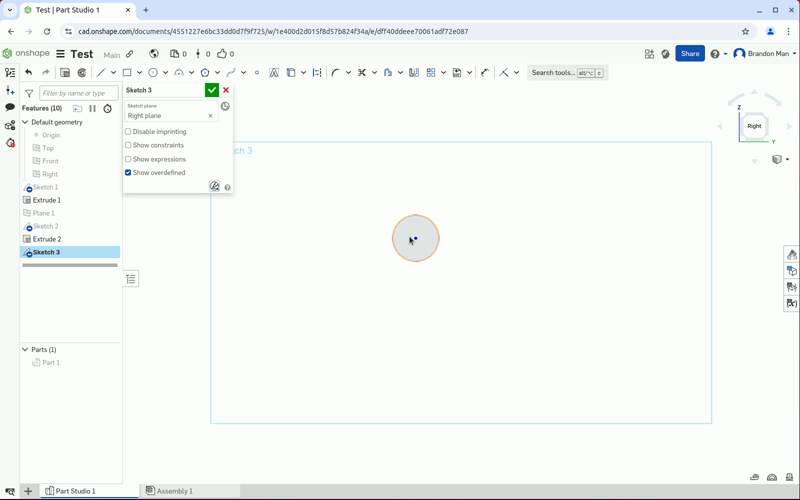
scroll(6)
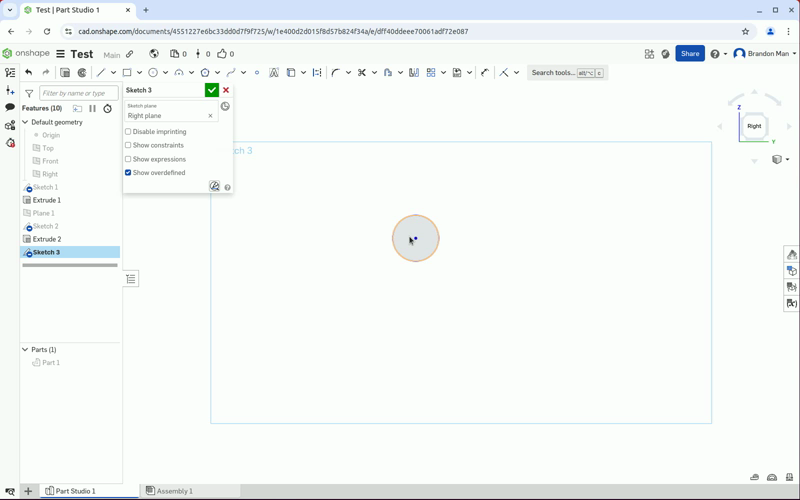
scroll(6)
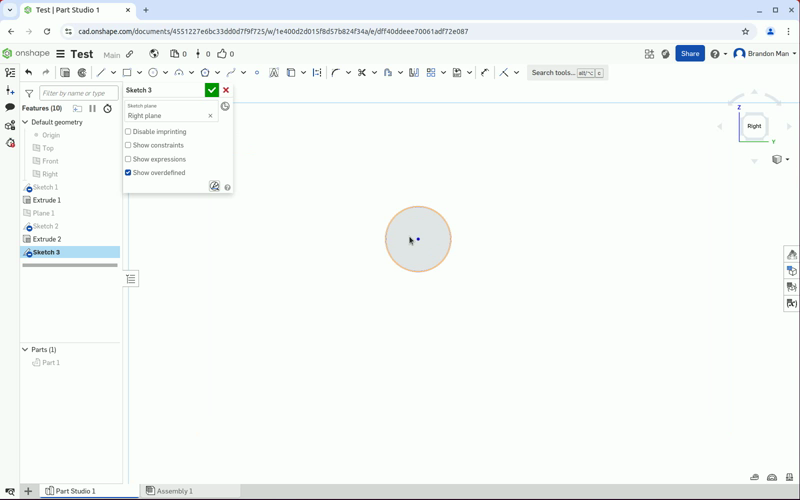
scroll(6)
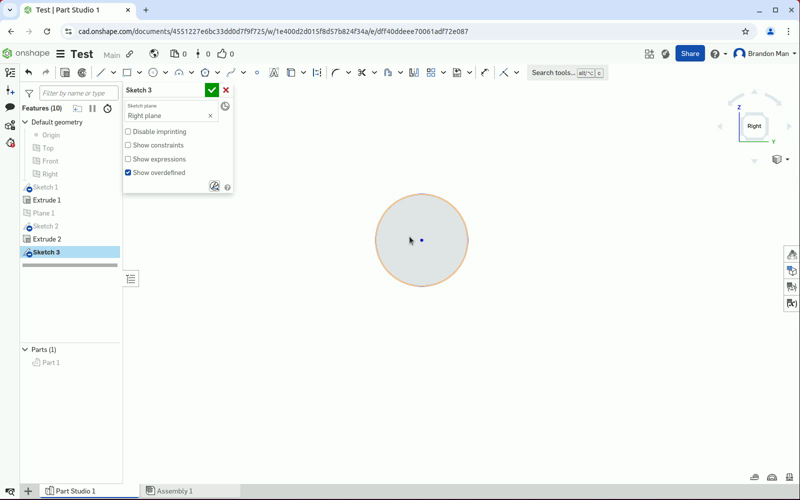
scroll(6)
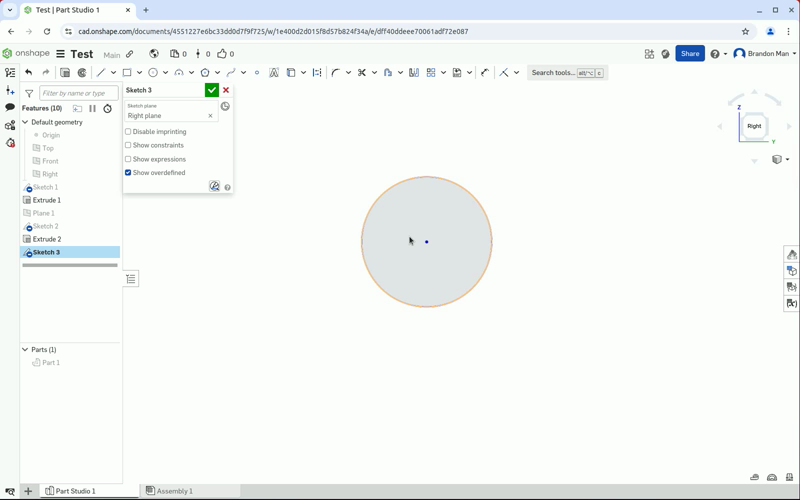
scroll(6)
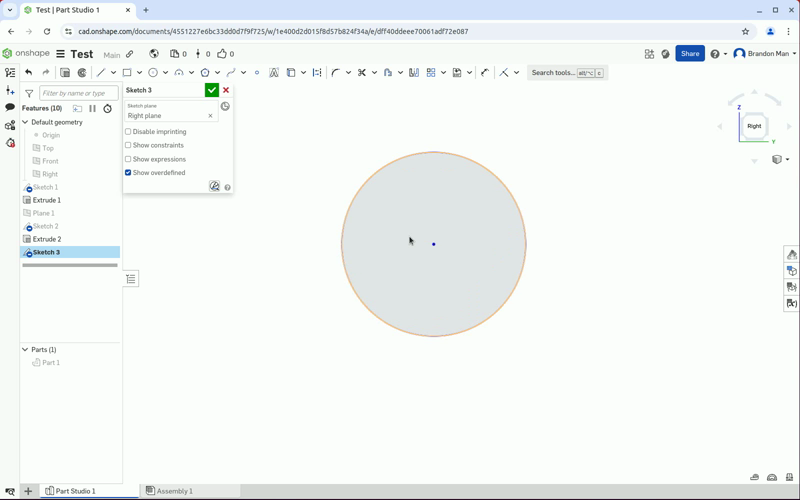
scroll(6)
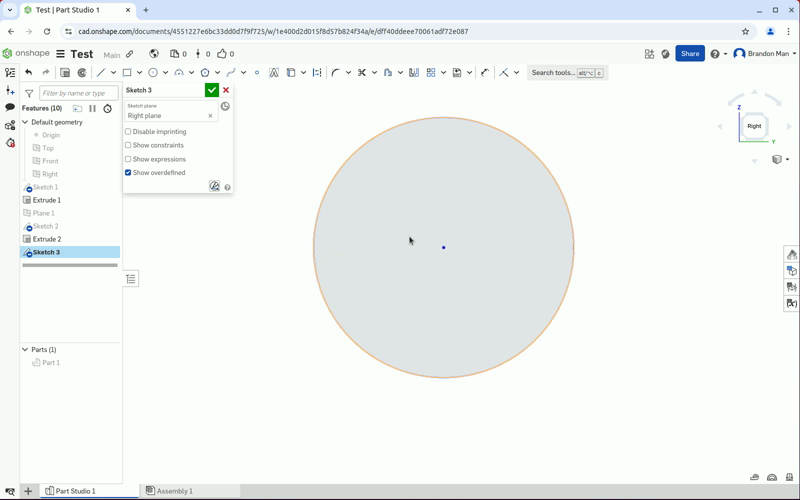
scroll(6)
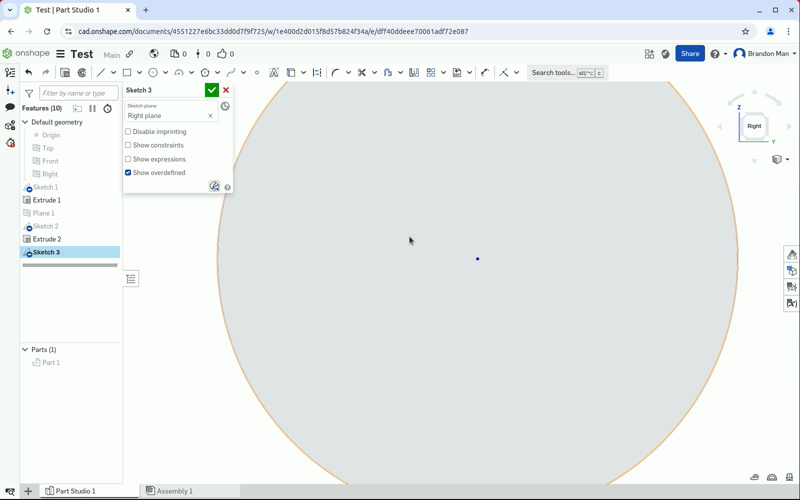
click(409, 236)
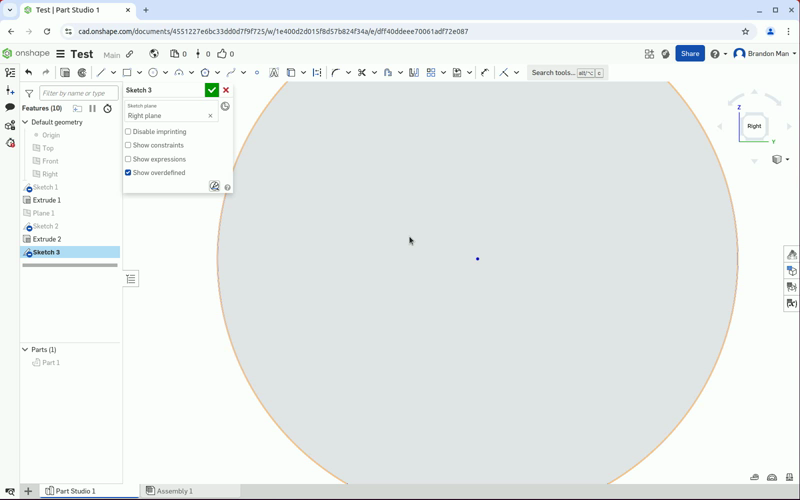
scroll(-6)
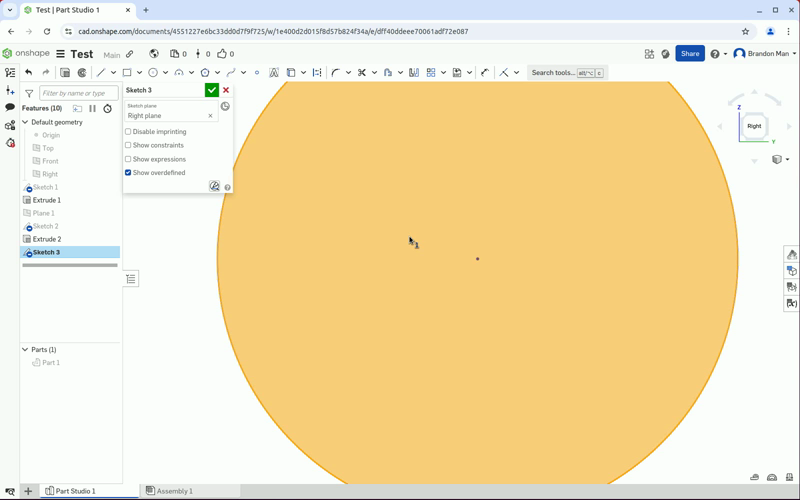
scroll(-6)
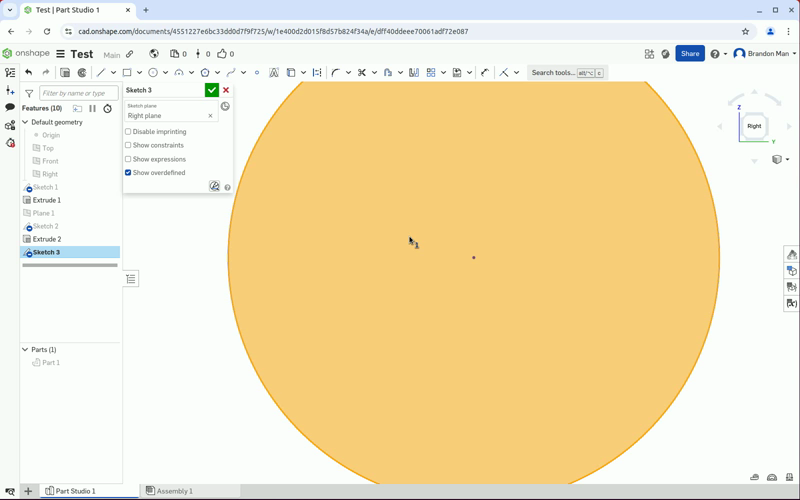
scroll(-6)
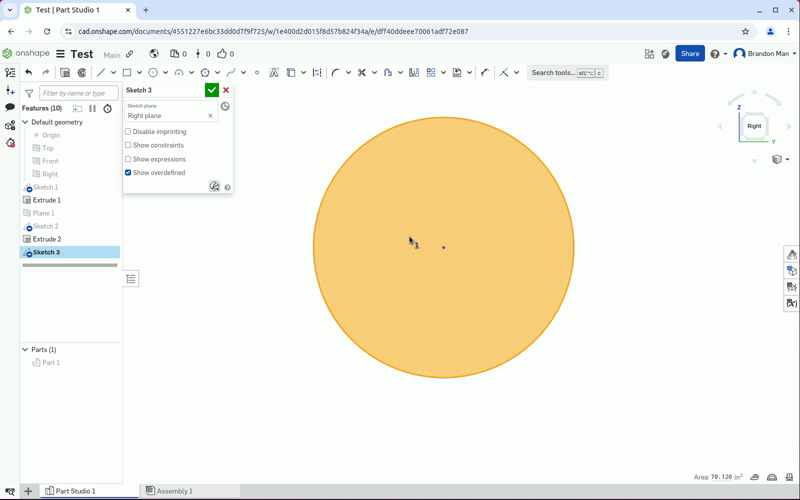
scroll(-6)
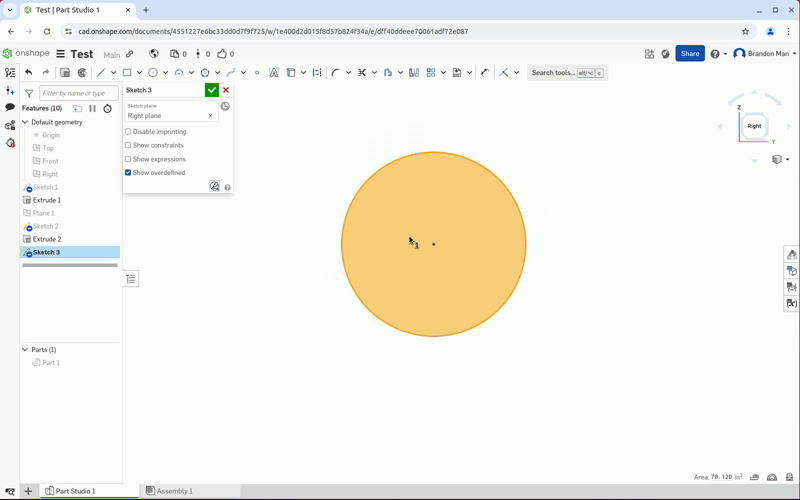
scroll(-6)
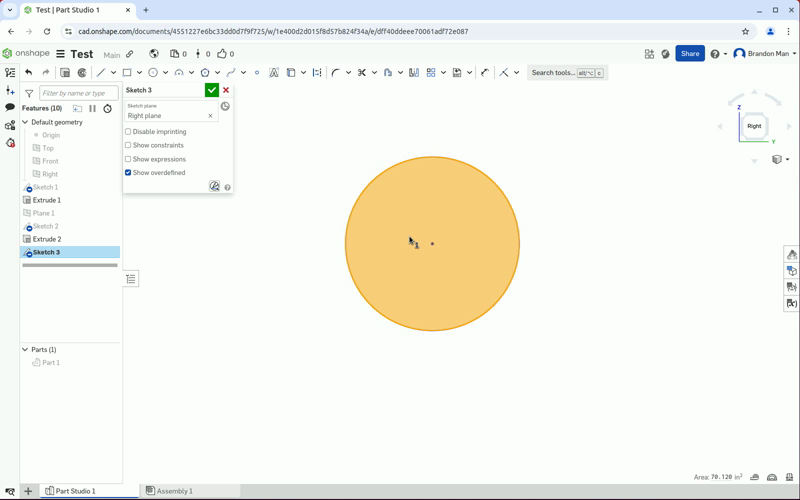
scroll(-6)
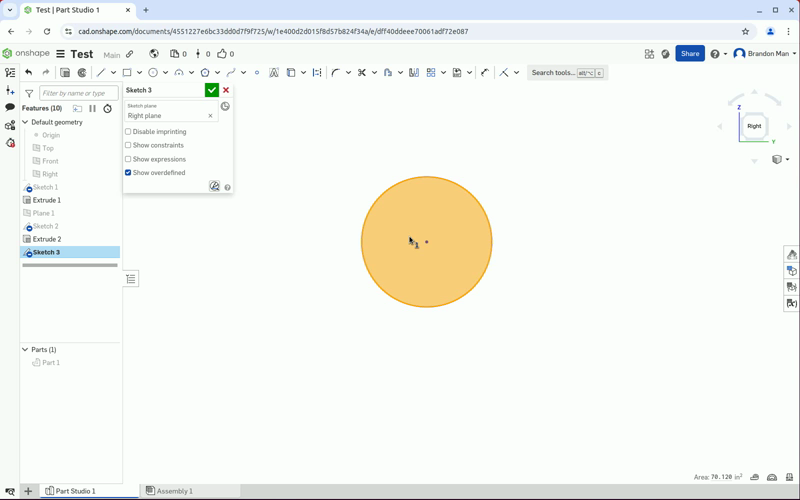
scroll(-6)
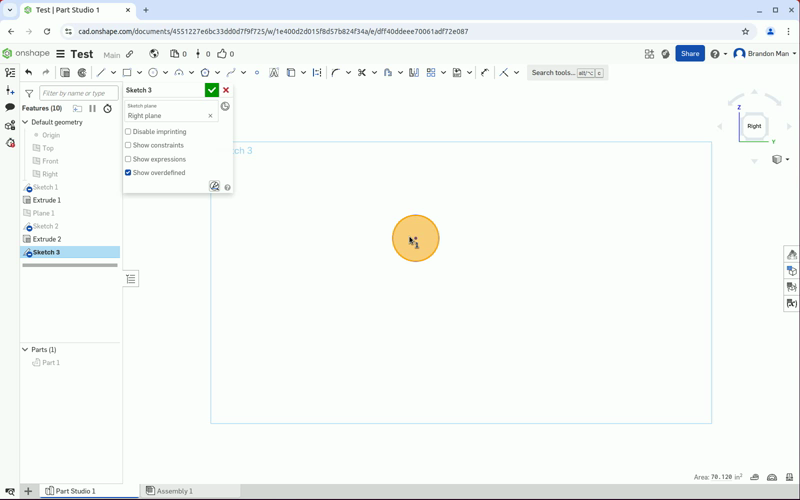
mouse_move(73, 352)
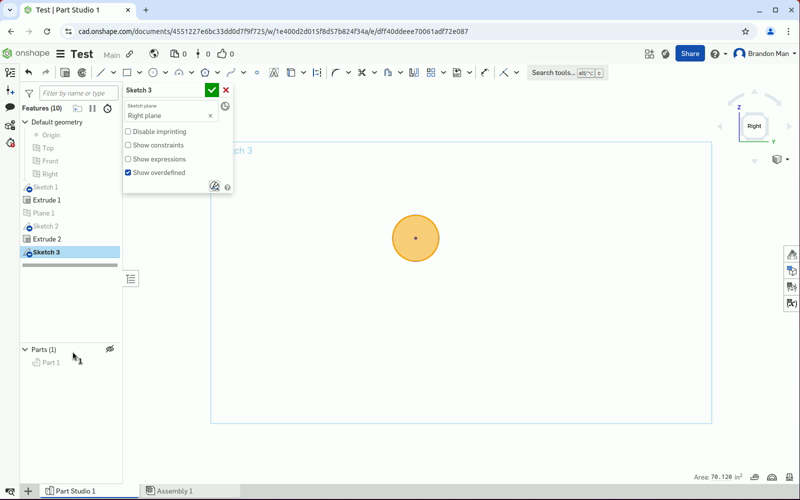
key(shift+y)
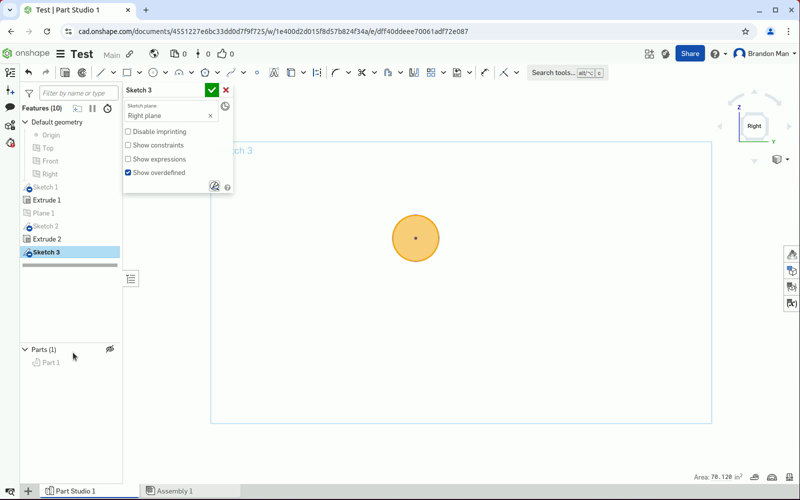
key(shift+e)
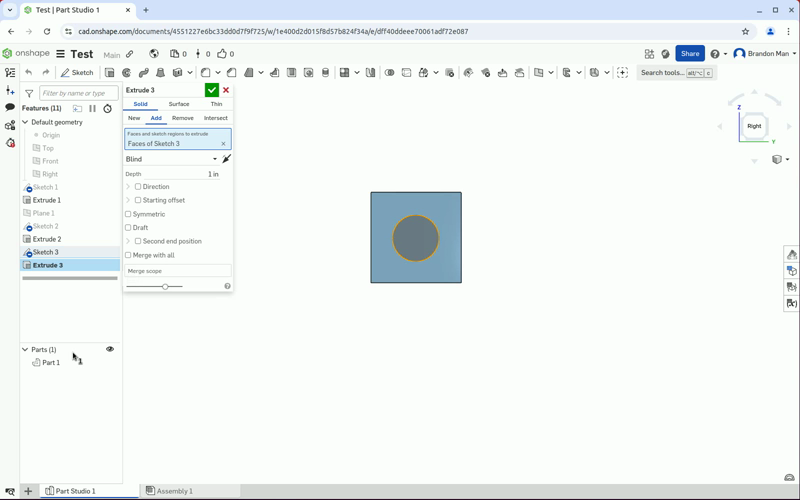
mouse_move(143, 106)
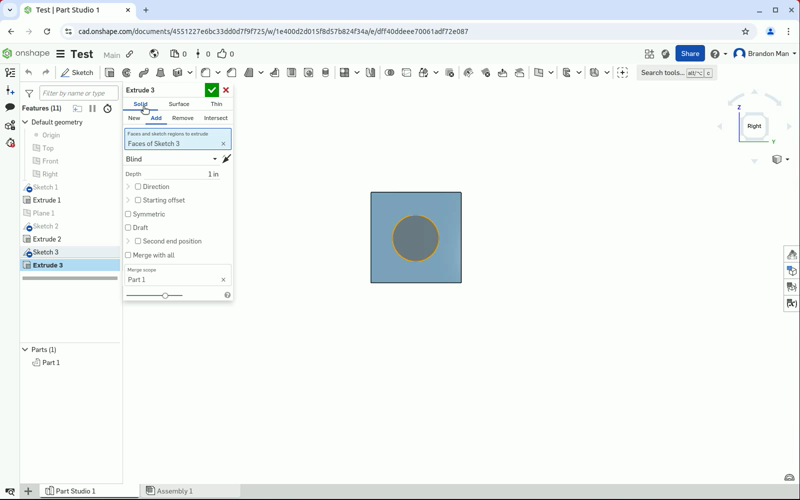
click(143, 106)
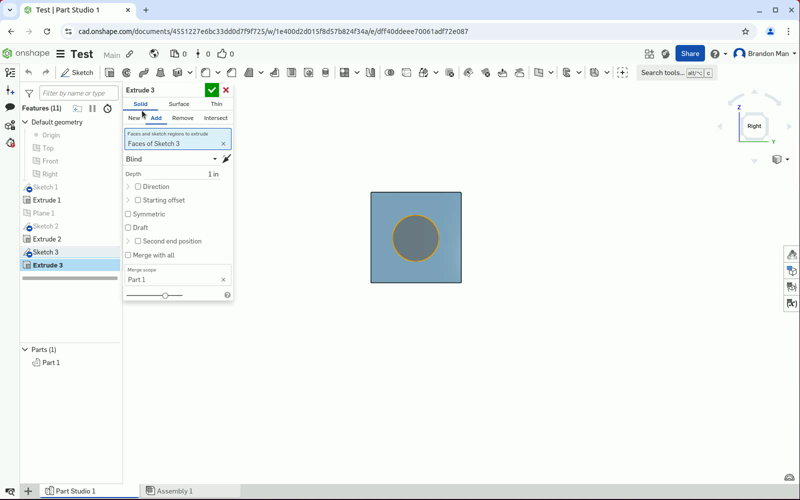
mouse_move(137, 120)
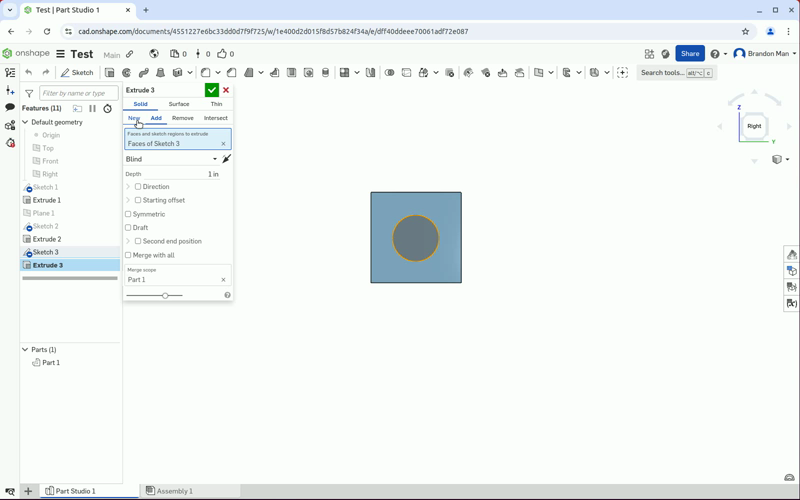
click(137, 120)
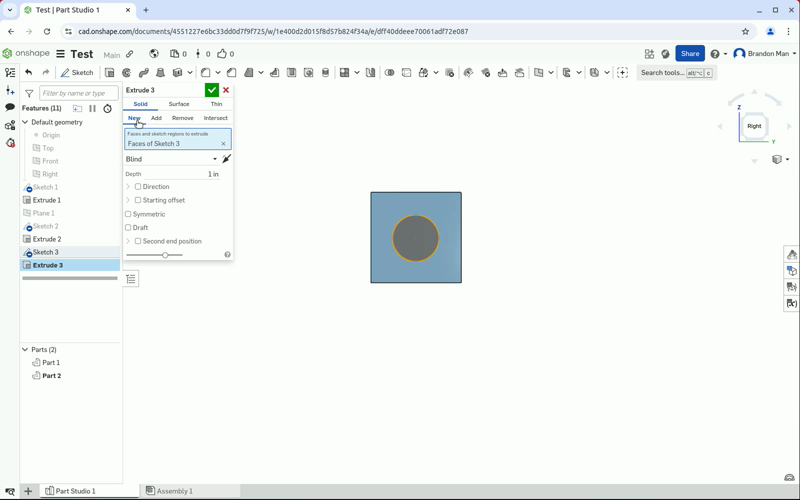
key(tab, 4)
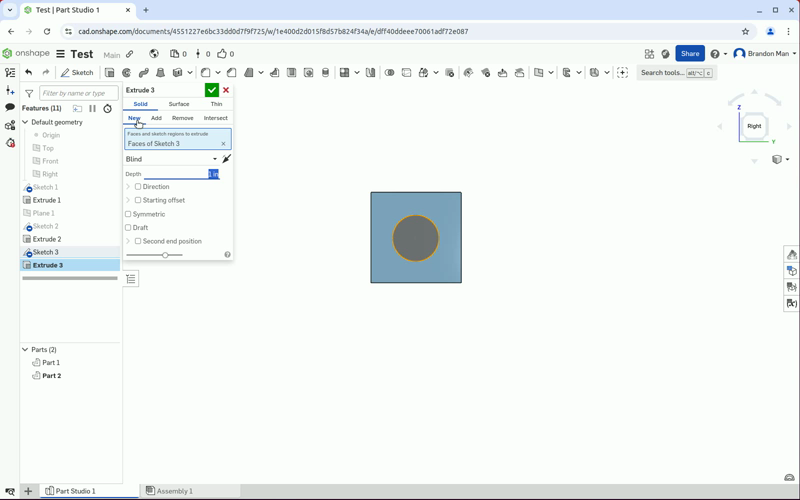
text(4.574)
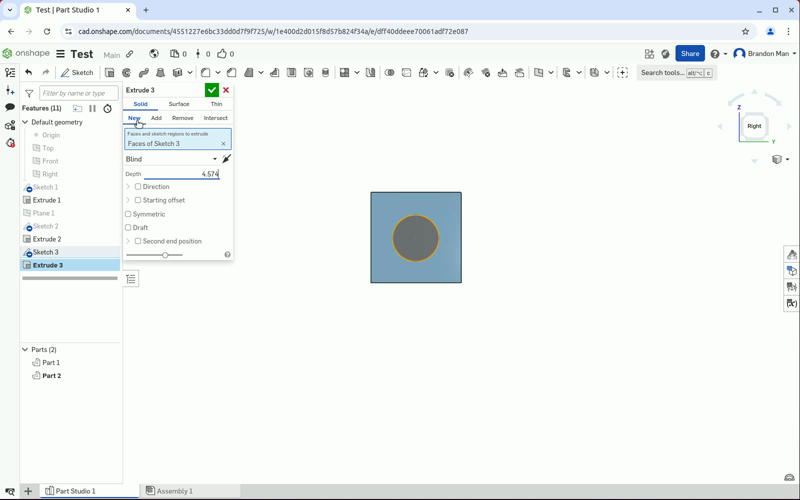
key(enter)
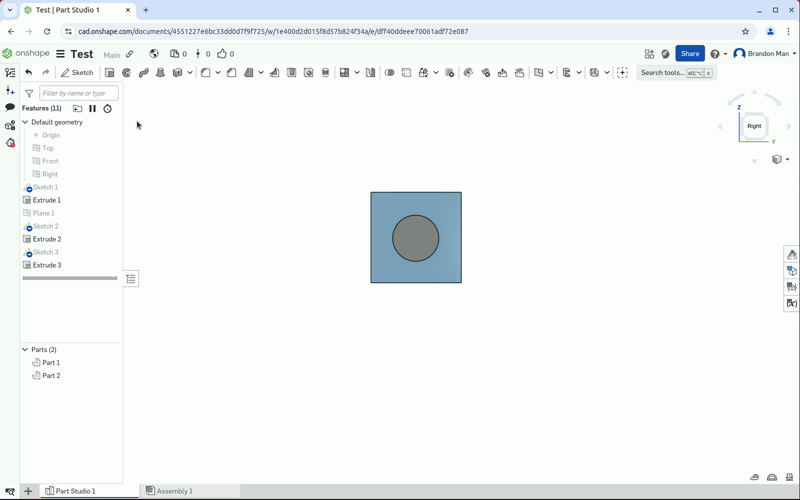
key(shift+h)
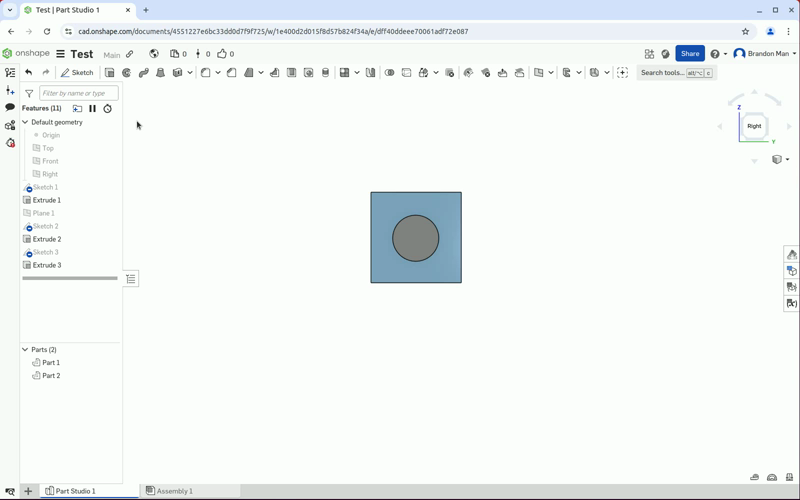
key(shift+h)
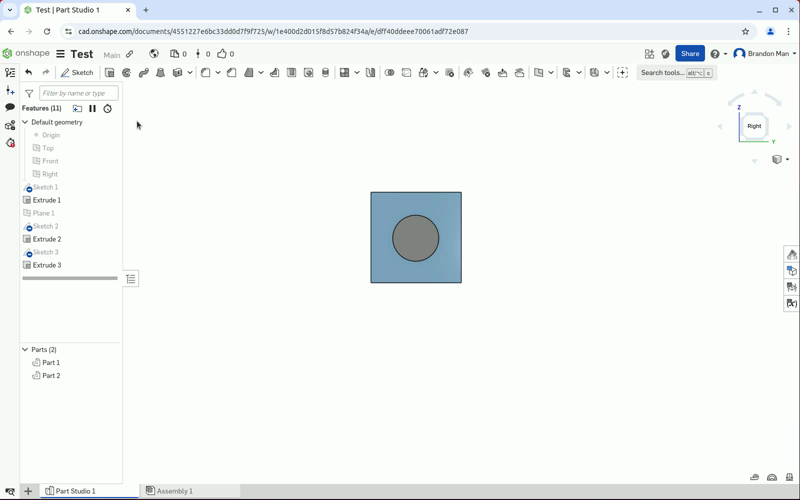
mouse_move(73, 189)
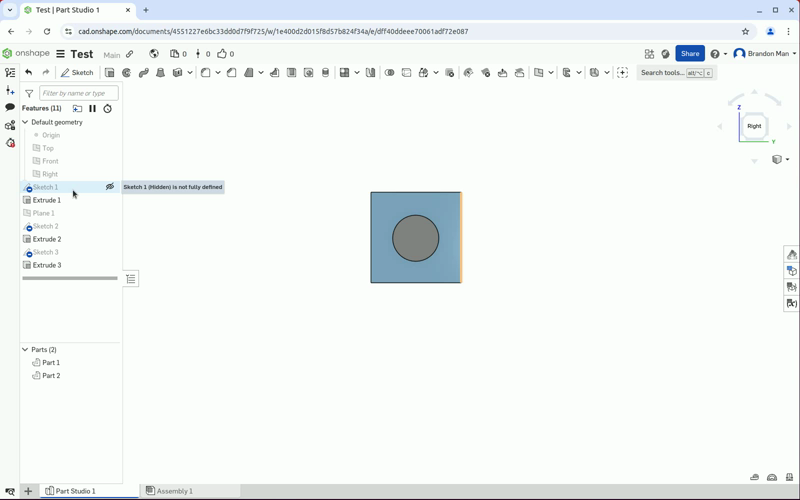
click(73, 189)
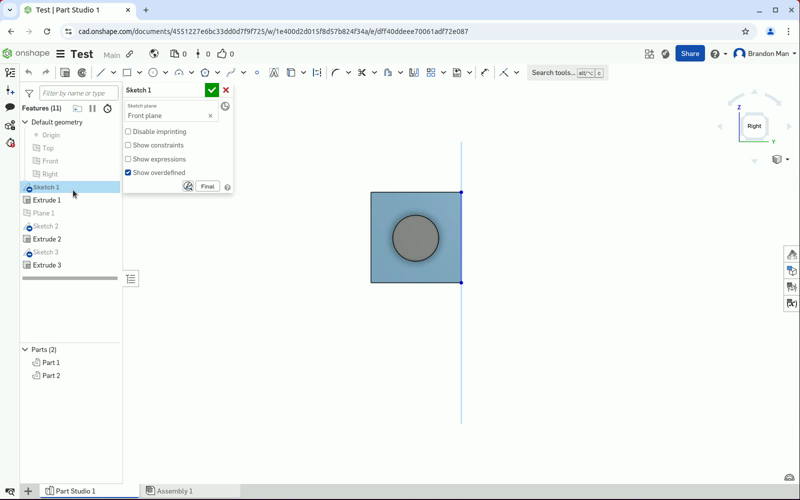
mouse_move(229, 92)
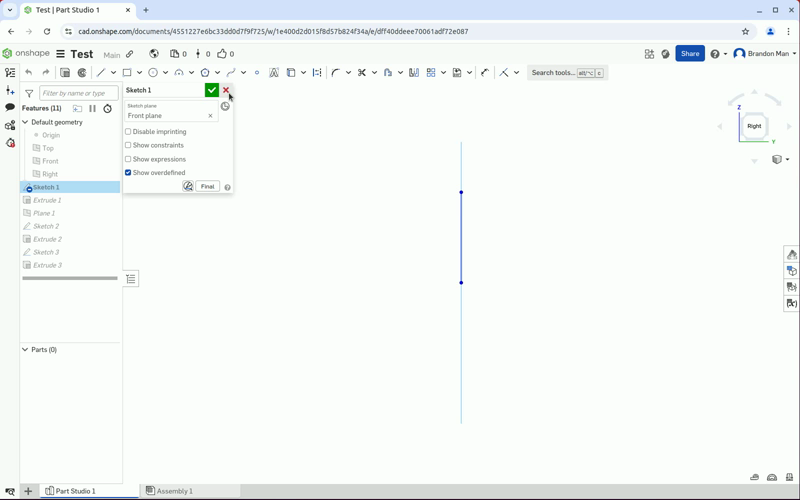
click(229, 92)
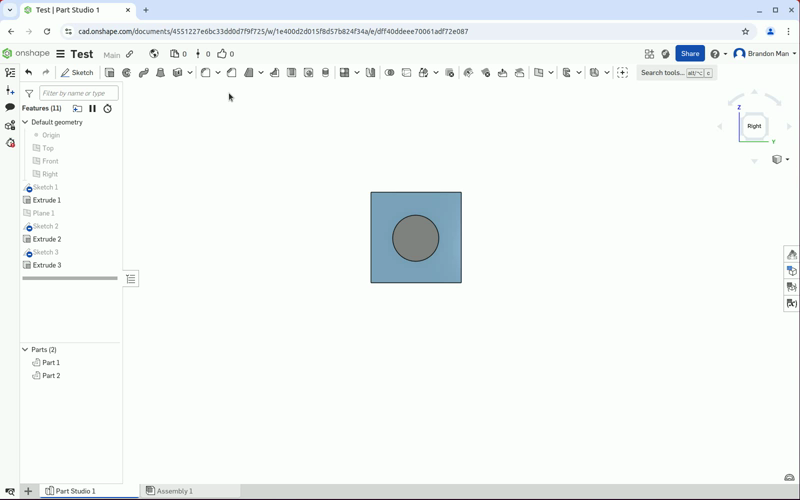
mouse_move(73, 352)
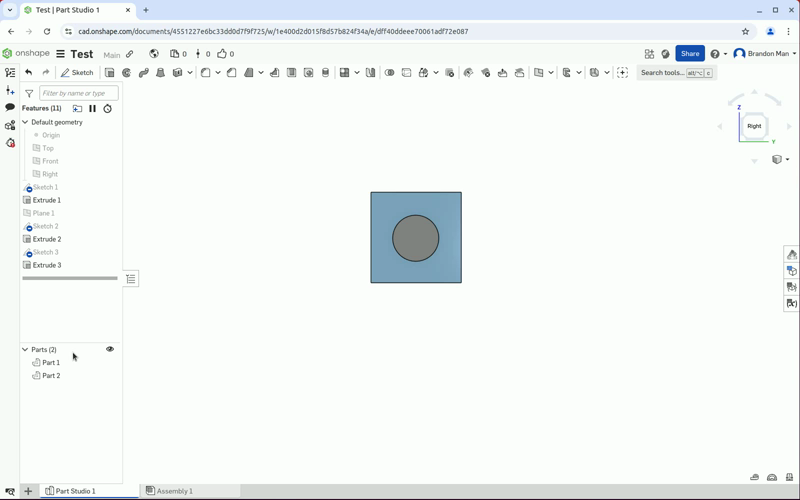
key(y)
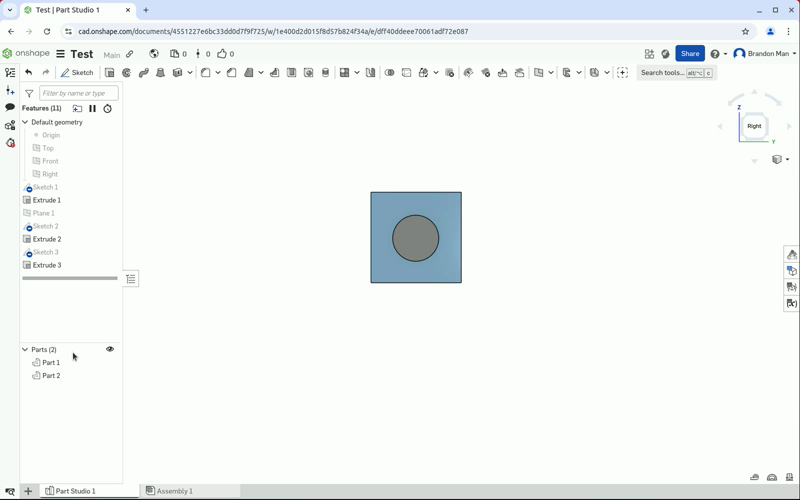
key(shift+p)
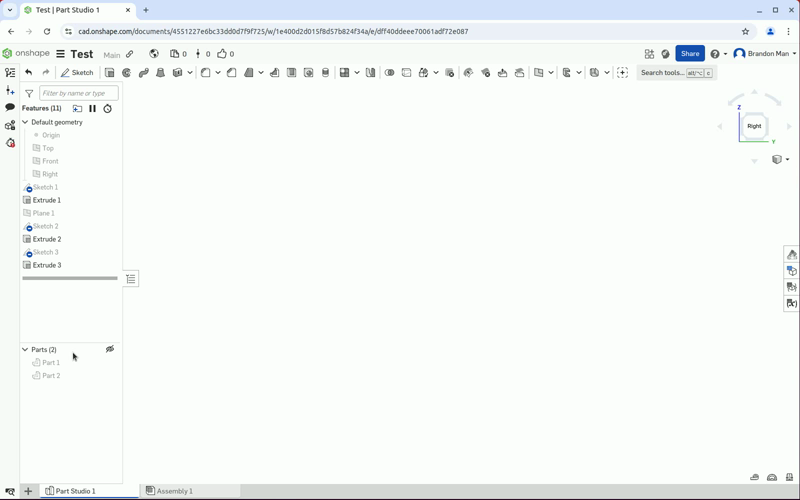
key(space)
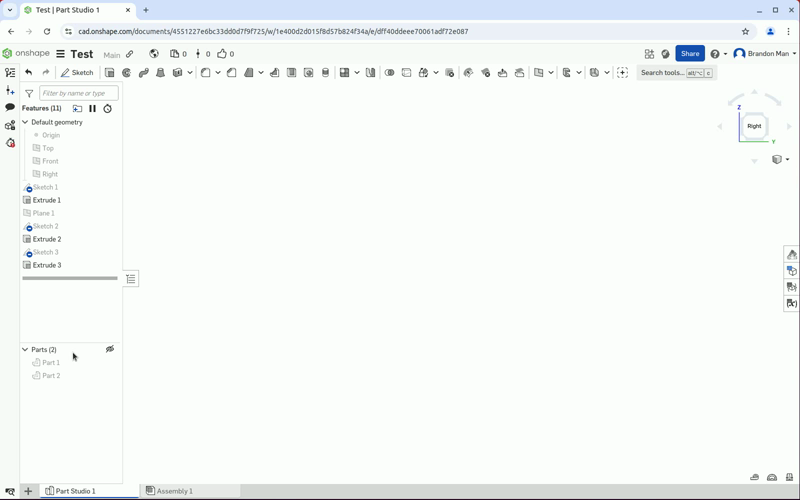
key_down(shift)
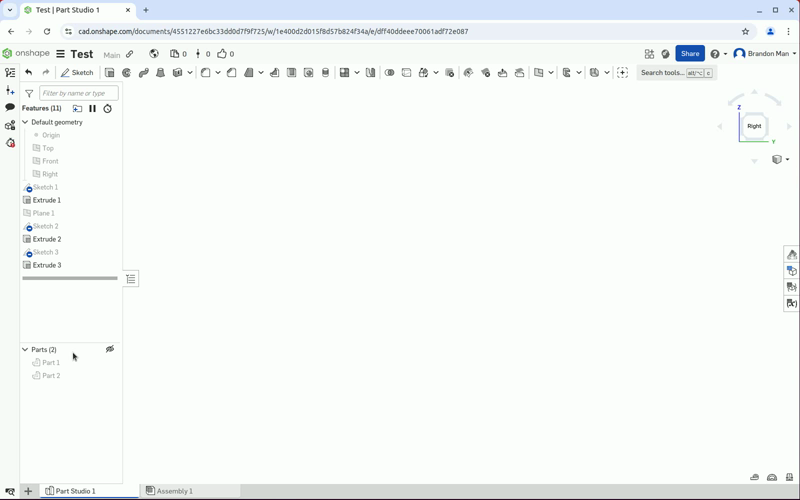
key(right)
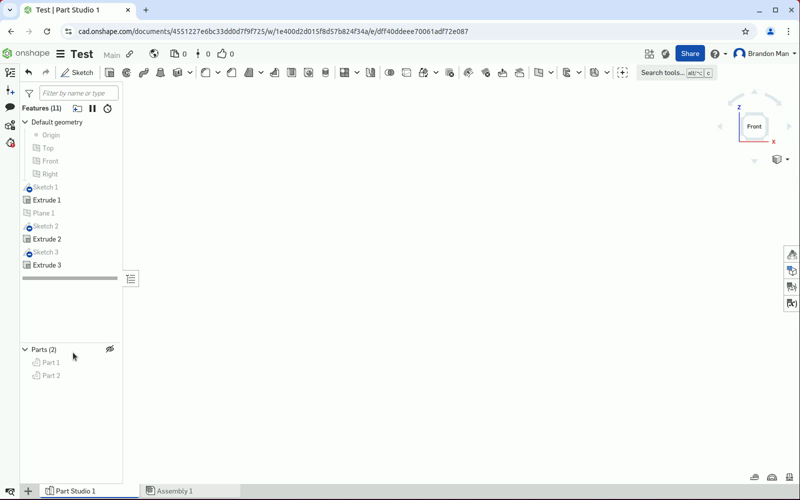
key_up(shift)
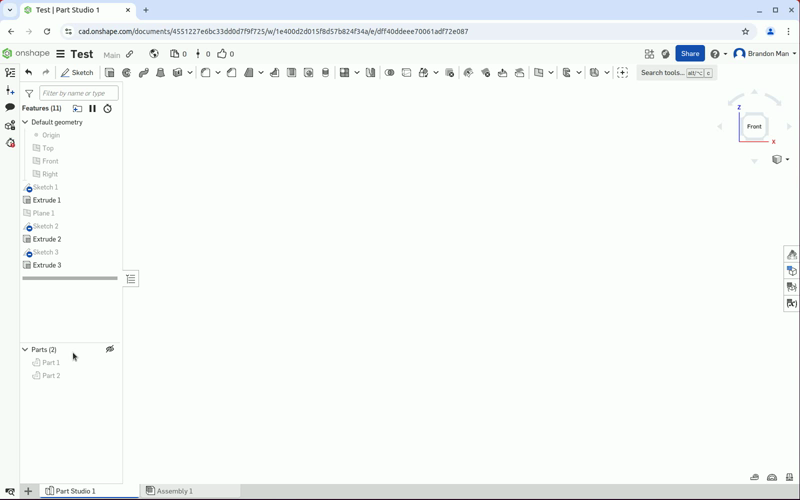
mouse_move(73, 352)
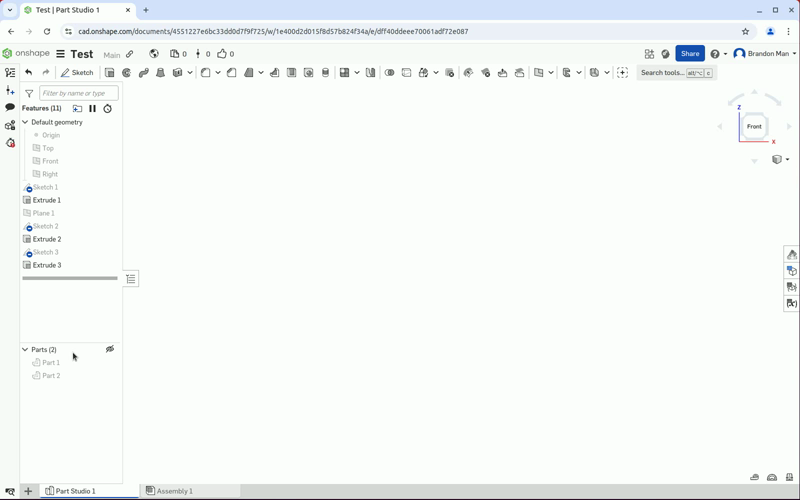
key(shift+y)
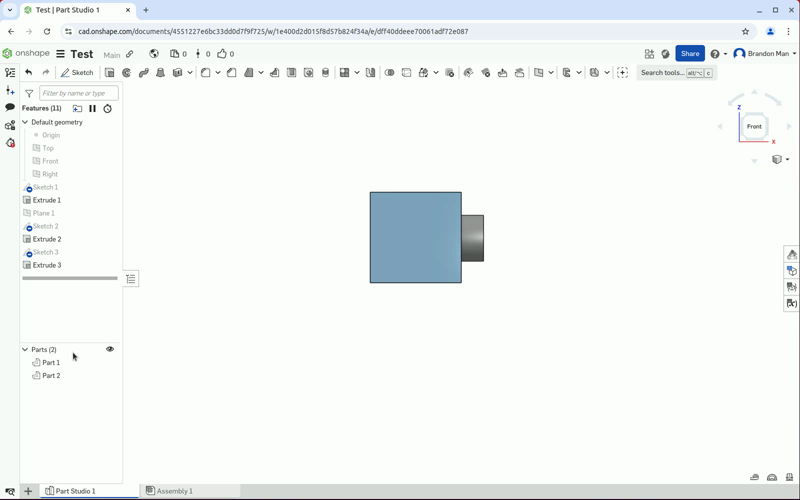
mouse_move(541, 75)
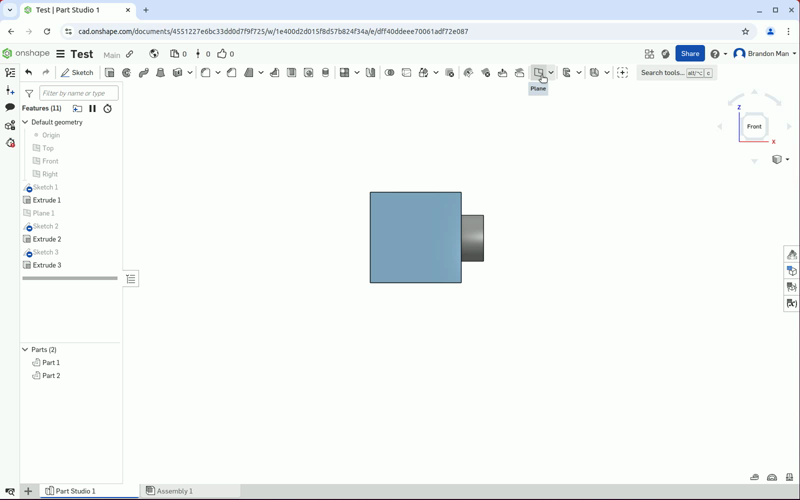
click(541, 75)
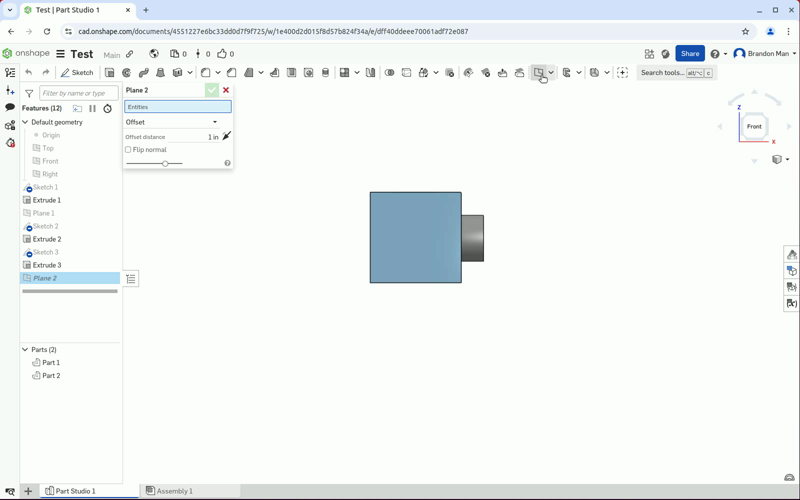
mouse_move(73, 163)
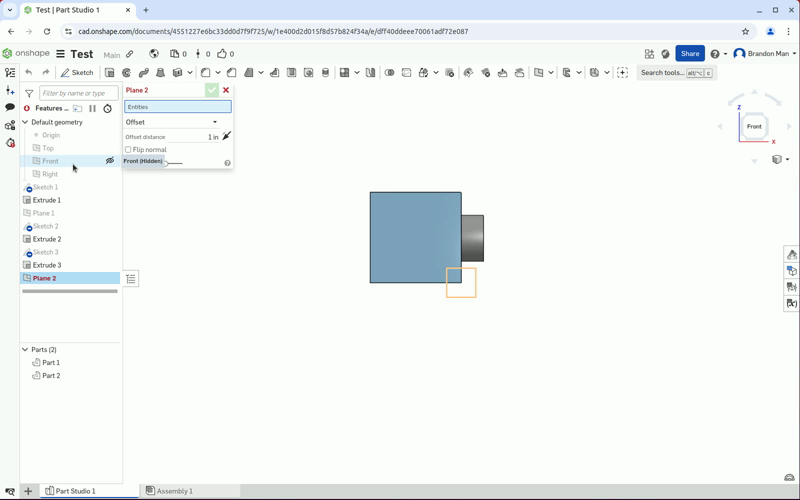
click(73, 163)
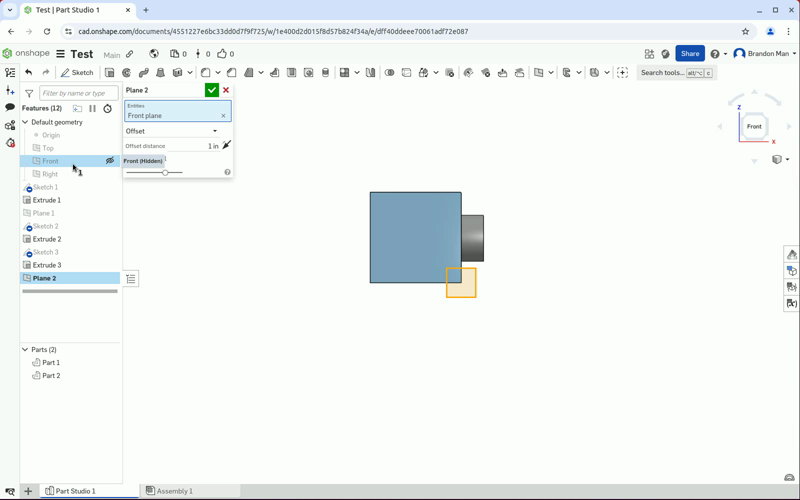
key(tab, 2)
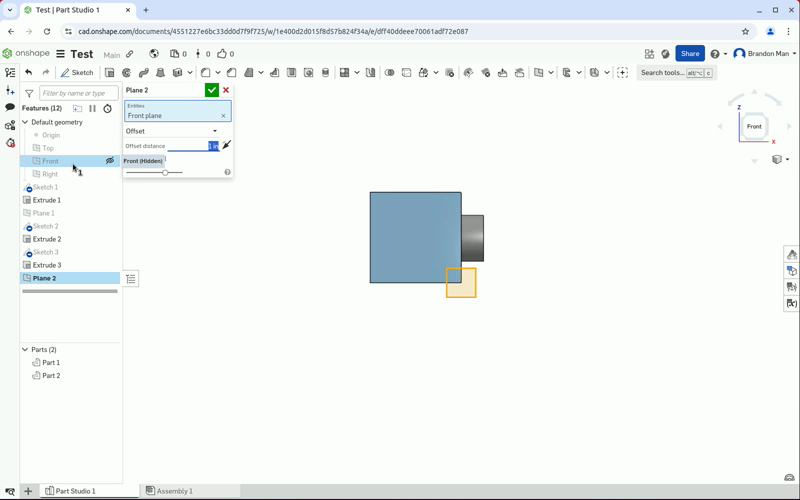
text(18.548)
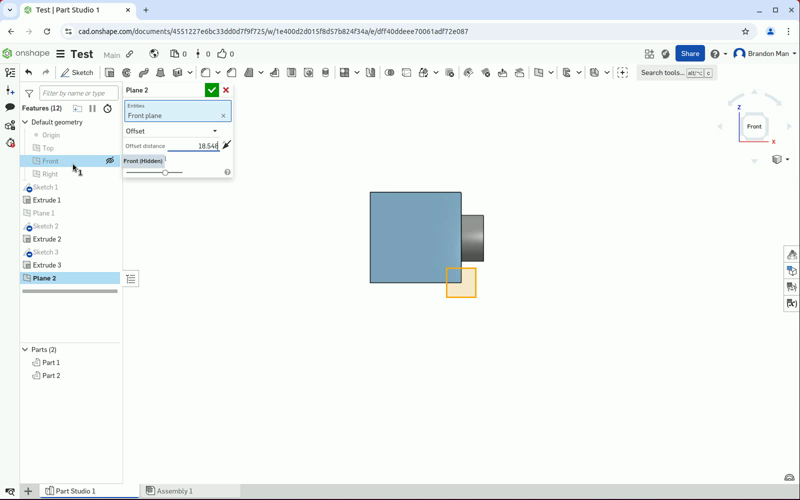
key(enter, 2)
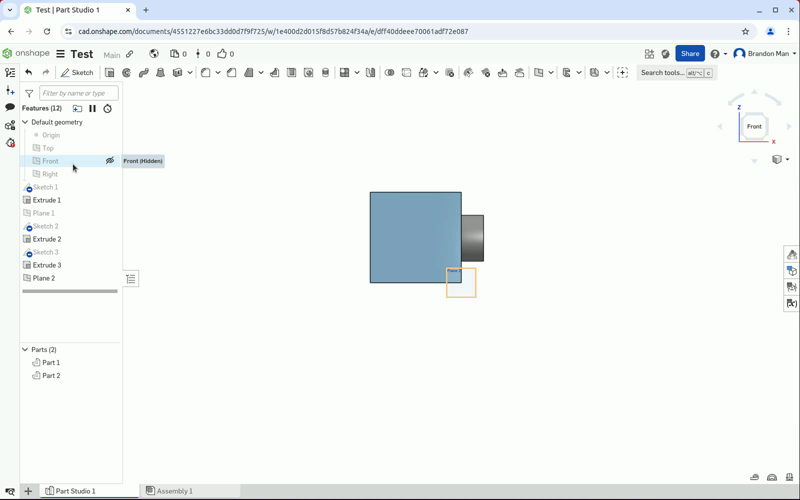
key(shift+s)
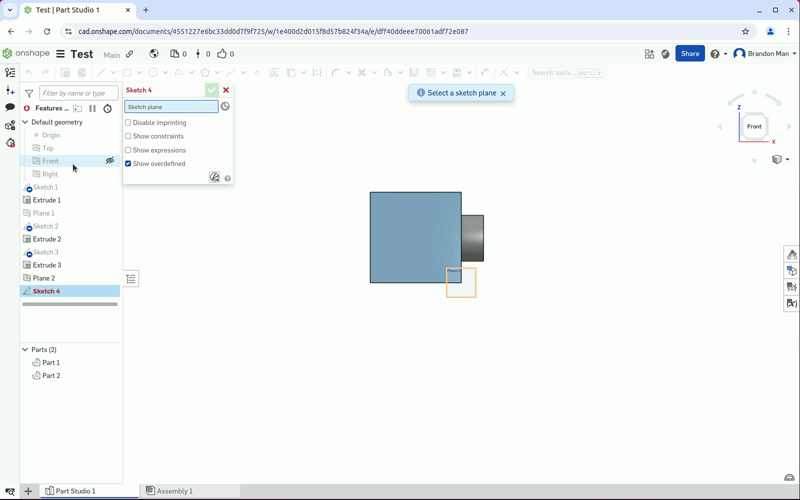
mouse_move(73, 280)
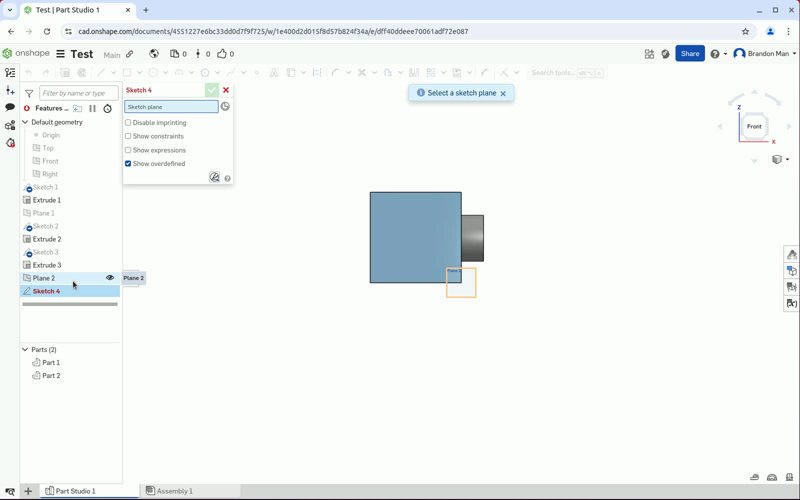
click(73, 280)
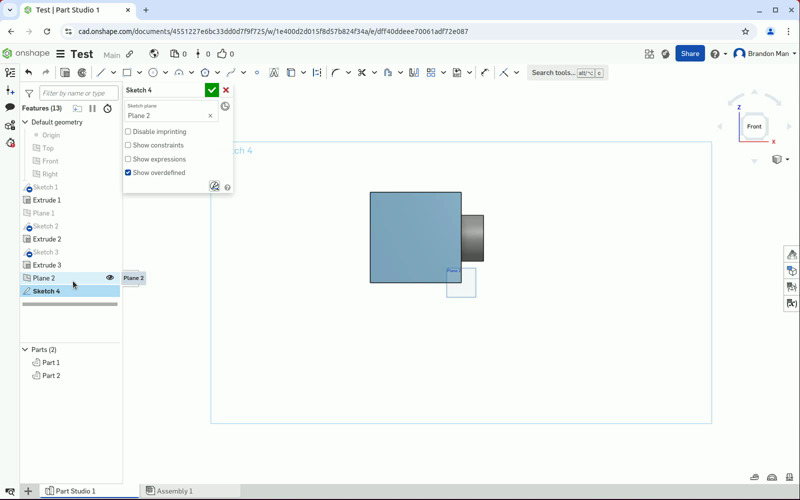
mouse_move(73, 352)
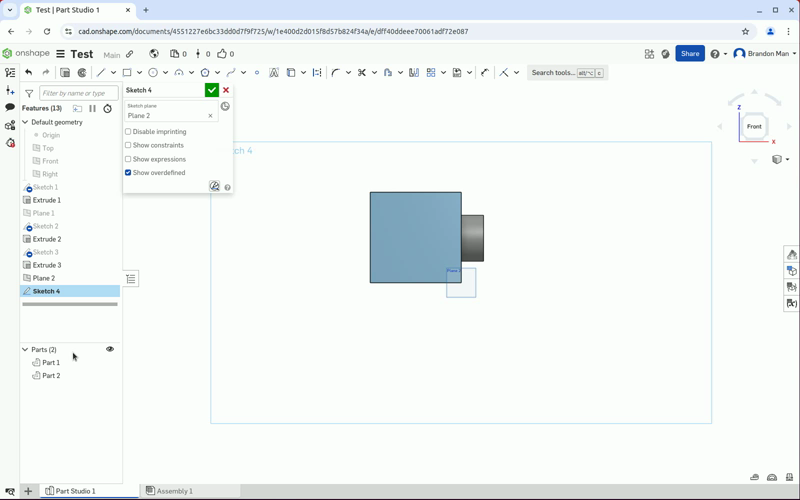
key(y)
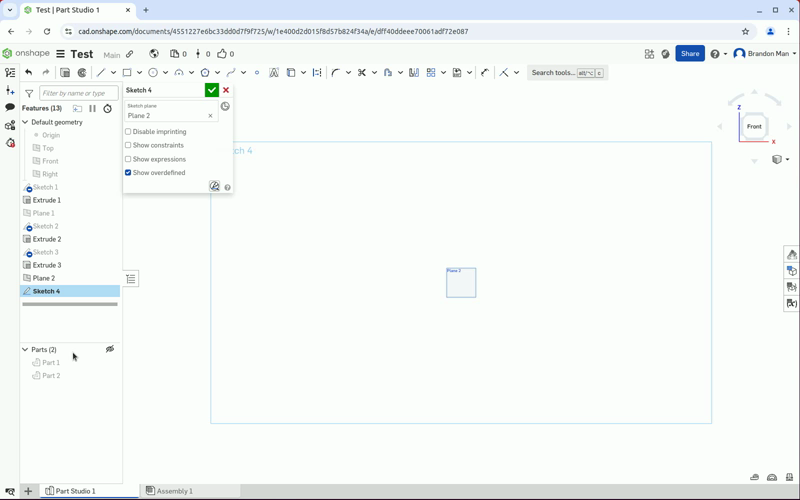
key(l)
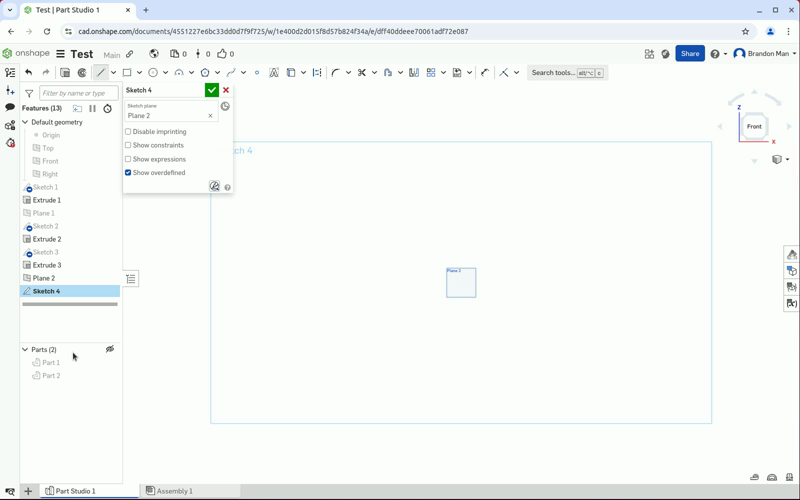
key_down(shift)
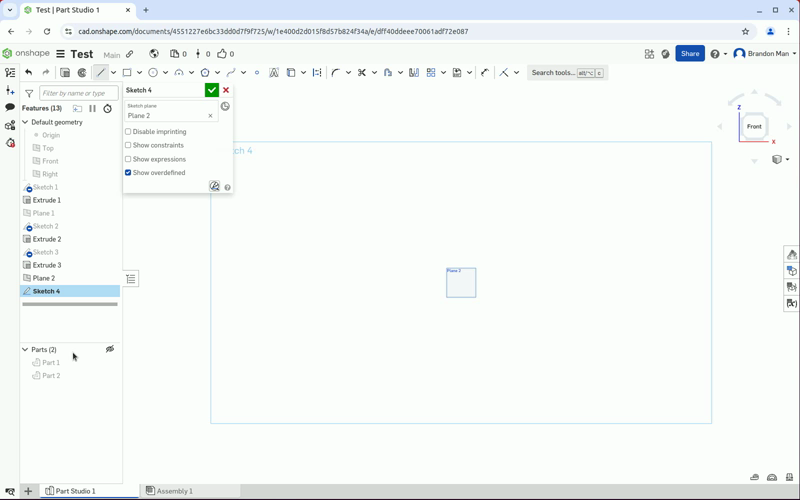
mouse_move(392, 260)
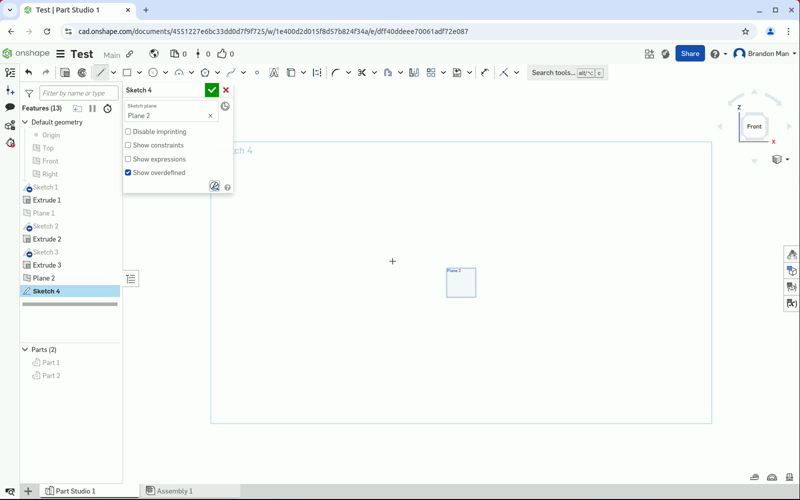
click(392, 260)
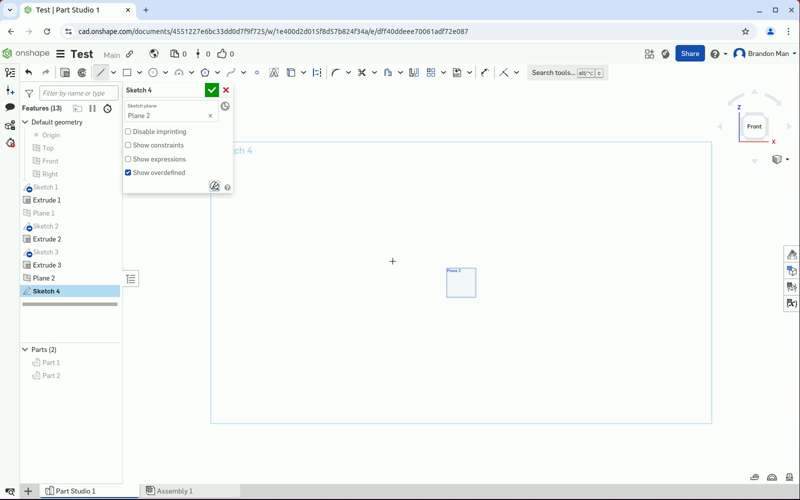
key_up(shift)
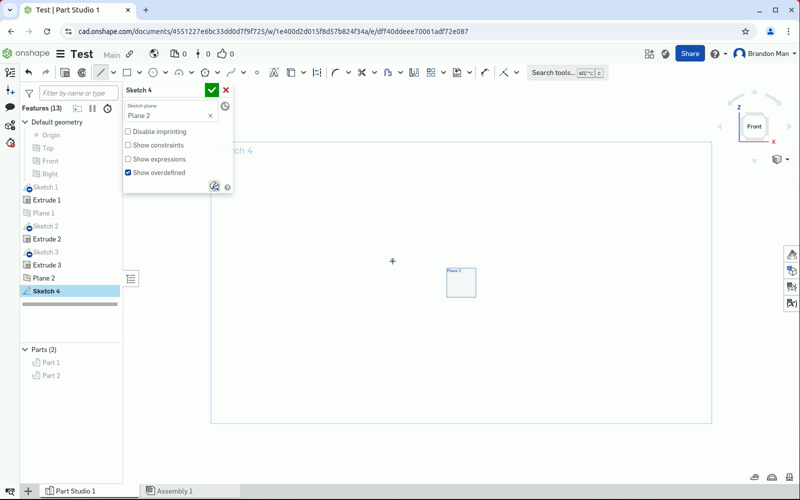
key_down(shift)
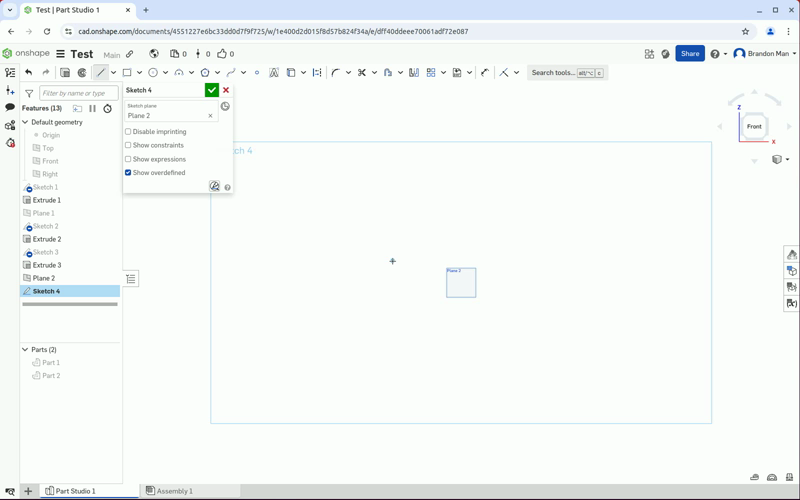
mouse_move(422, 260)
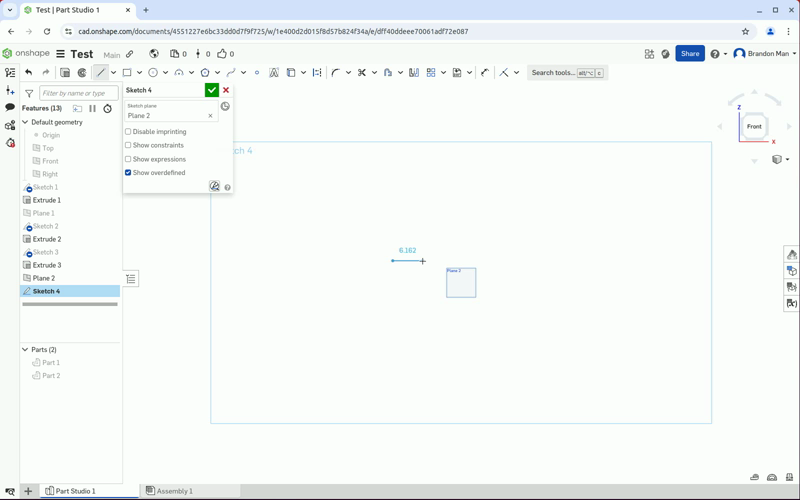
mouse_move(437, 260)
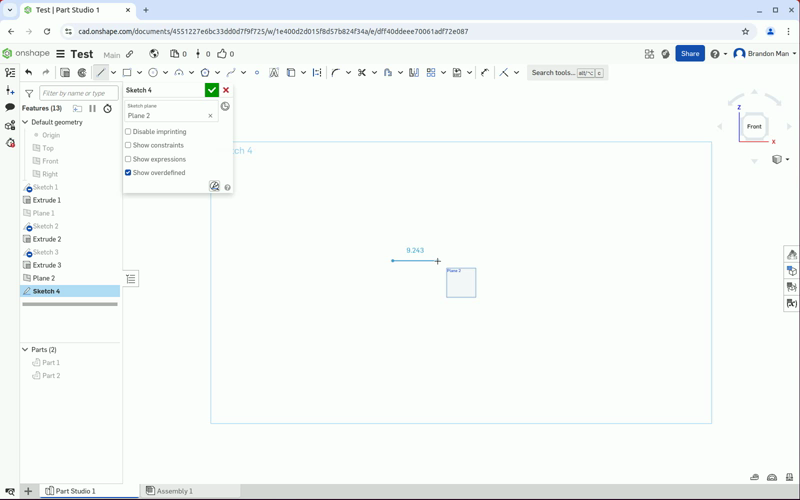
click(437, 260)
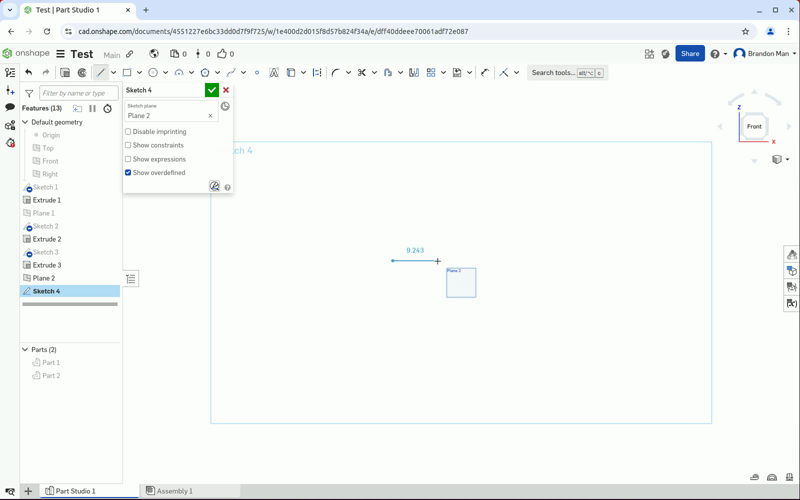
key_up(shift)
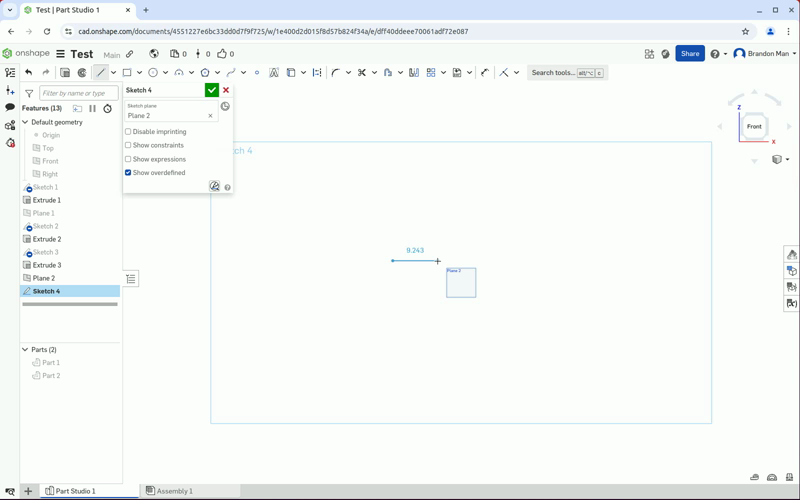
key_down(shift)
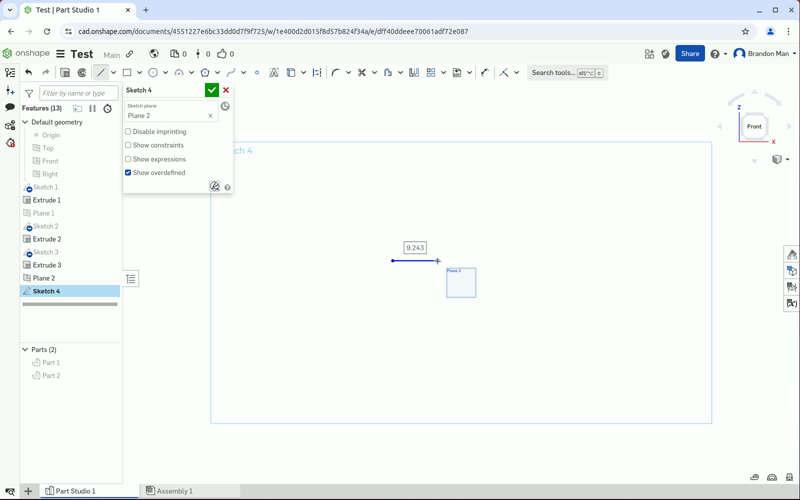
mouse_move(467, 260)
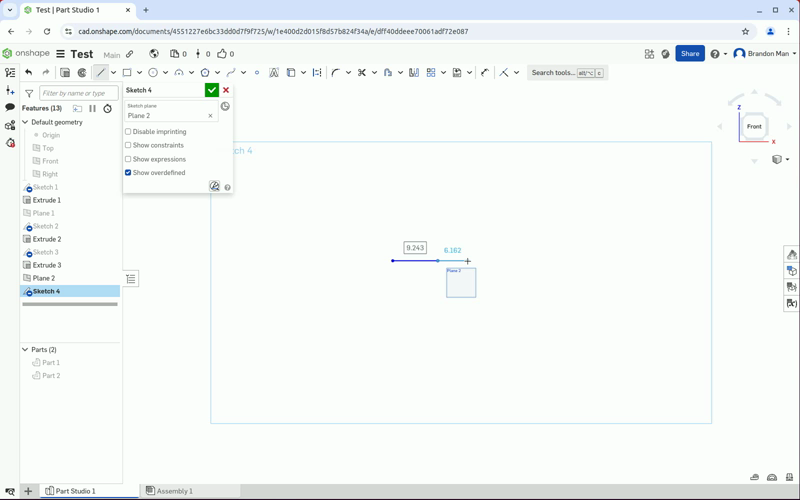
mouse_move(437, 215)
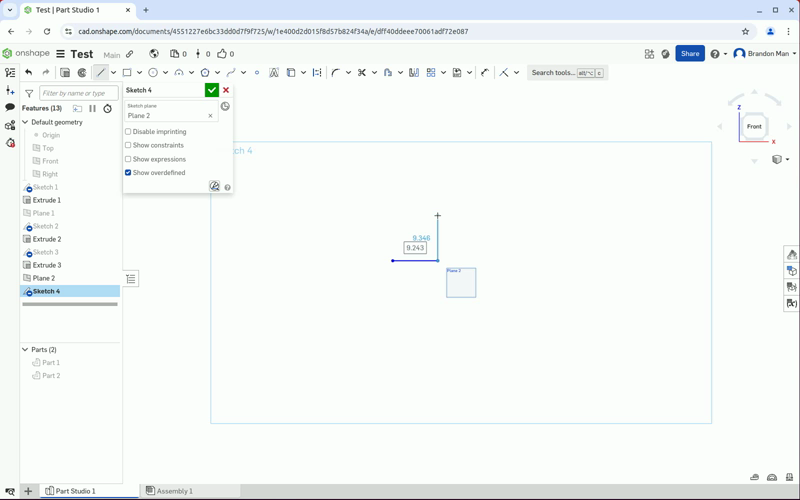
click(437, 215)
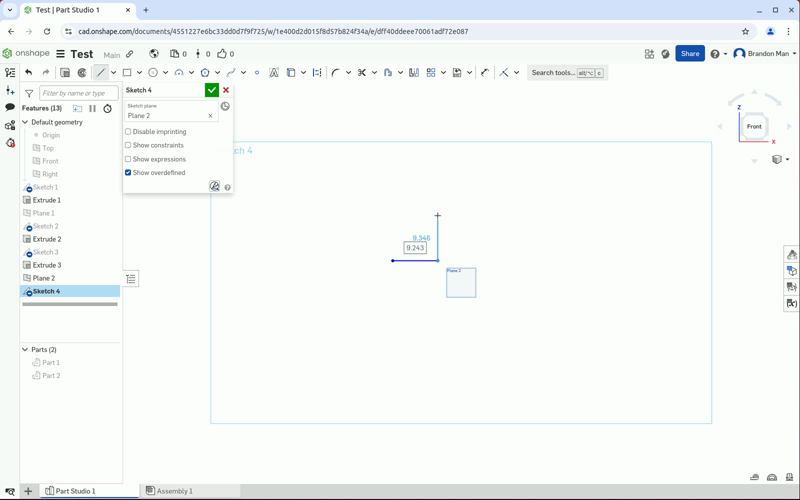
key_up(shift)
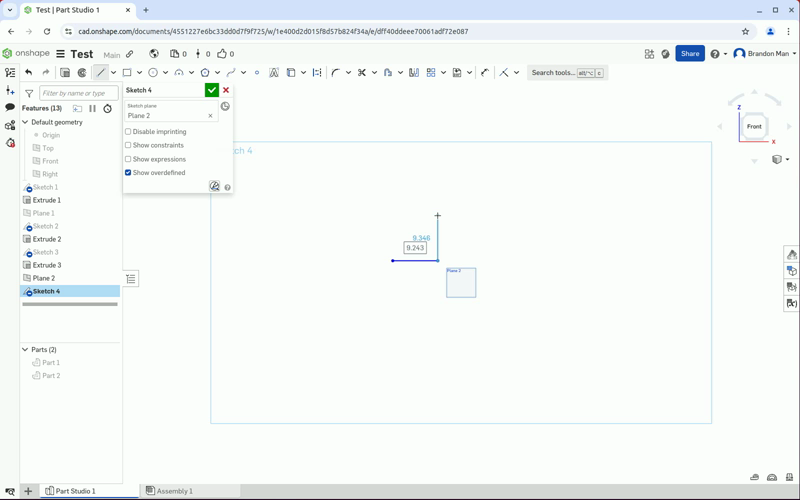
key_down(shift)
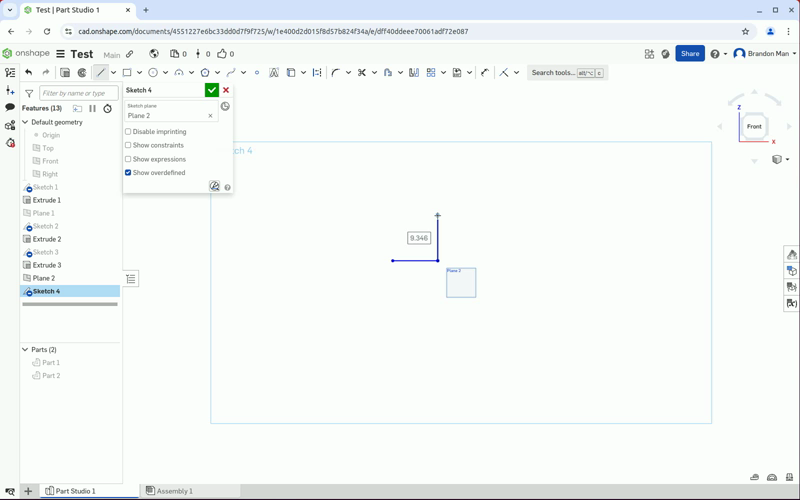
mouse_move(467, 215)
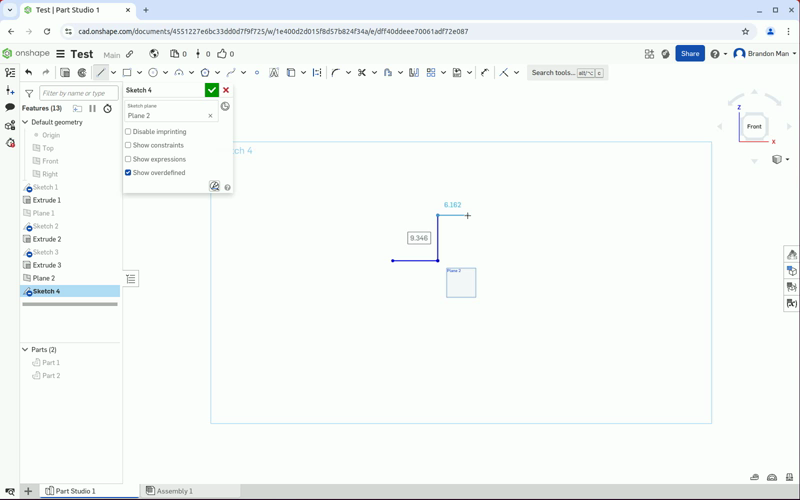
mouse_move(392, 215)
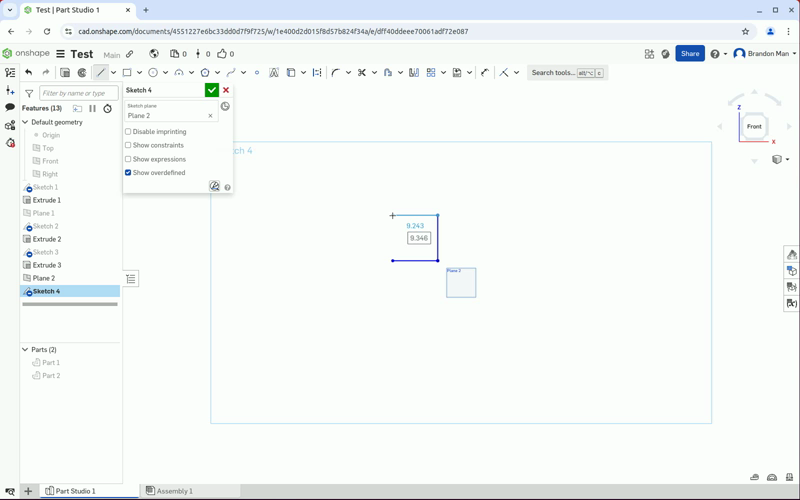
click(392, 215)
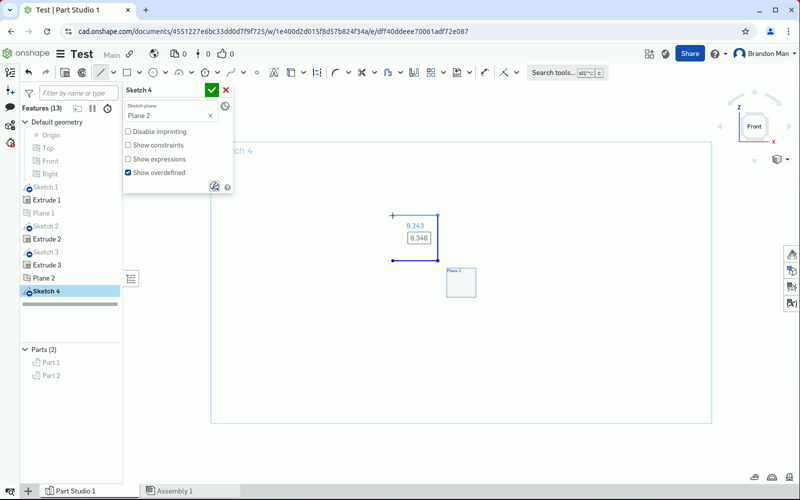
key_up(shift)
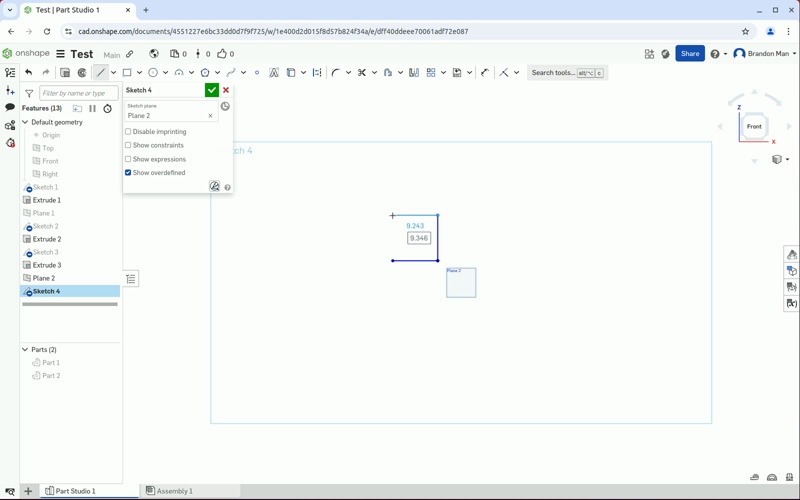
mouse_move(422, 215)
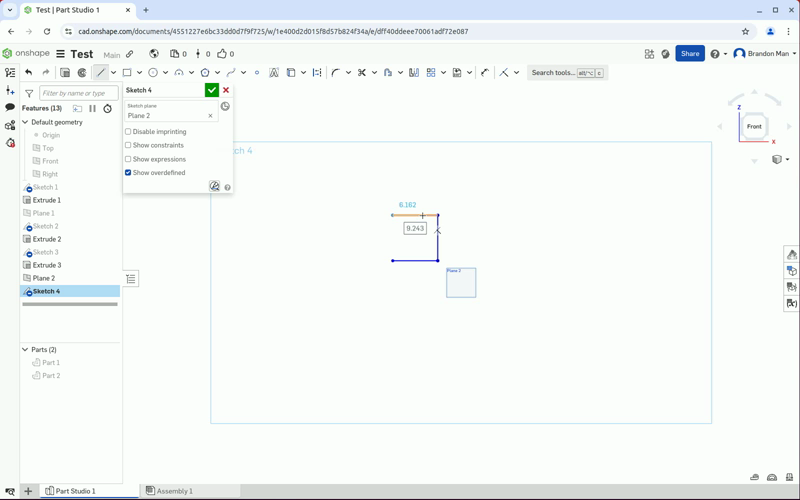
key_down(shift)
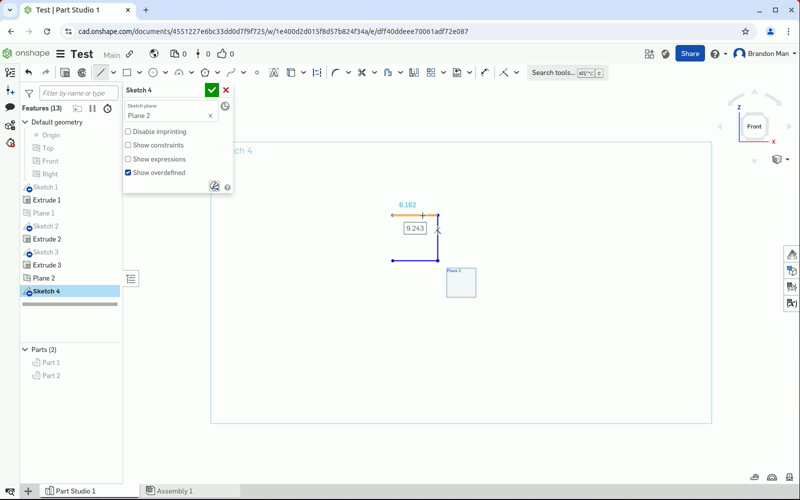
mouse_move(392, 260)
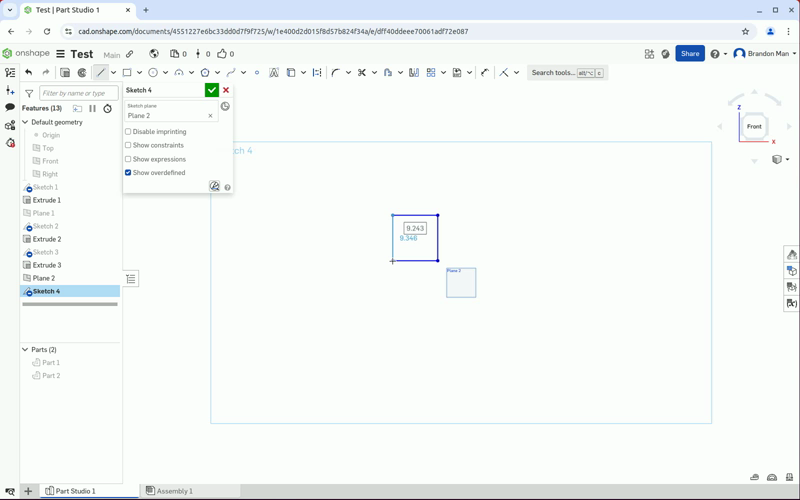
key_up(shift)
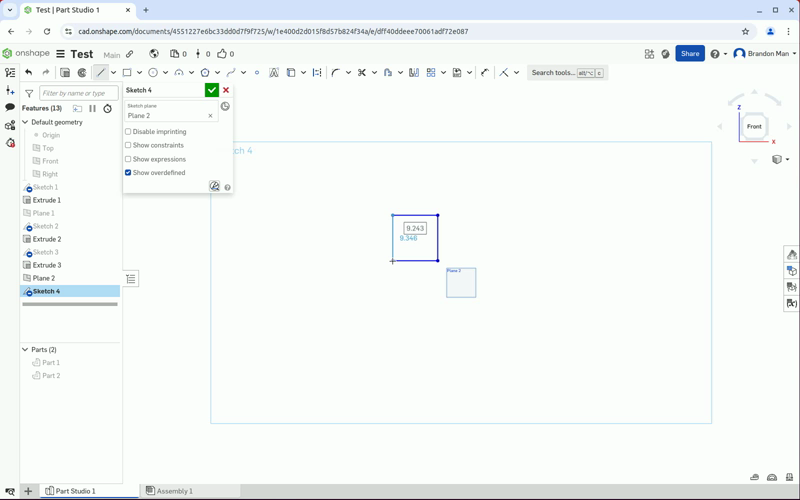
click(392, 260)
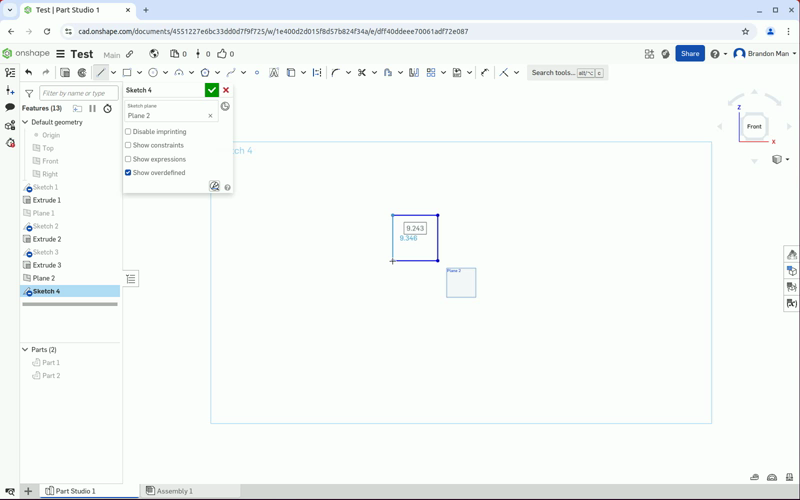
key(esc)
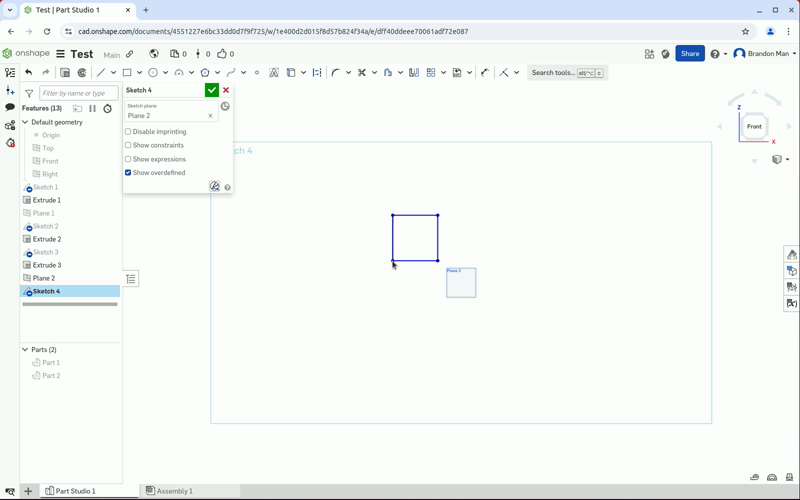
mouse_move(429, 236)
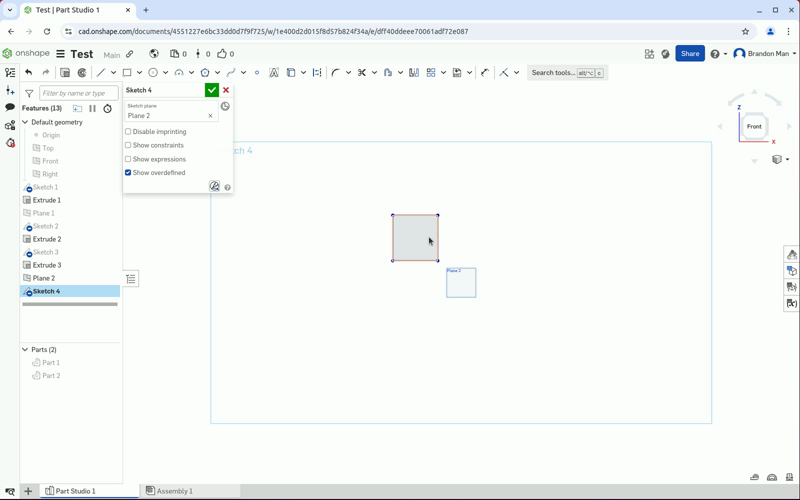
click(429, 236)
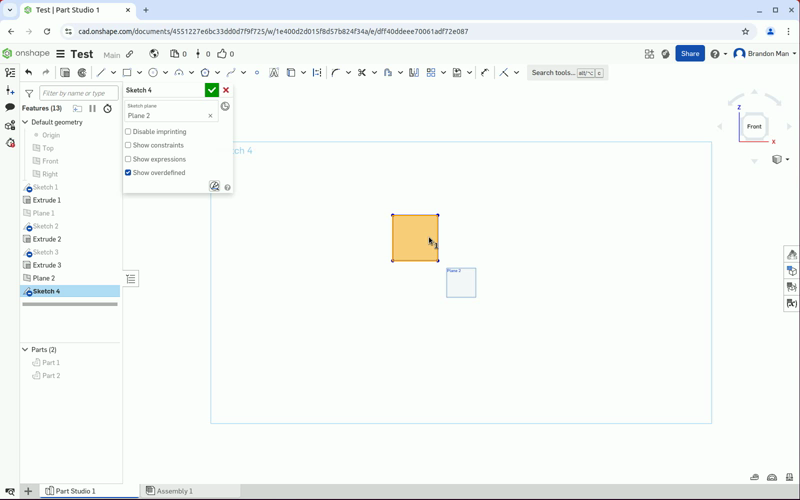
mouse_move(73, 352)
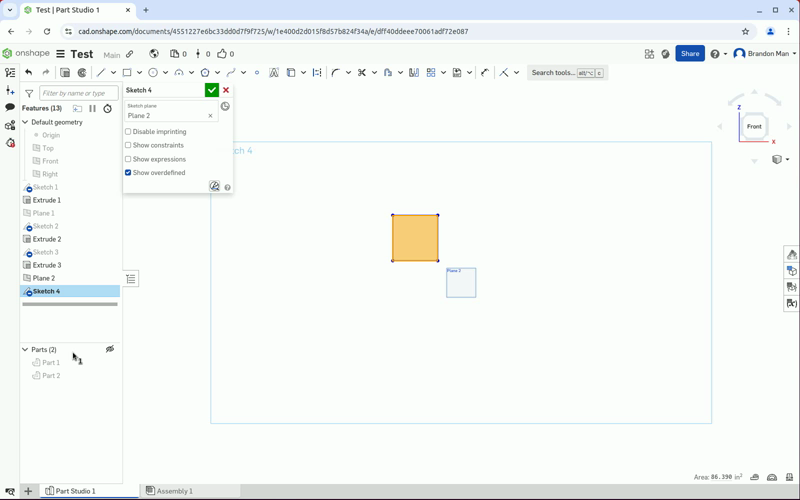
key(shift+y)
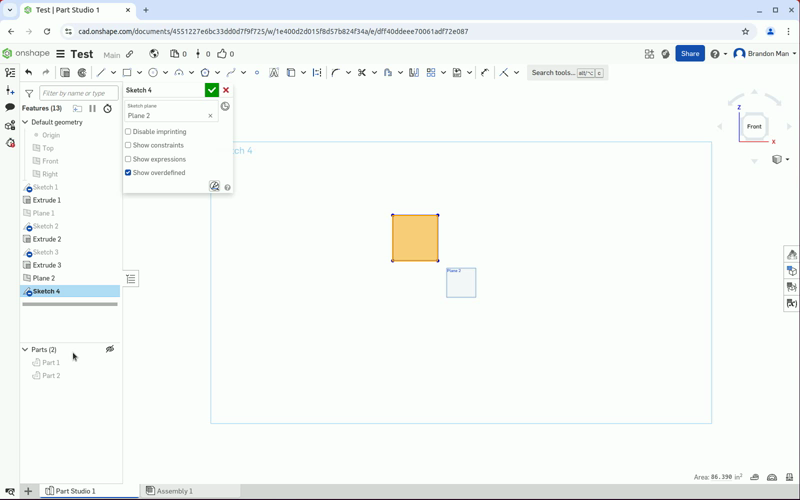
key(shift+e)
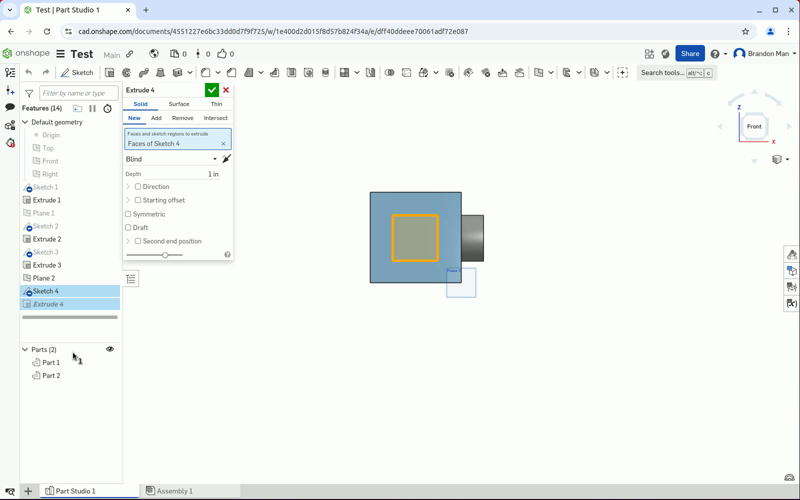
mouse_move(143, 106)
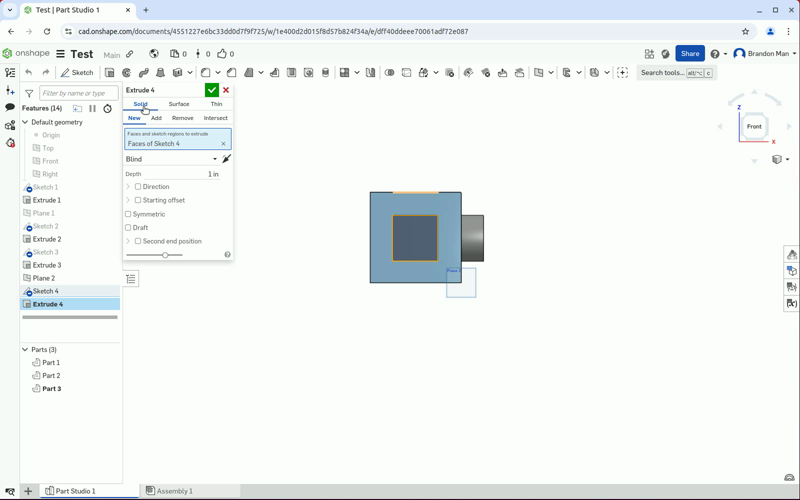
click(143, 106)
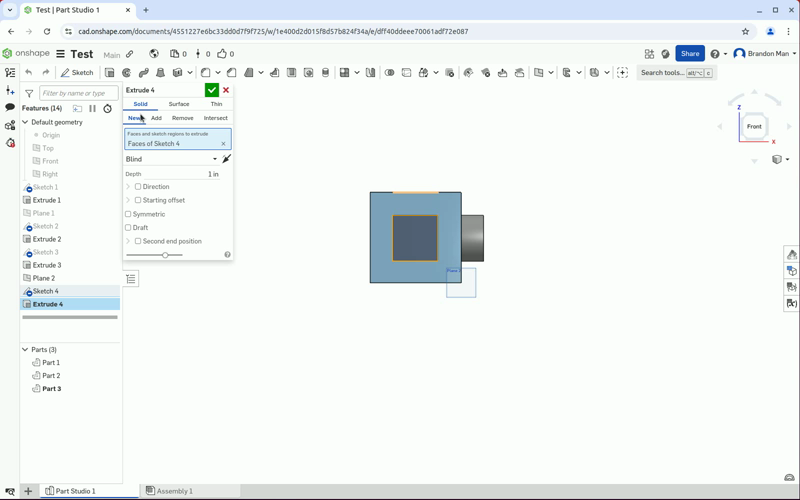
mouse_move(137, 120)
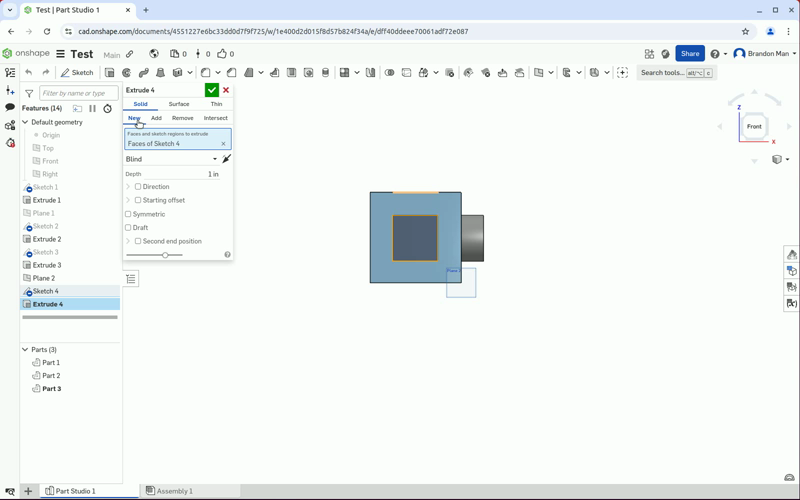
click(137, 120)
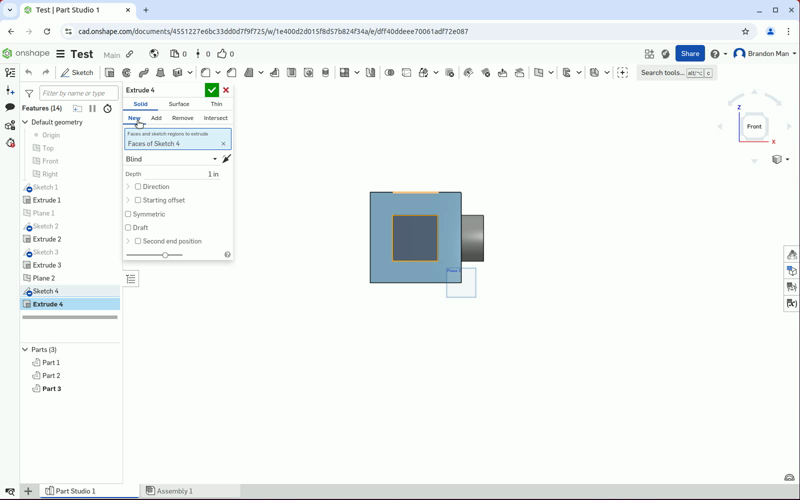
key(tab, 4)
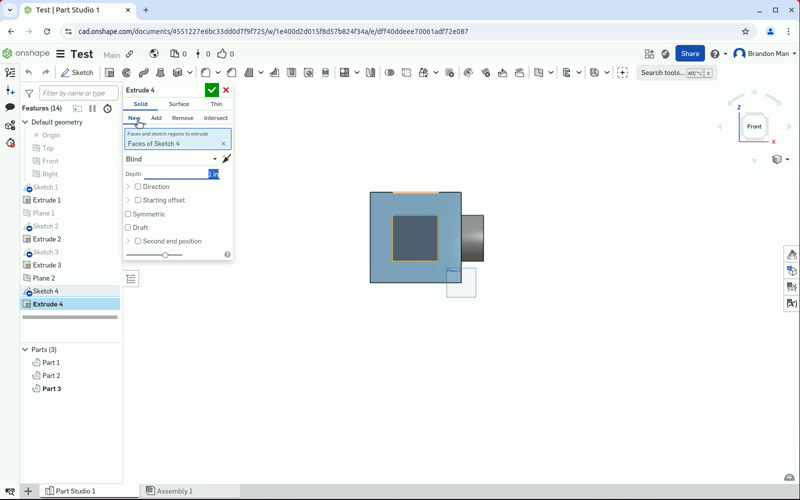
text(4.574)
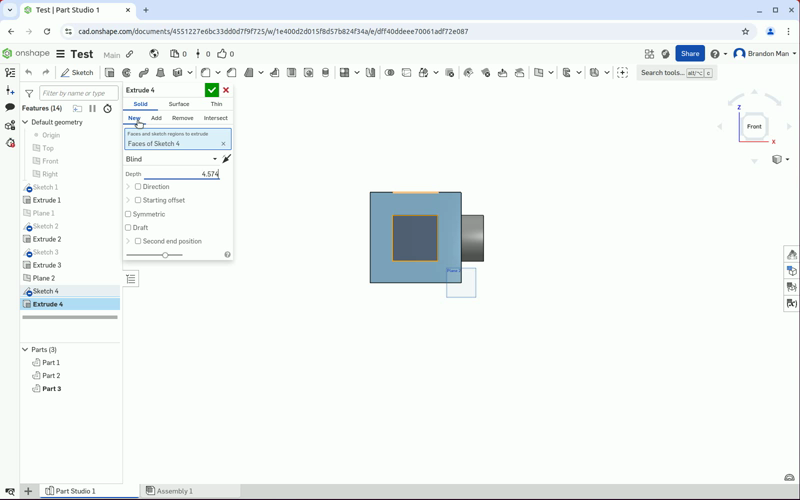
key(enter)
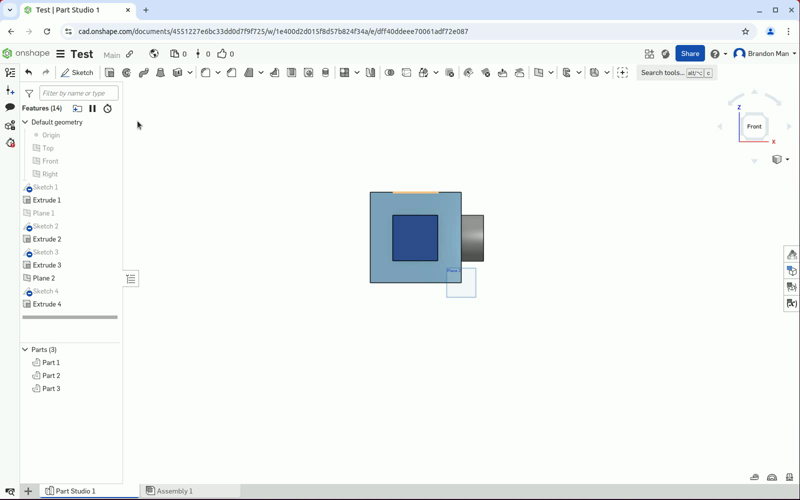
key(shift+h)
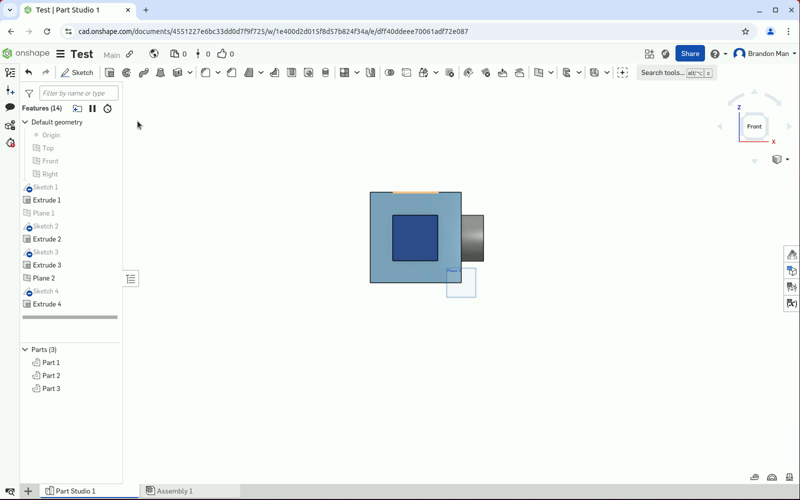
key(shift+h)
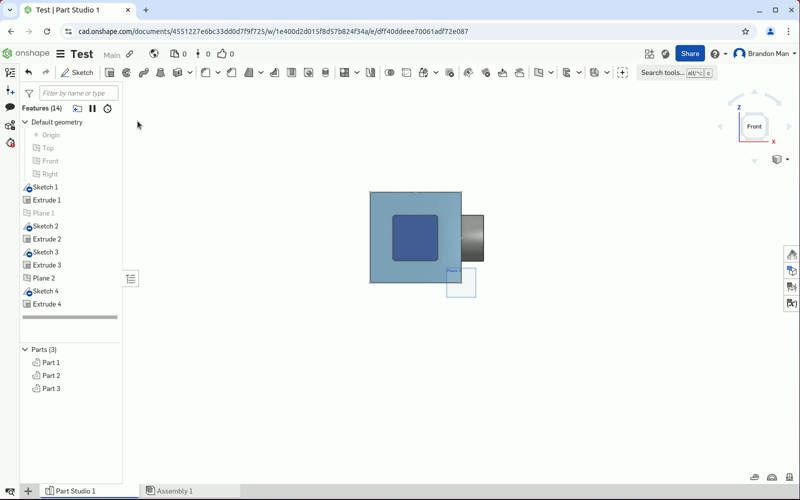
key(shift+7)
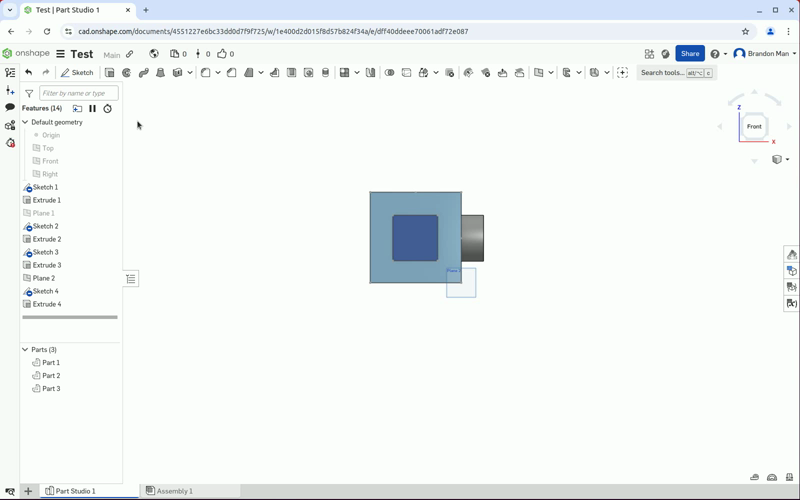
key(left, 2)
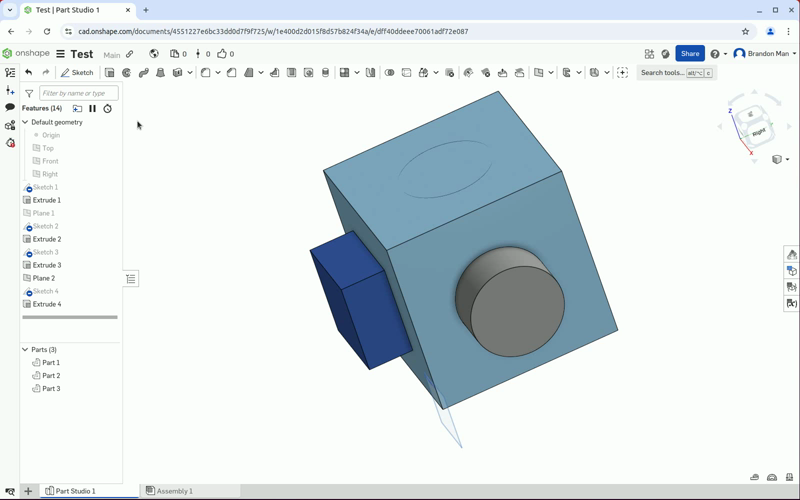
key(down, 2)
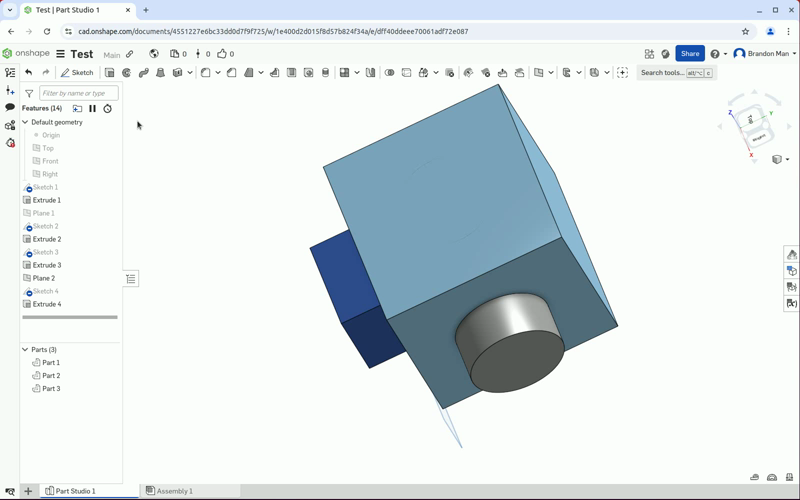
key(up, 2)
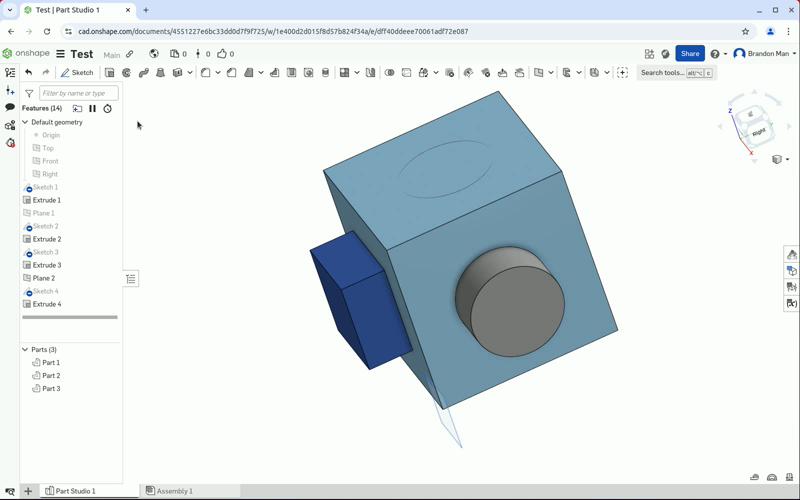
key(right, 2)
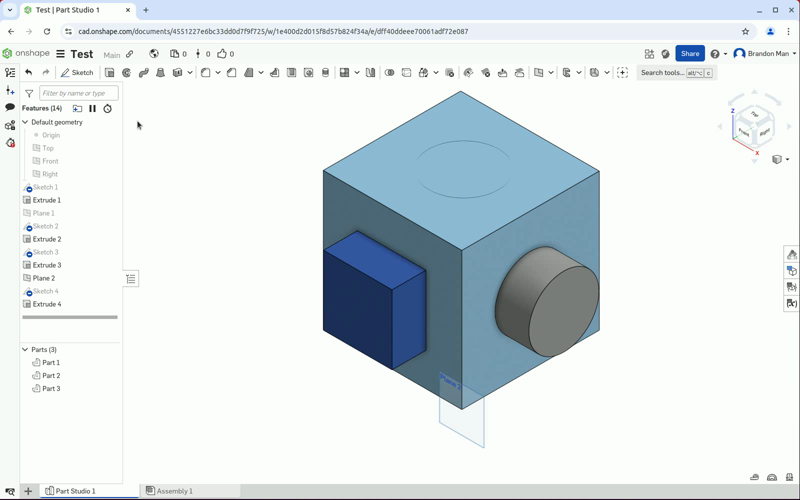
mouse_move(73, 189)
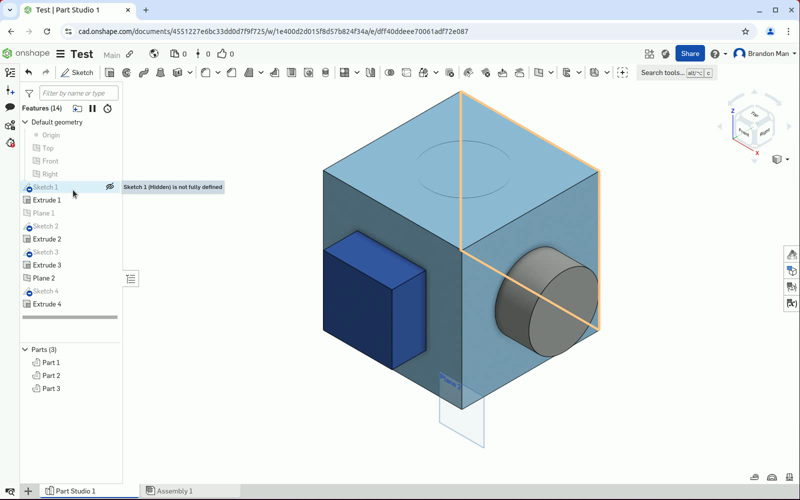
click(73, 189)